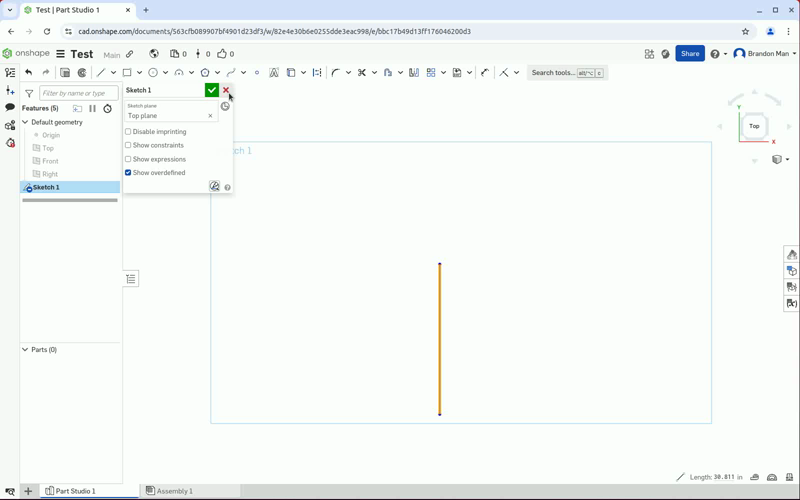
key(shift+h)
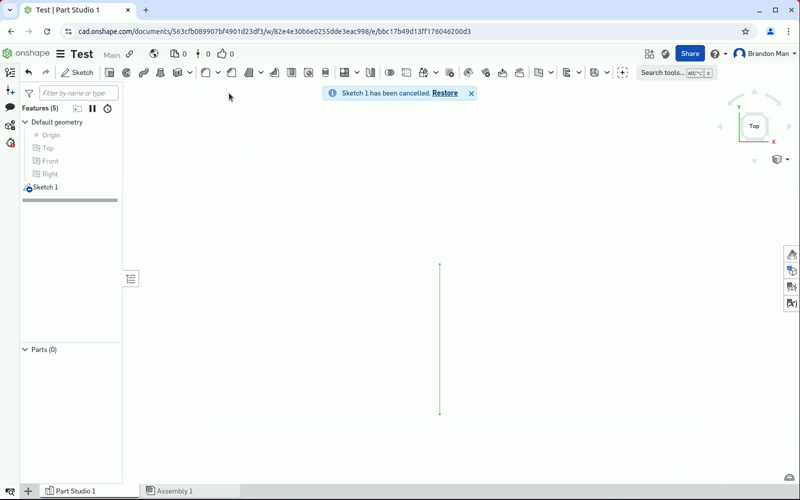
key(shift+s)
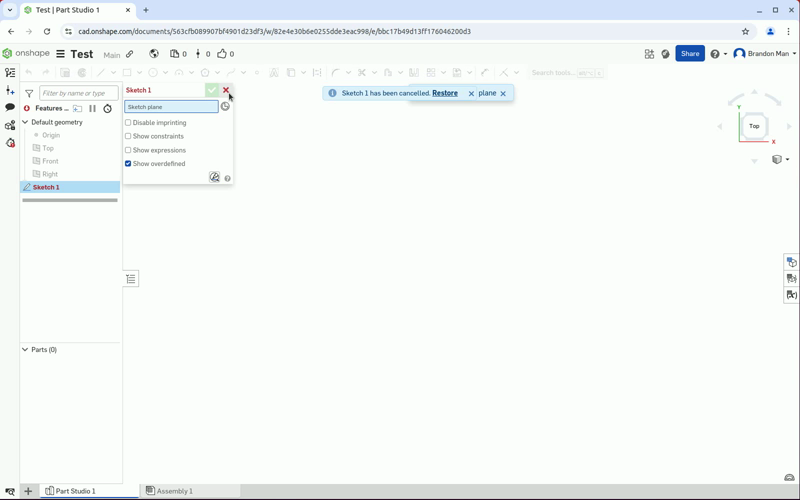
mouse_move(73, 150)
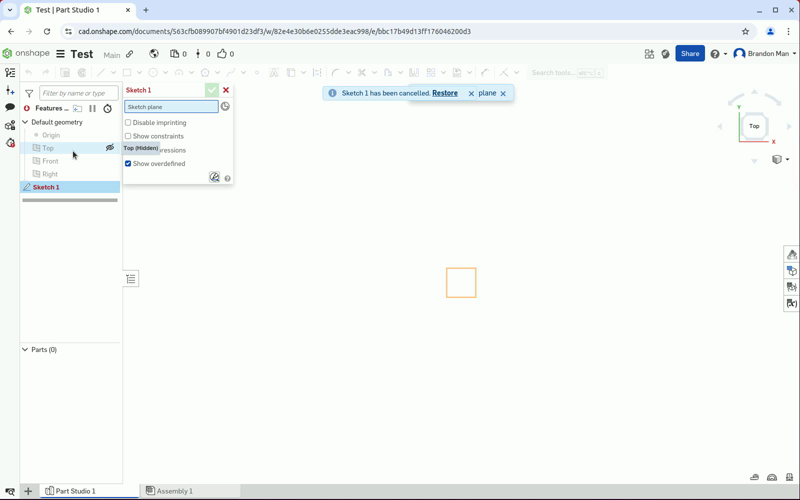
click(73, 150)
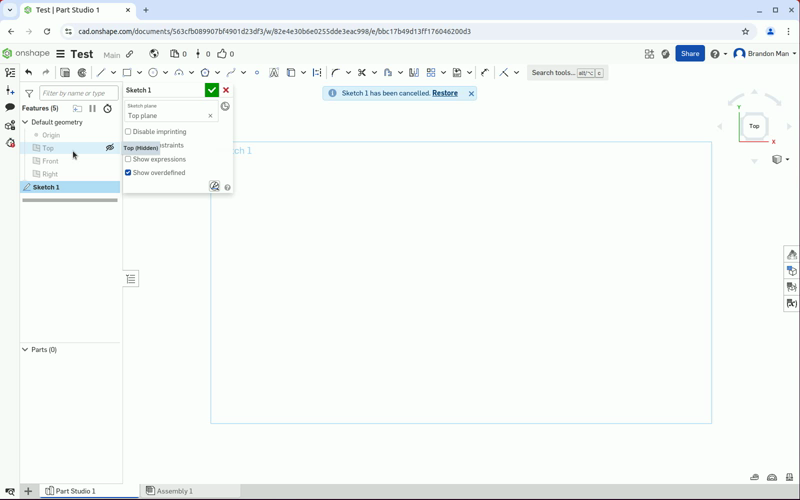
mouse_move(73, 352)
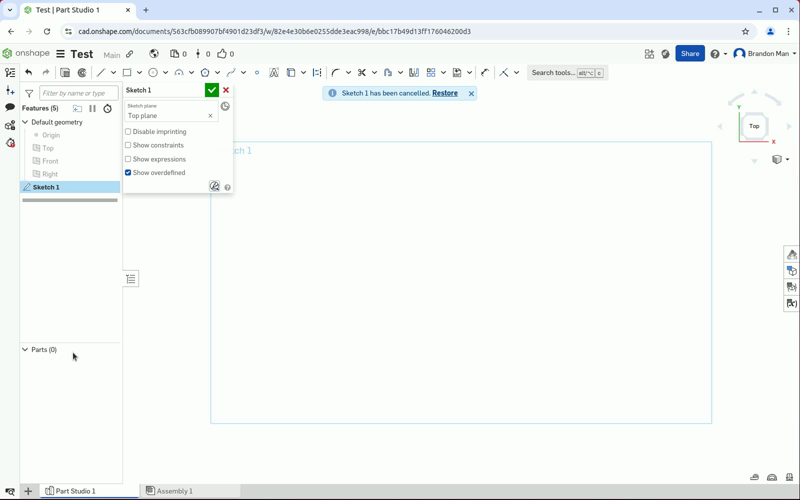
key(y)
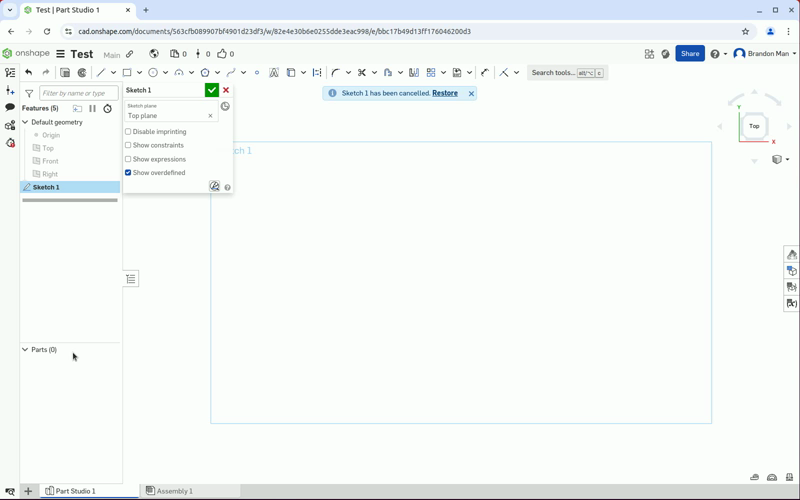
key(l)
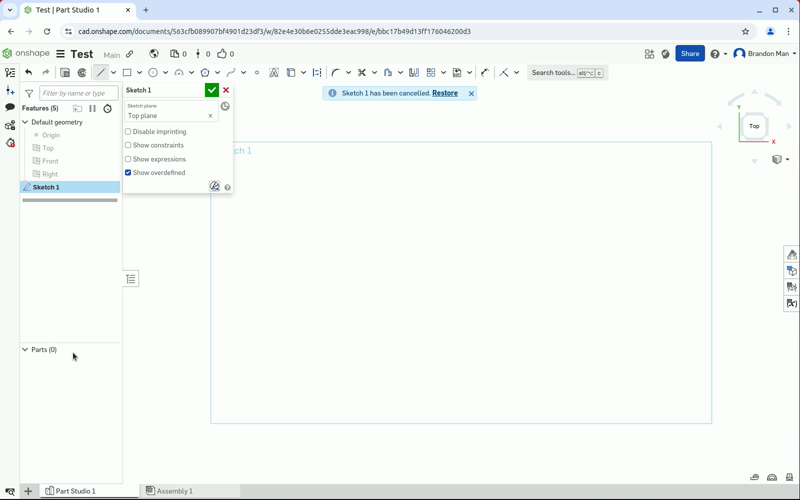
key_down(shift)
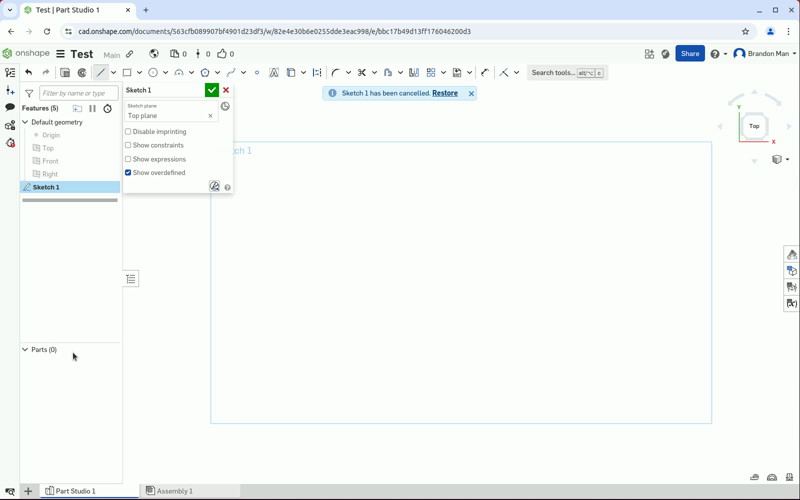
mouse_move(348, 252)
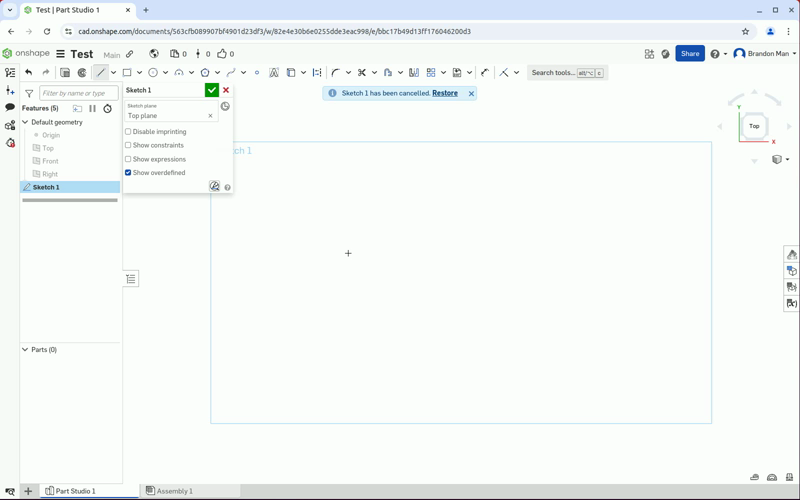
click(348, 252)
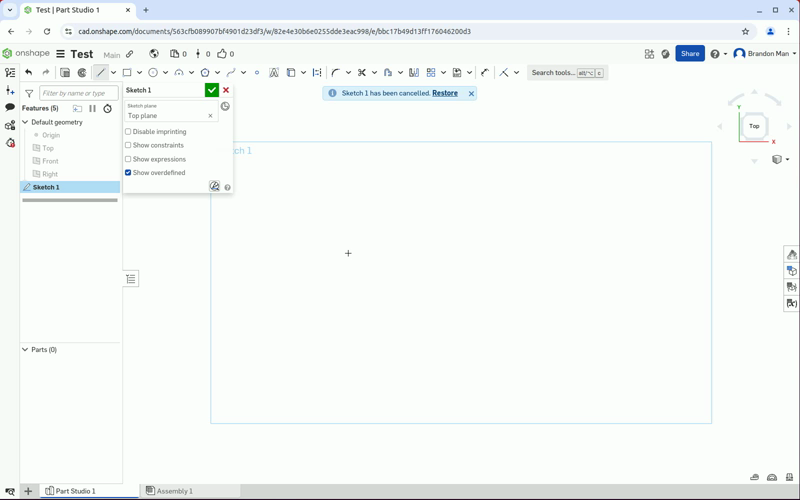
key_up(shift)
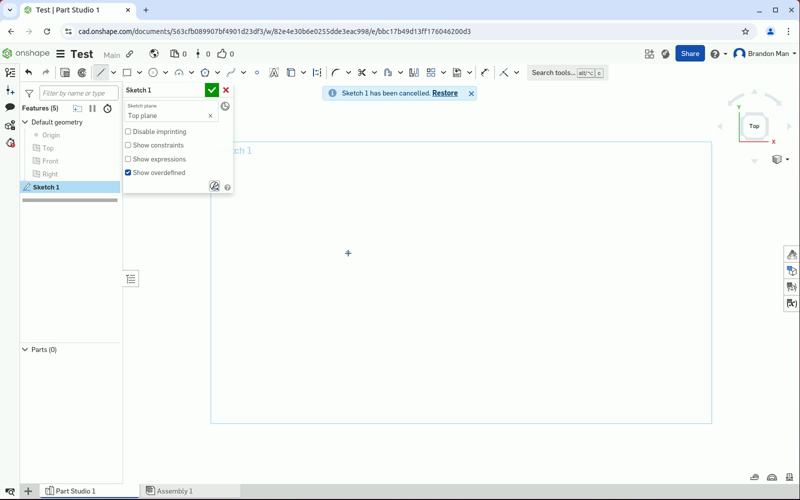
key_down(shift)
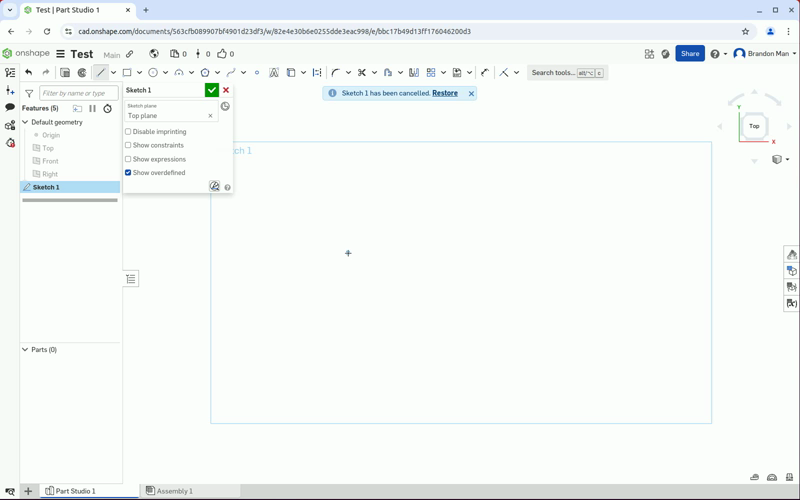
mouse_move(430, 252)
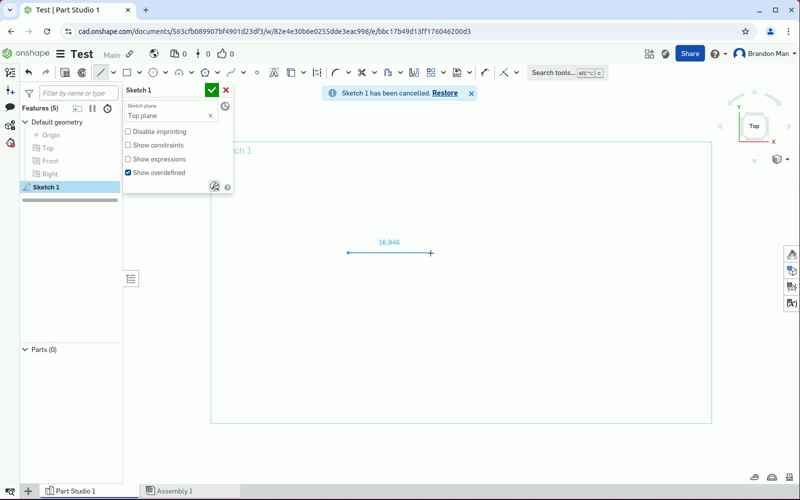
click(430, 252)
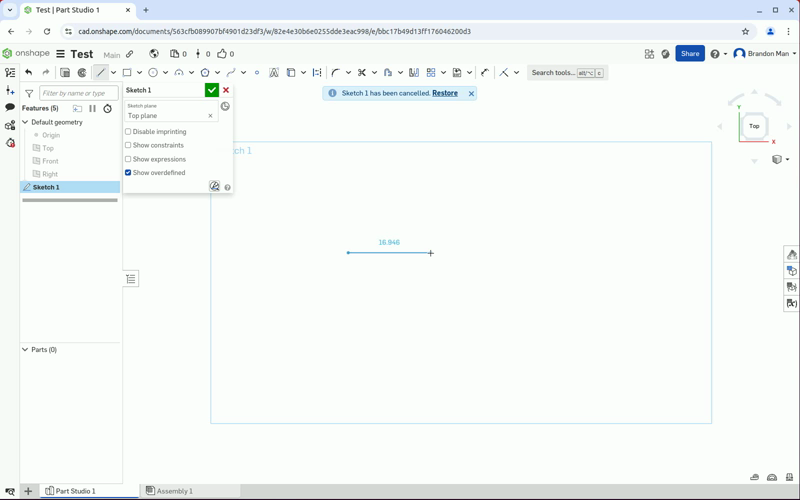
key_up(shift)
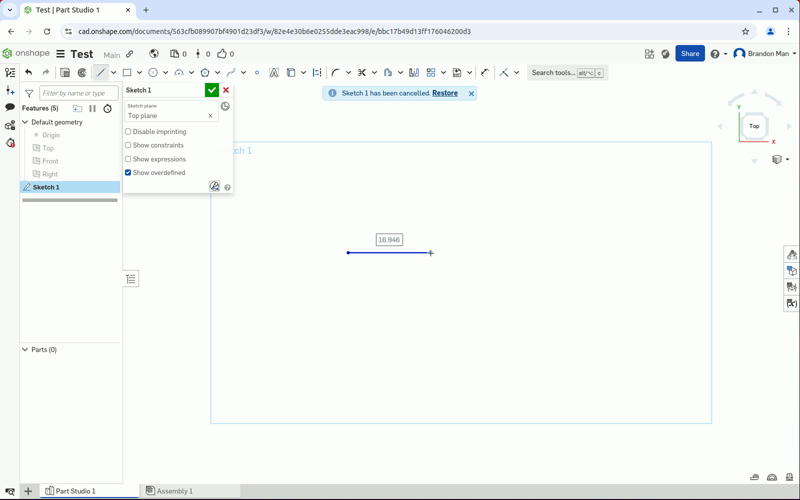
key_down(shift)
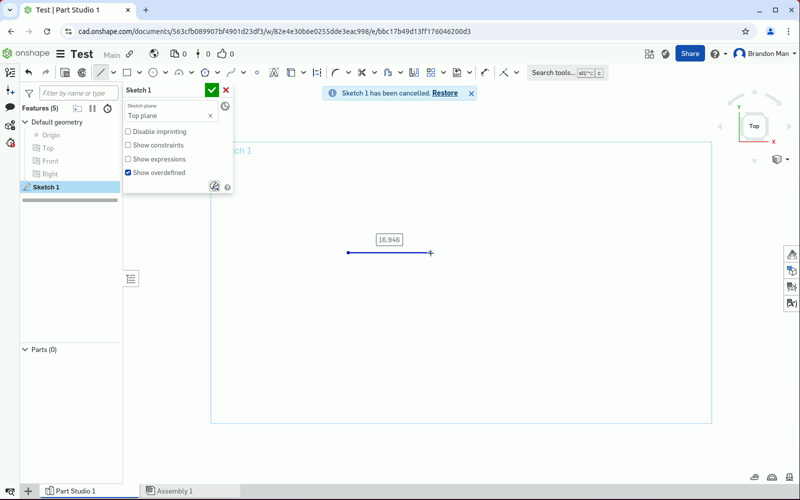
mouse_move(460, 252)
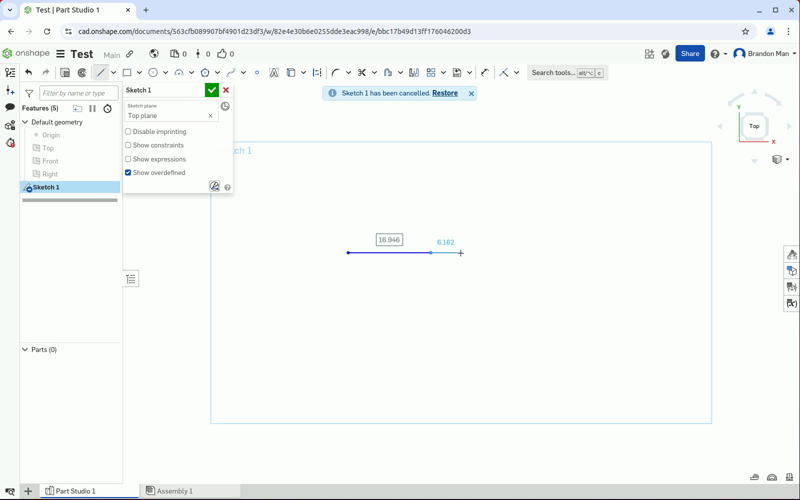
mouse_move(489, 252)
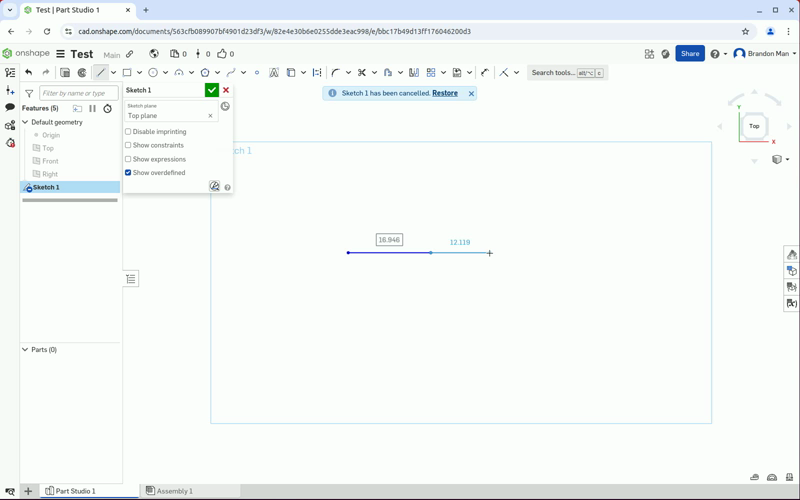
click(489, 252)
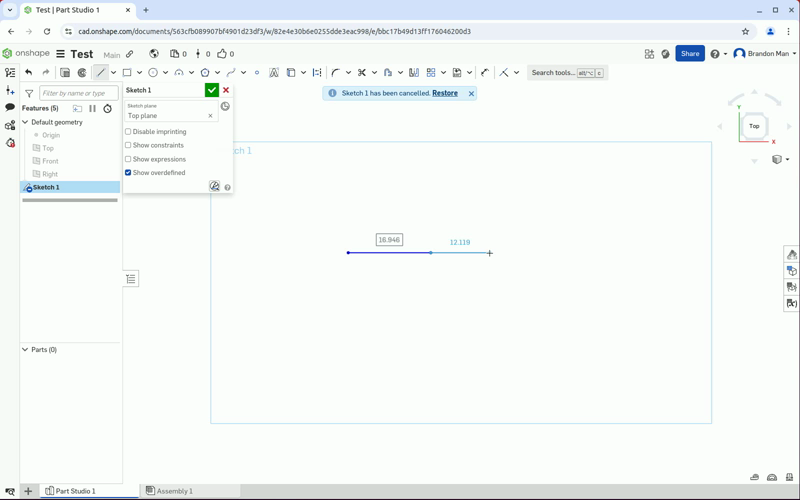
key_up(shift)
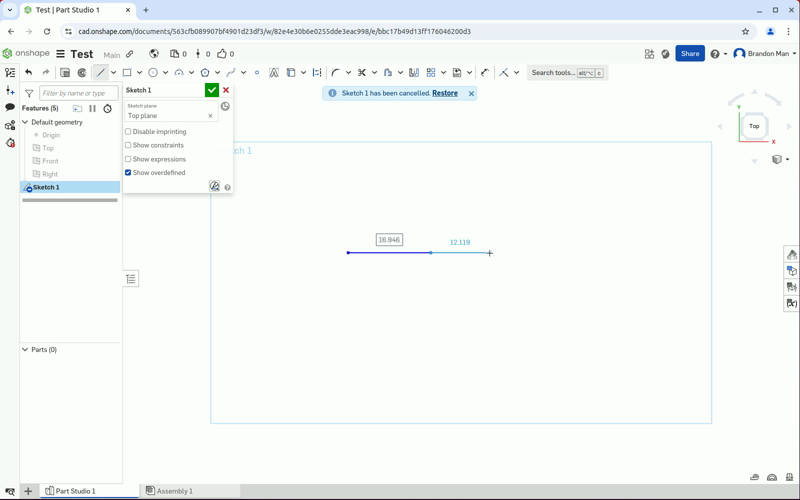
key_down(shift)
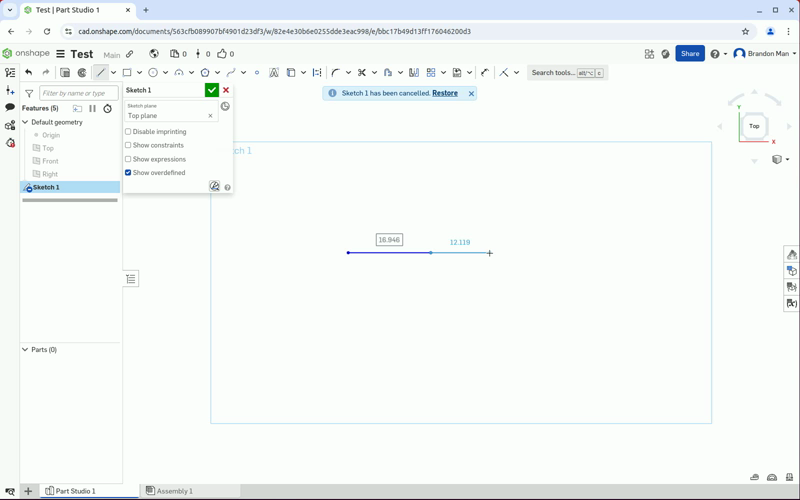
mouse_move(572, 252)
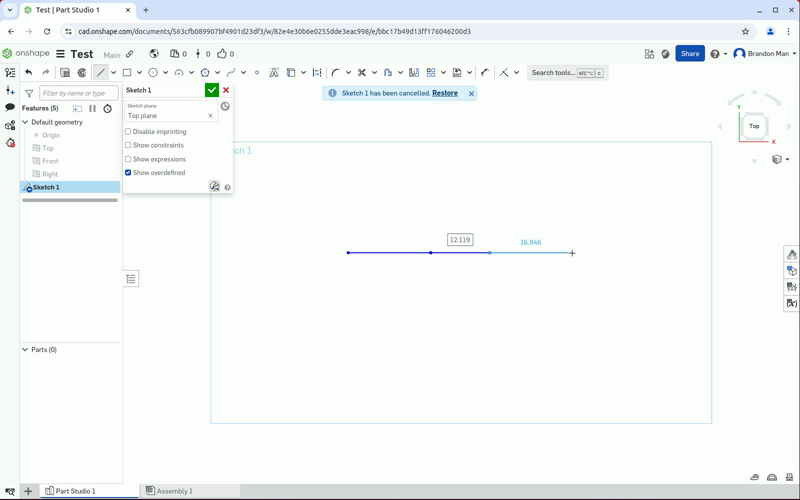
click(572, 252)
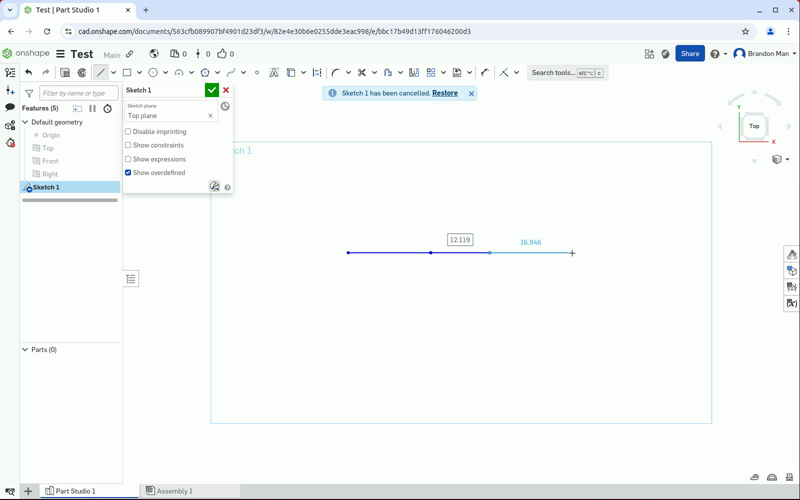
key_up(shift)
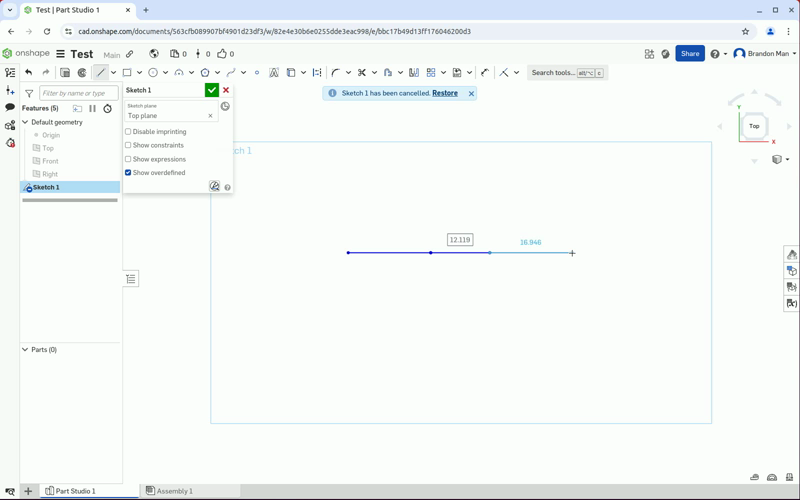
key_down(shift)
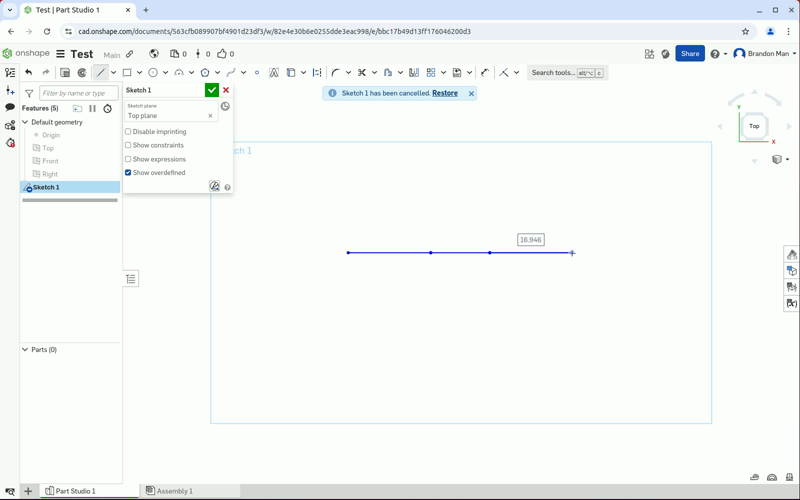
mouse_move(589, 252)
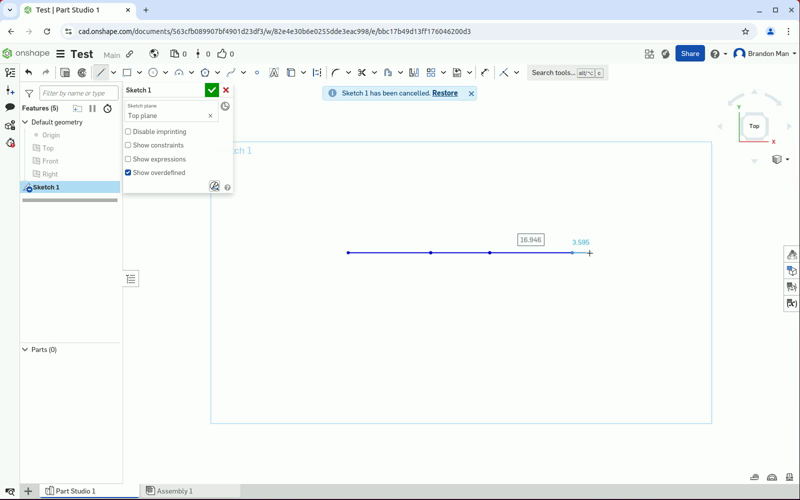
mouse_move(572, 245)
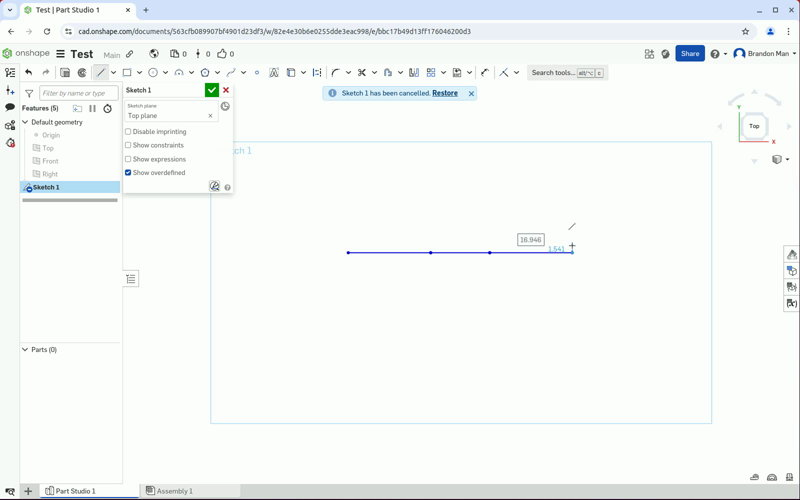
scroll(6)
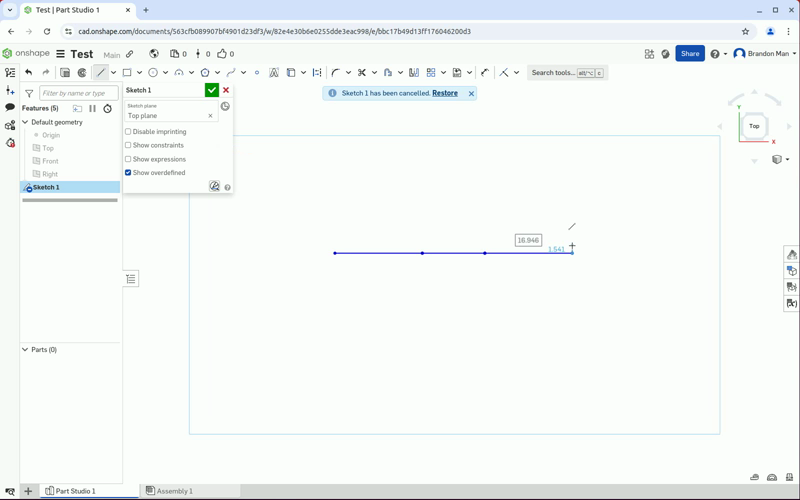
scroll(6)
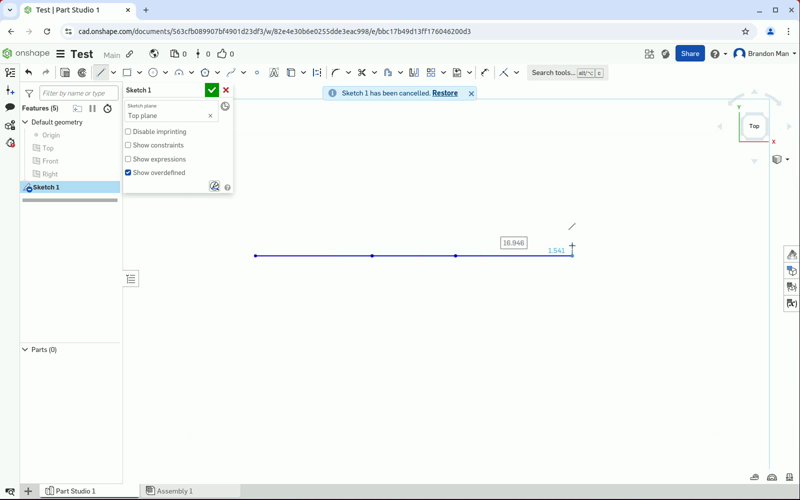
scroll(6)
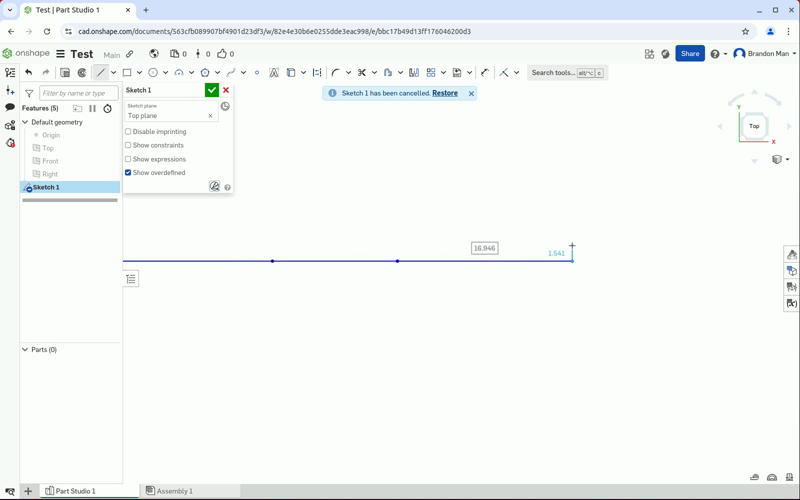
scroll(6)
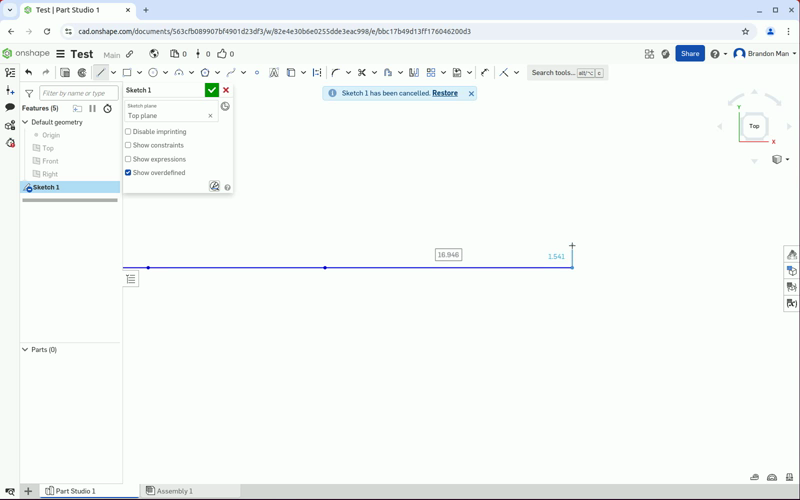
scroll(6)
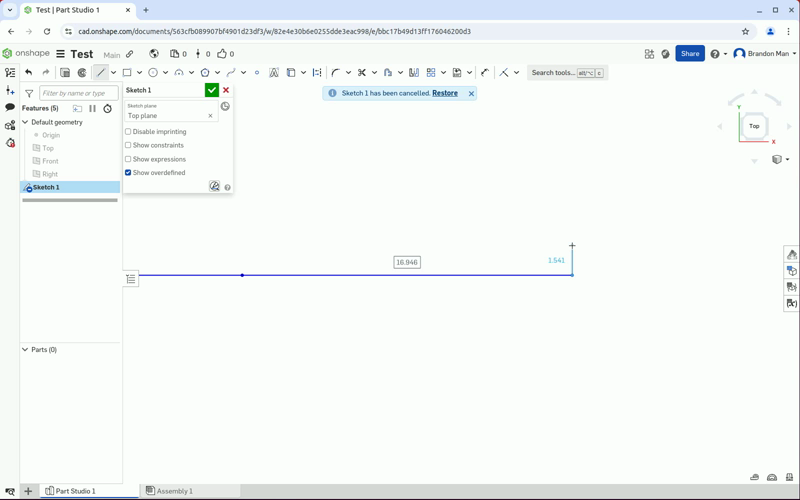
scroll(6)
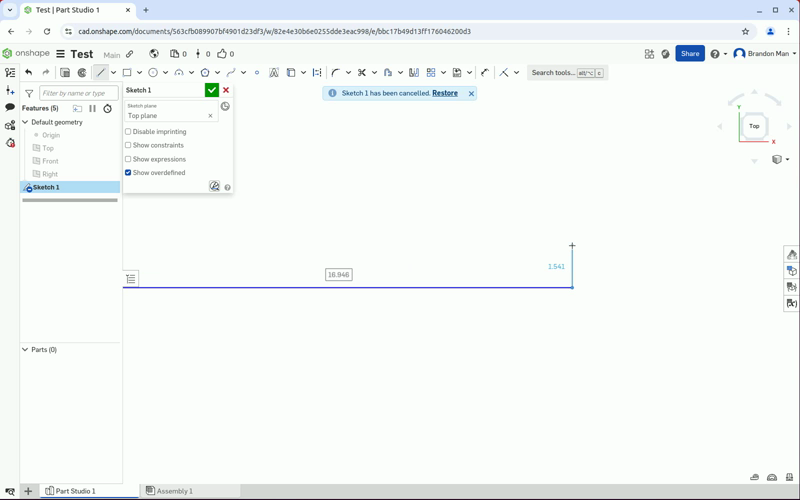
scroll(6)
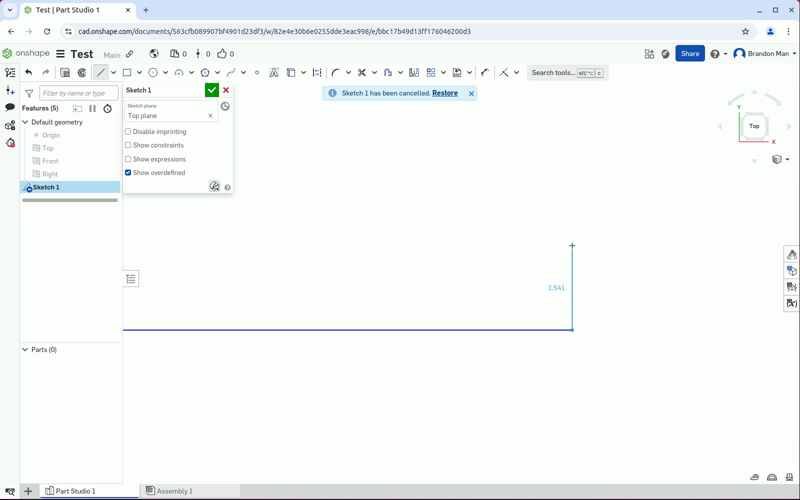
click(572, 245)
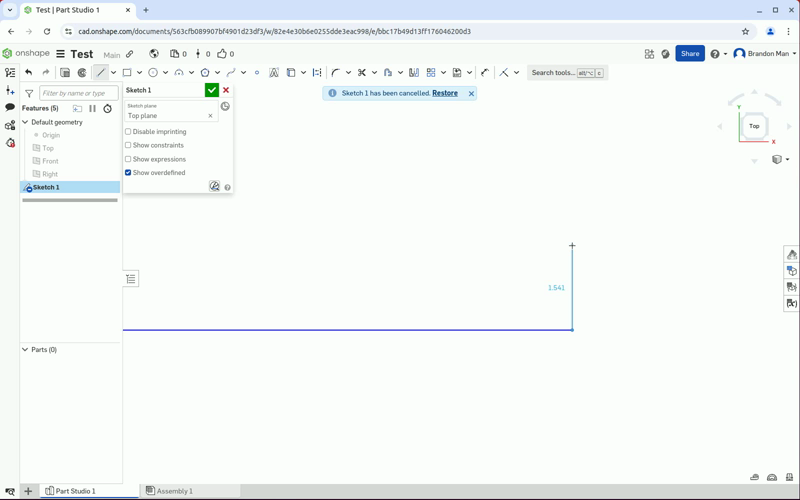
scroll(-6)
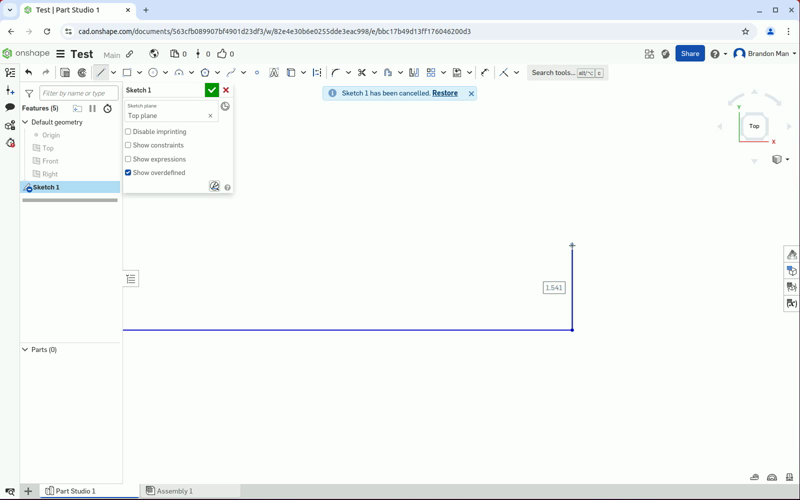
scroll(-6)
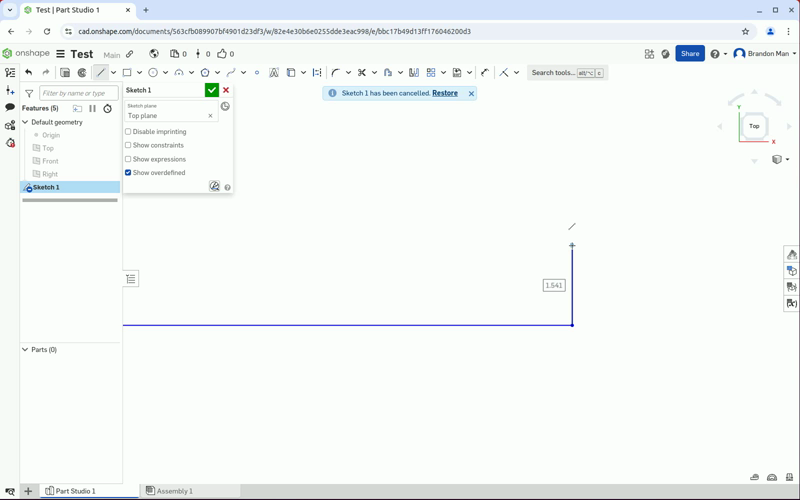
scroll(-6)
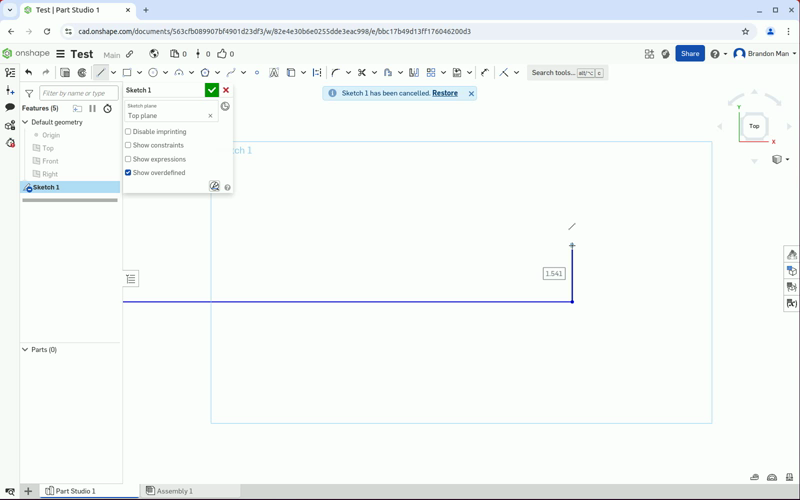
scroll(-6)
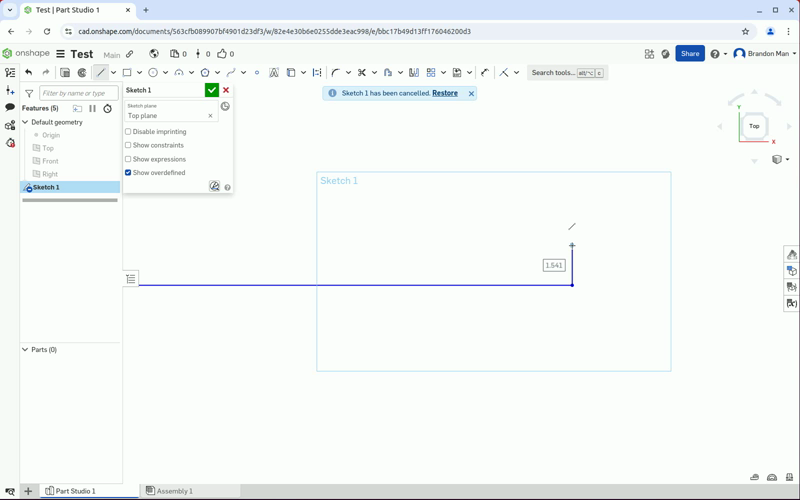
scroll(-6)
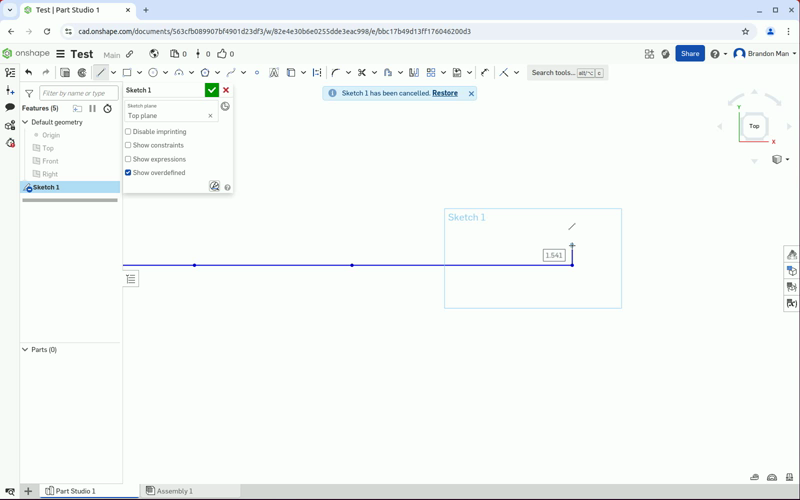
scroll(-6)
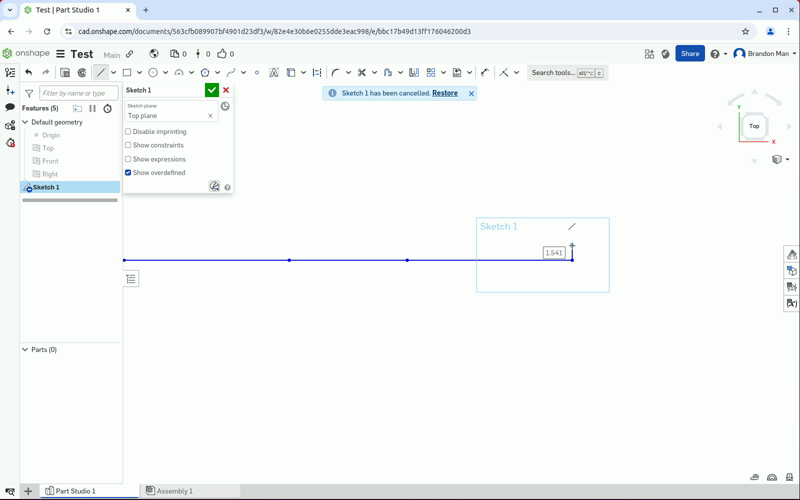
scroll(-6)
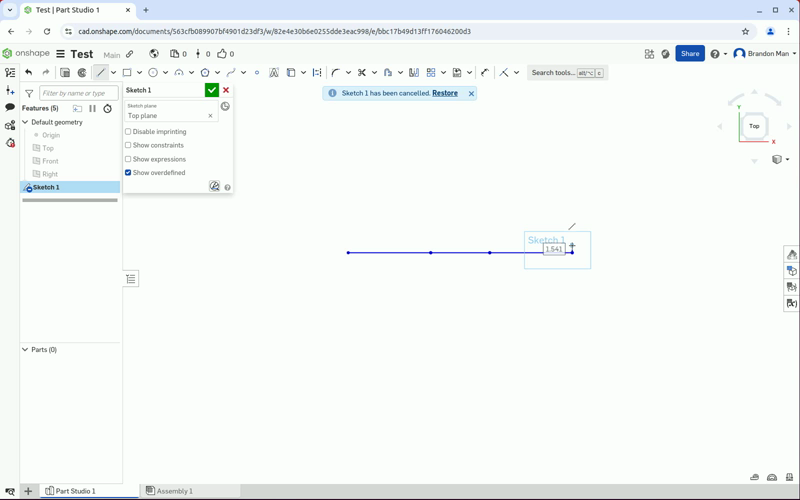
key_up(shift)
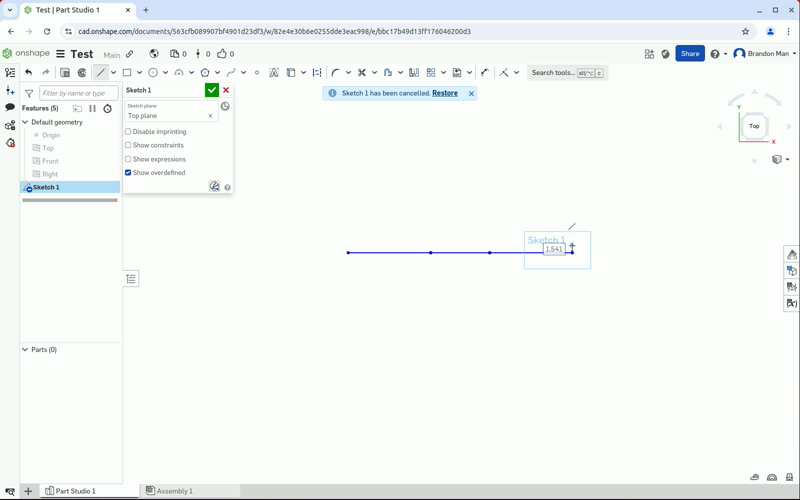
key_down(shift)
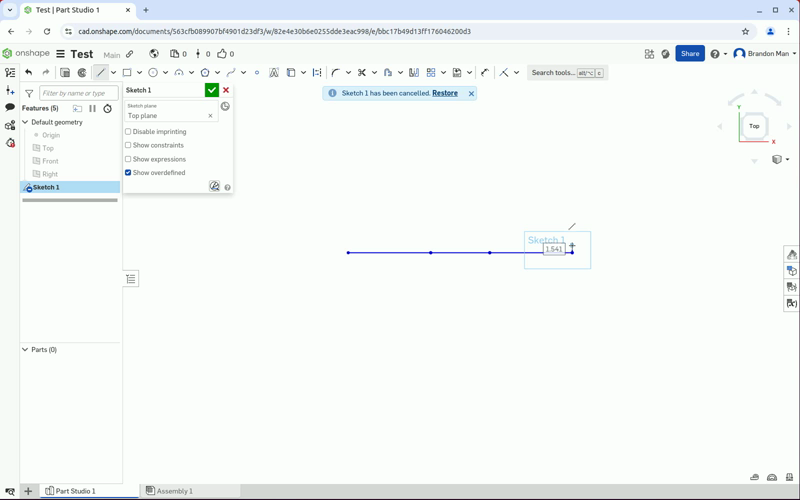
mouse_move(348, 245)
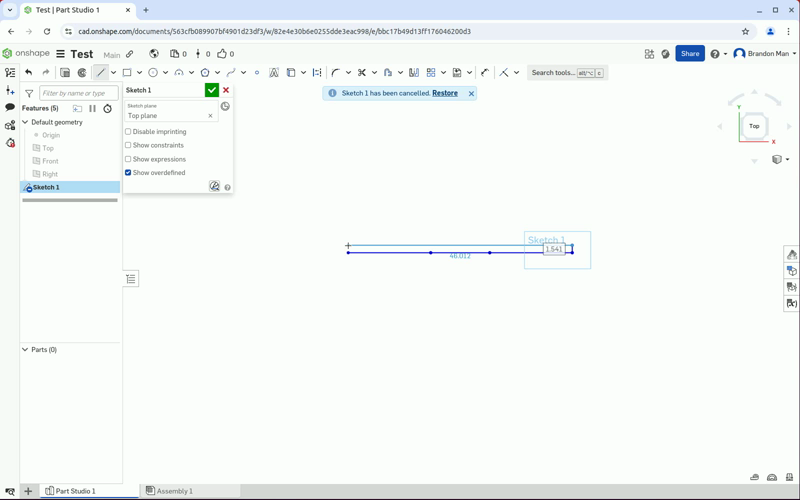
click(348, 245)
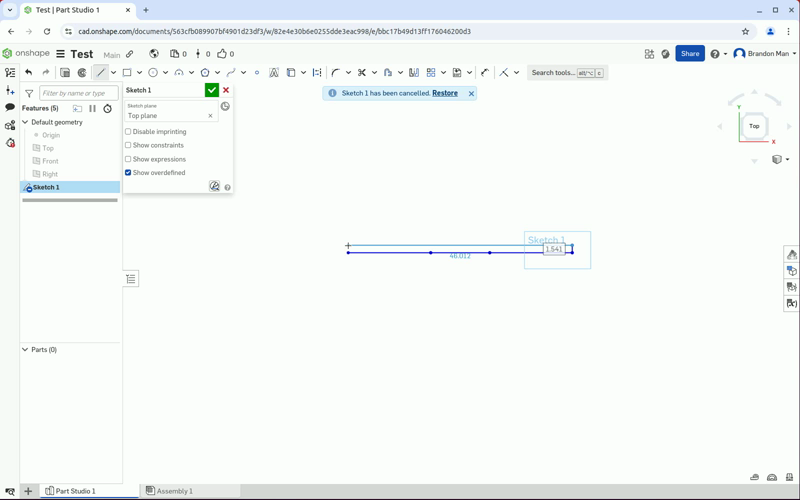
key_up(shift)
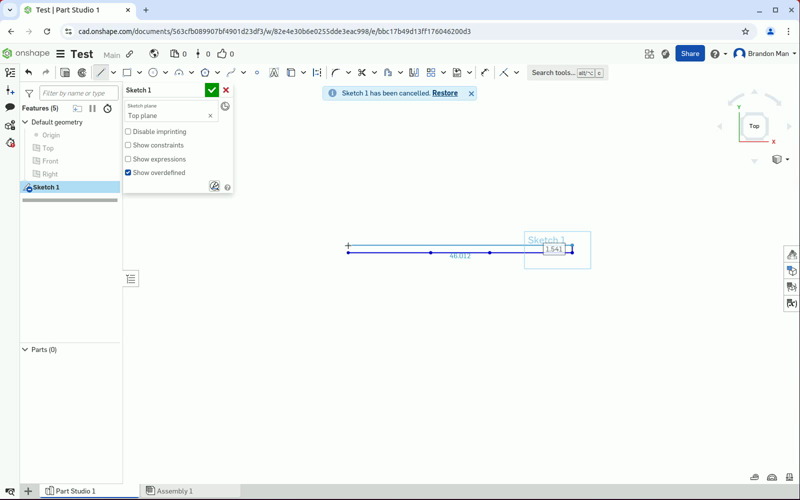
mouse_move(378, 245)
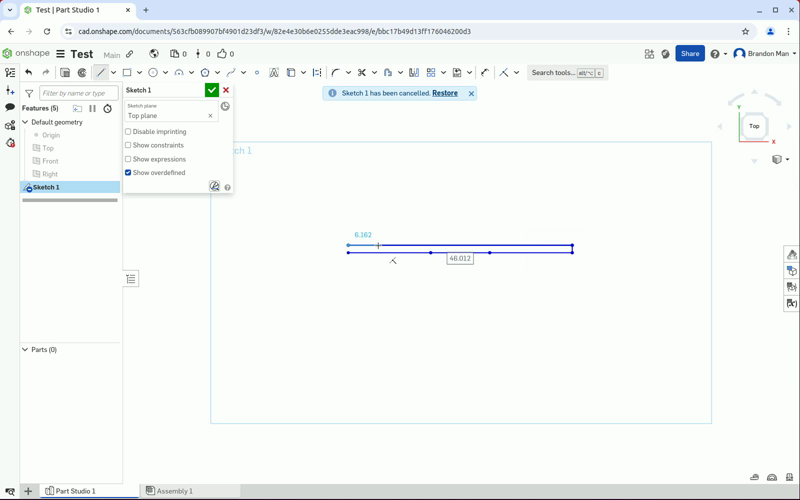
key_down(shift)
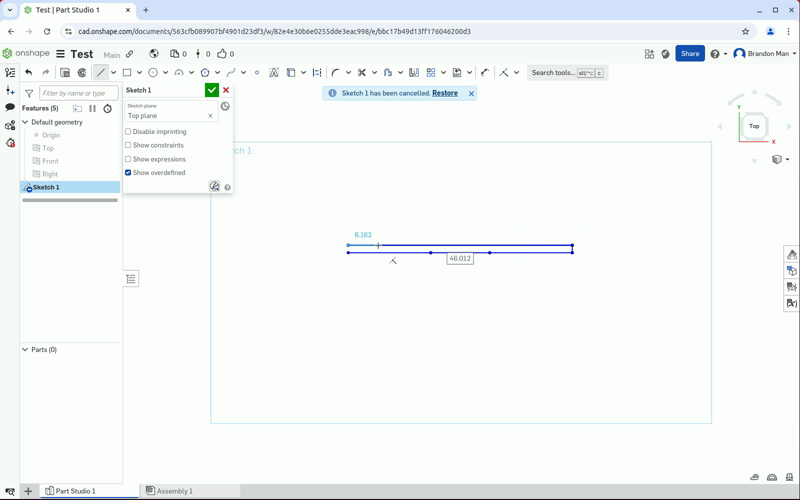
mouse_move(348, 252)
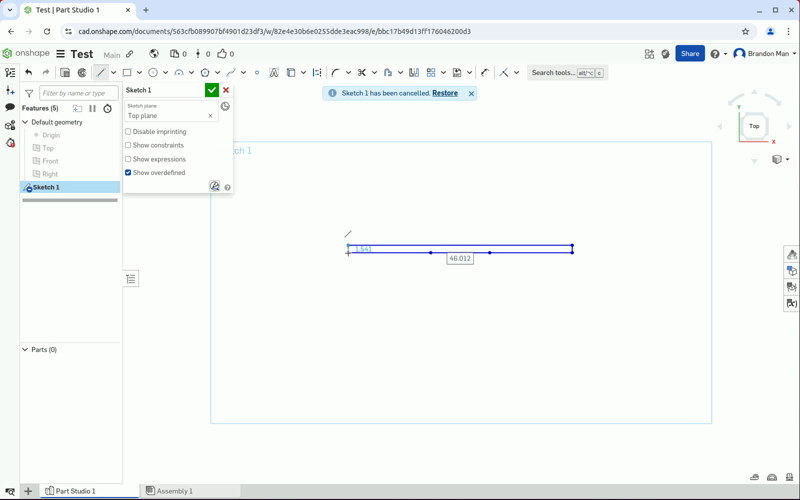
scroll(6)
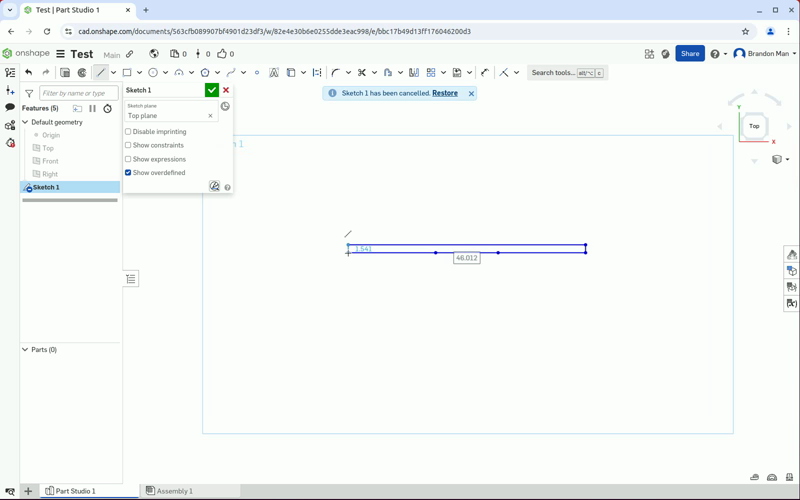
scroll(6)
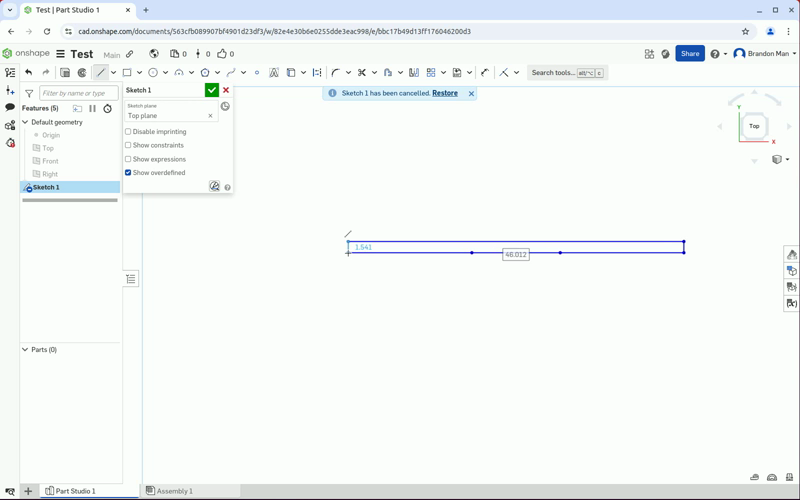
scroll(6)
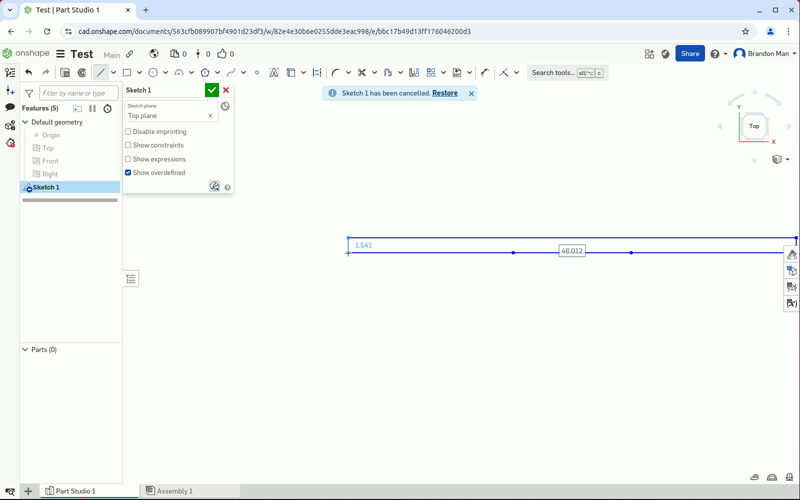
scroll(6)
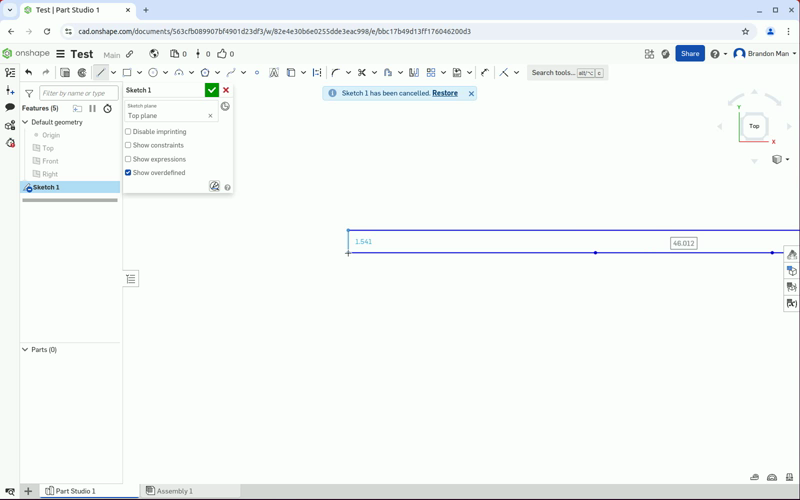
scroll(6)
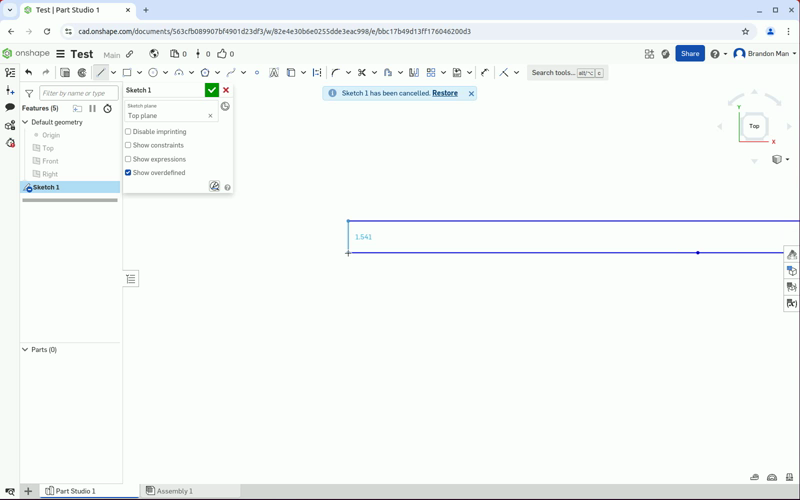
scroll(6)
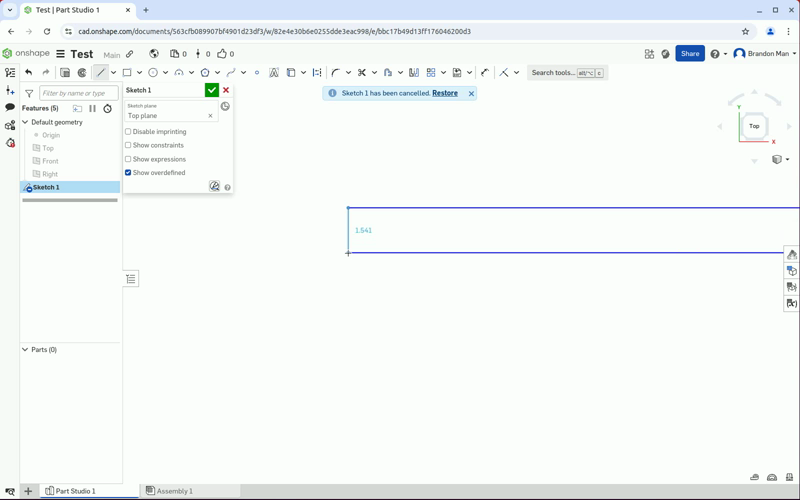
scroll(6)
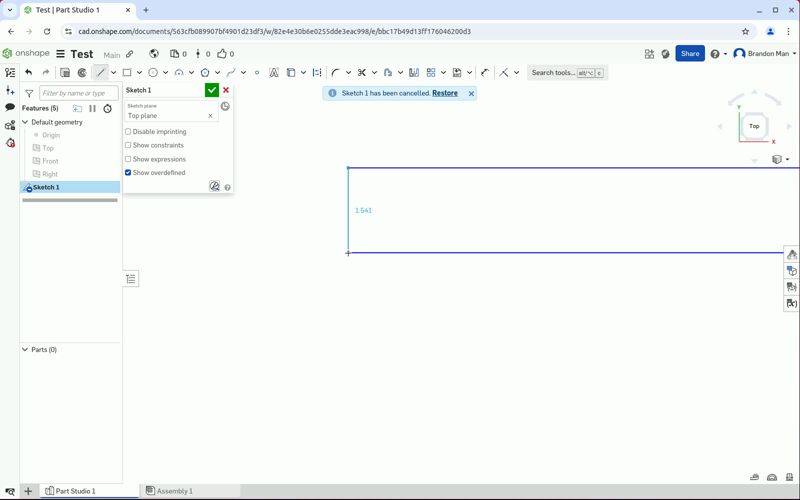
key_up(shift)
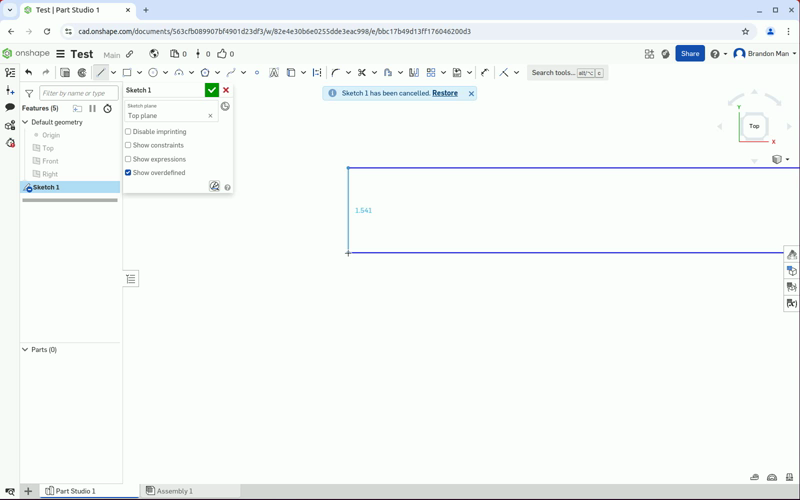
click(348, 252)
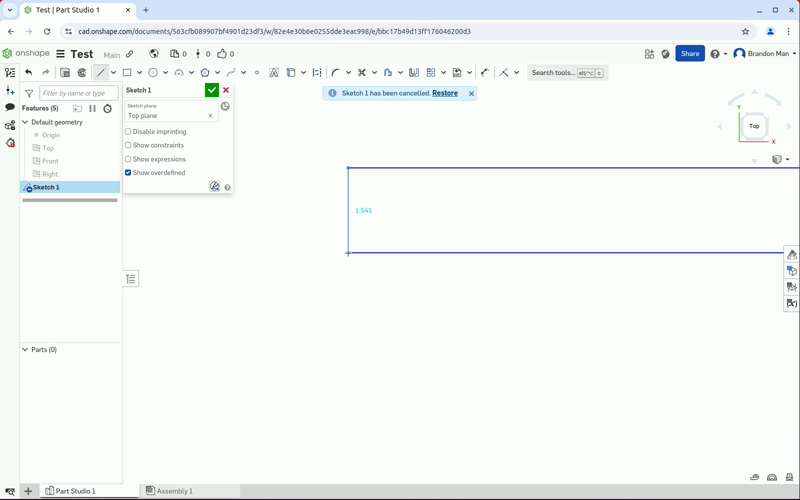
scroll(-6)
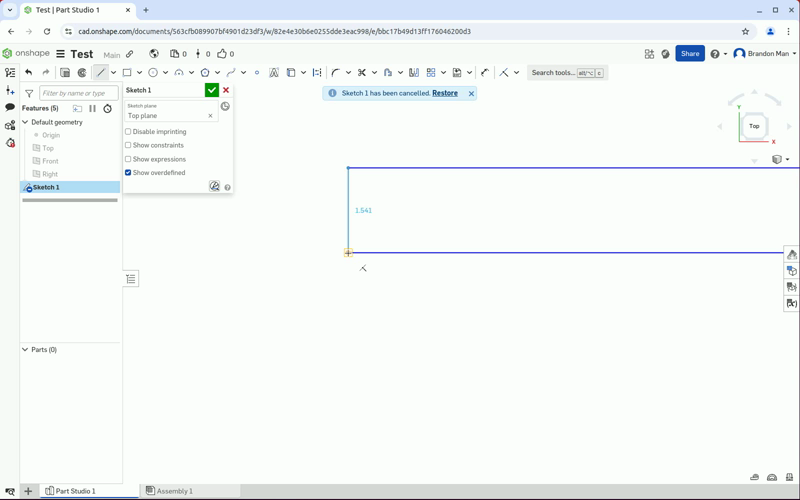
scroll(-6)
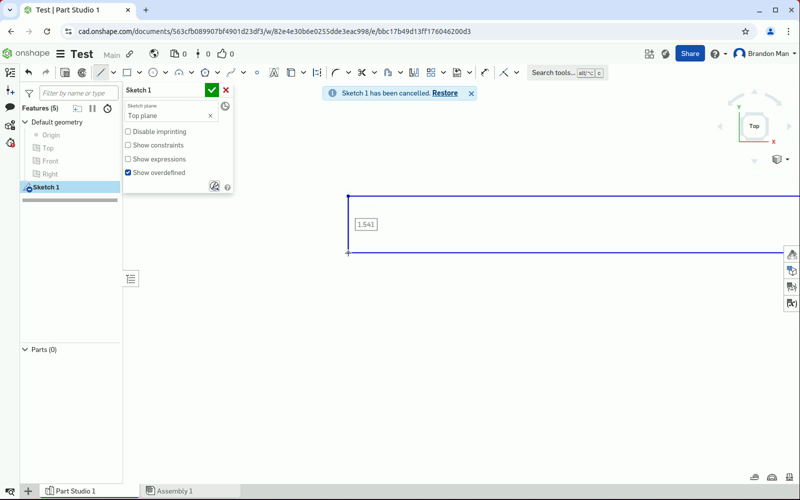
scroll(-6)
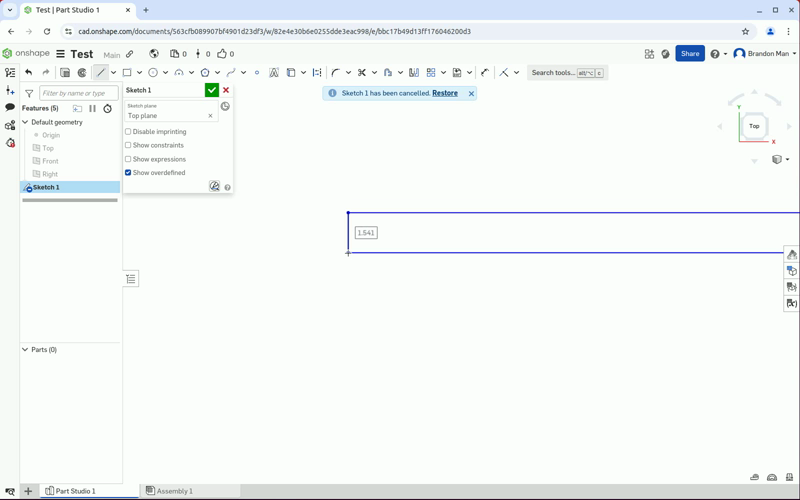
scroll(-6)
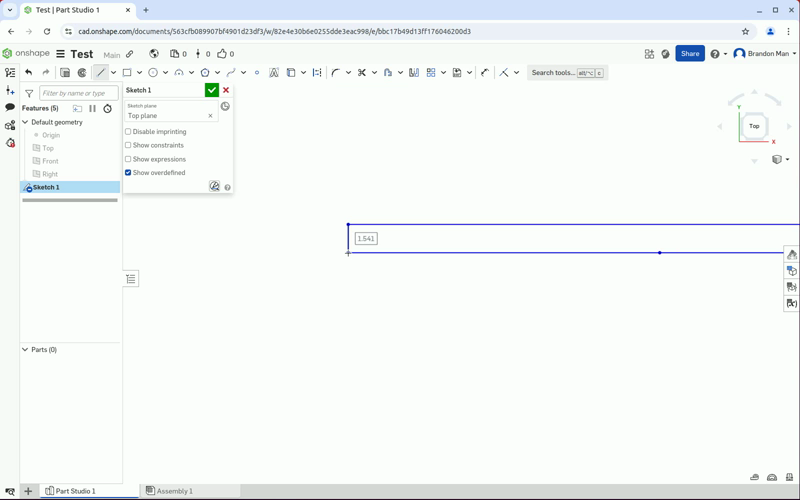
scroll(-6)
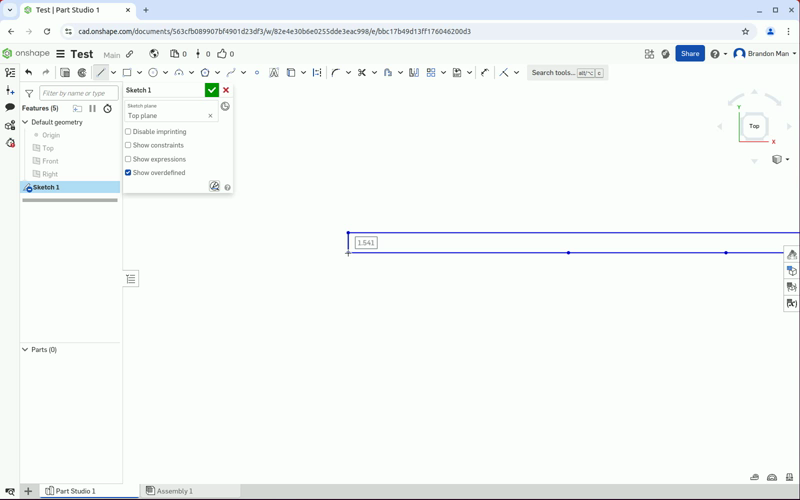
scroll(-6)
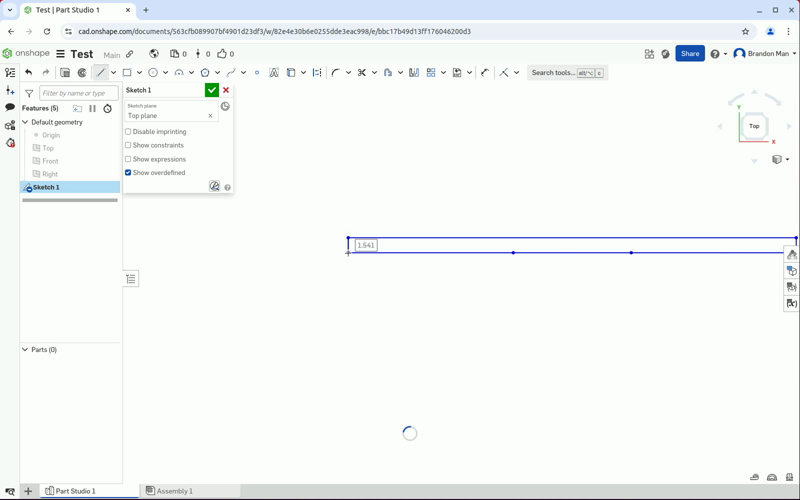
scroll(-6)
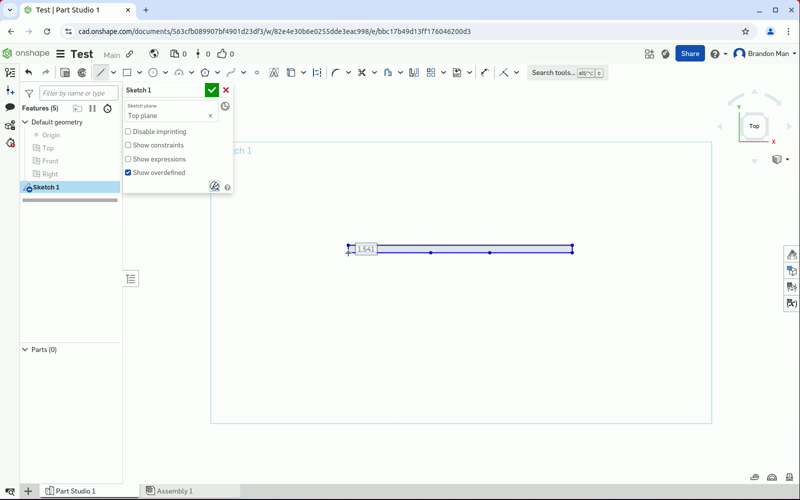
key(esc)
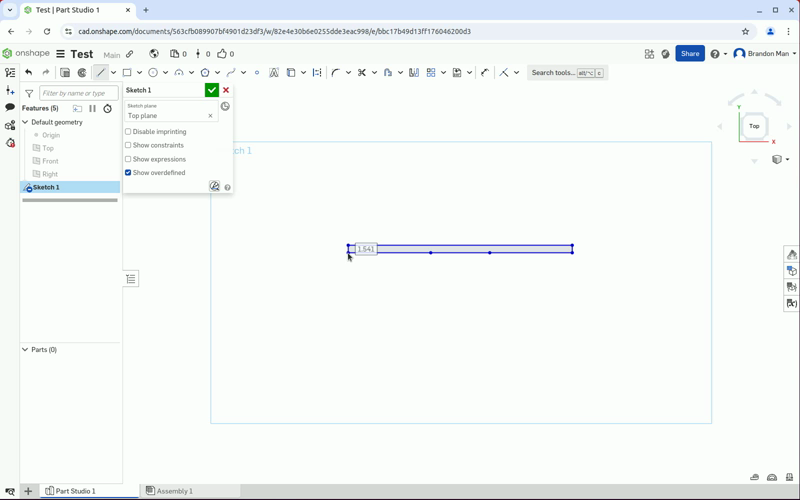
mouse_move(380, 246)
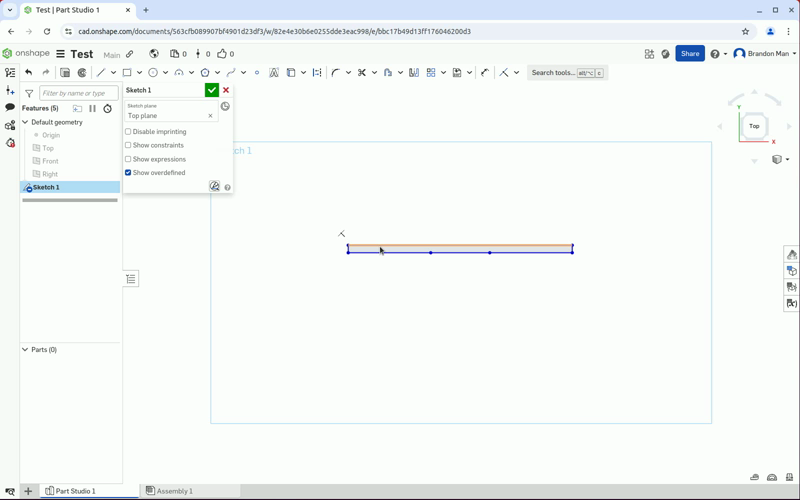
scroll(6)
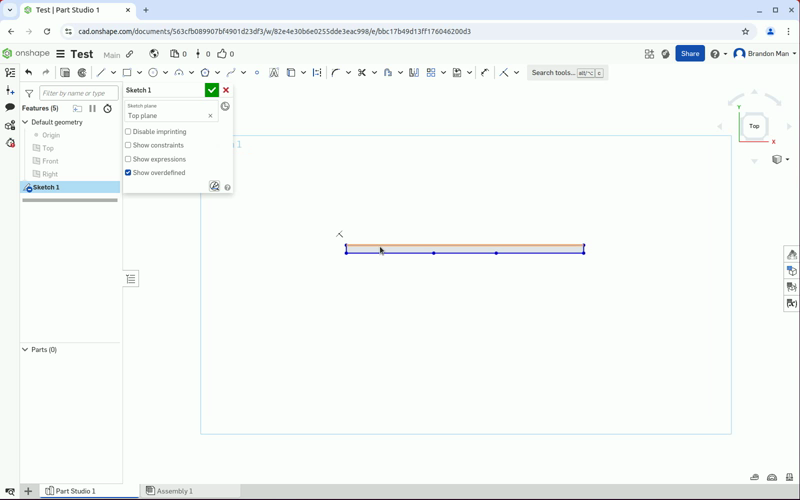
scroll(6)
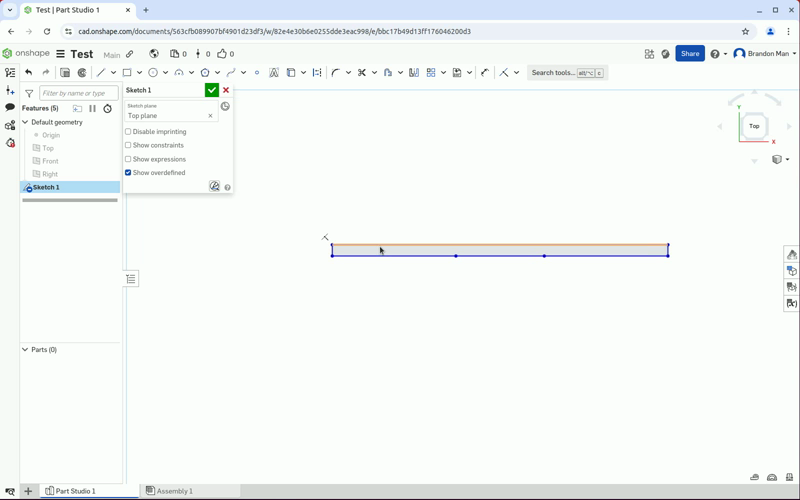
scroll(6)
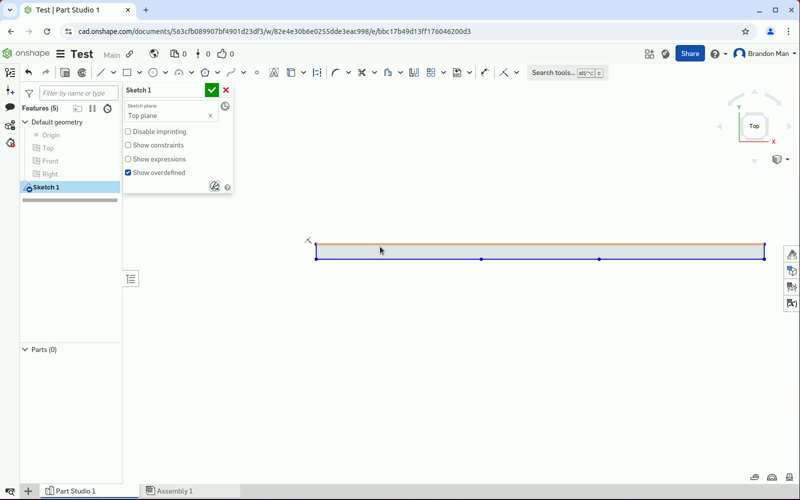
scroll(6)
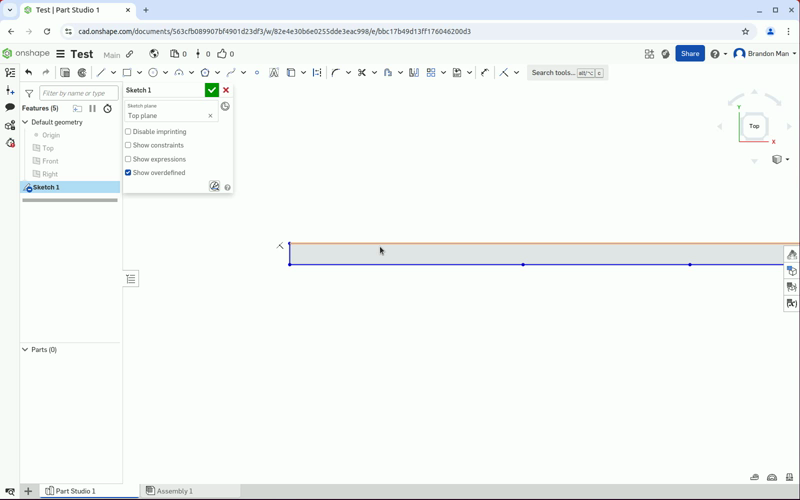
scroll(6)
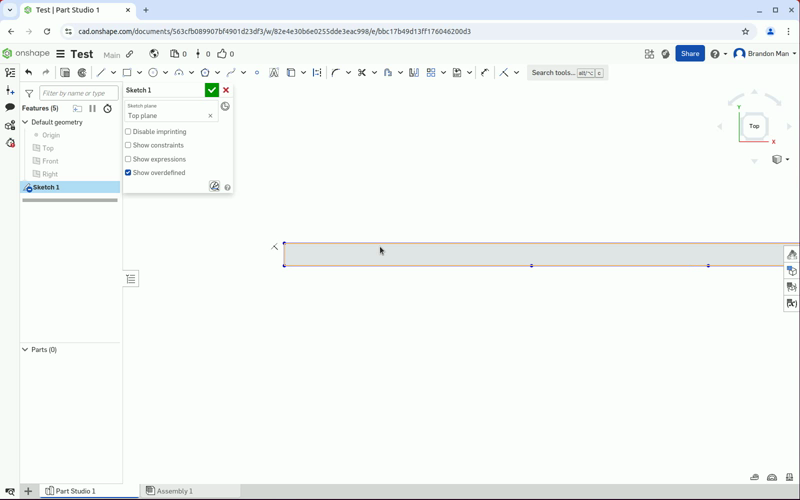
scroll(6)
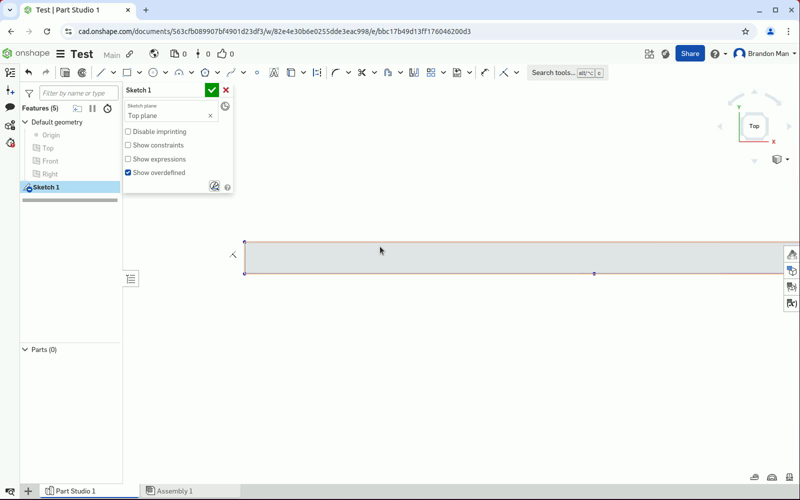
scroll(6)
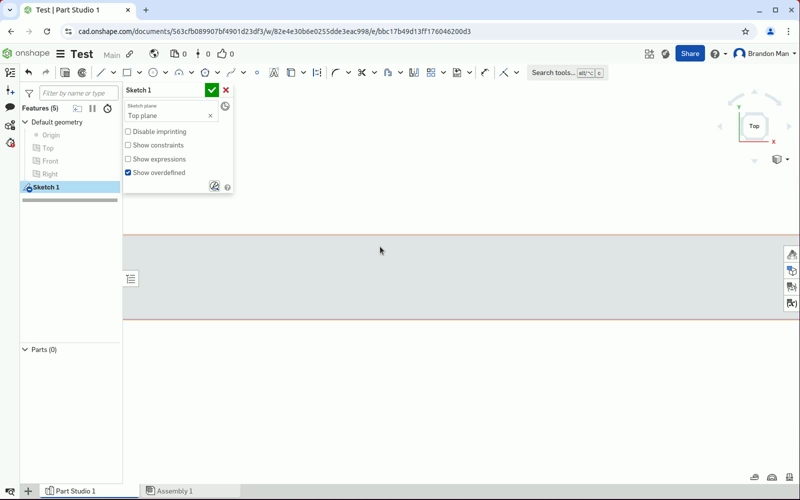
click(380, 246)
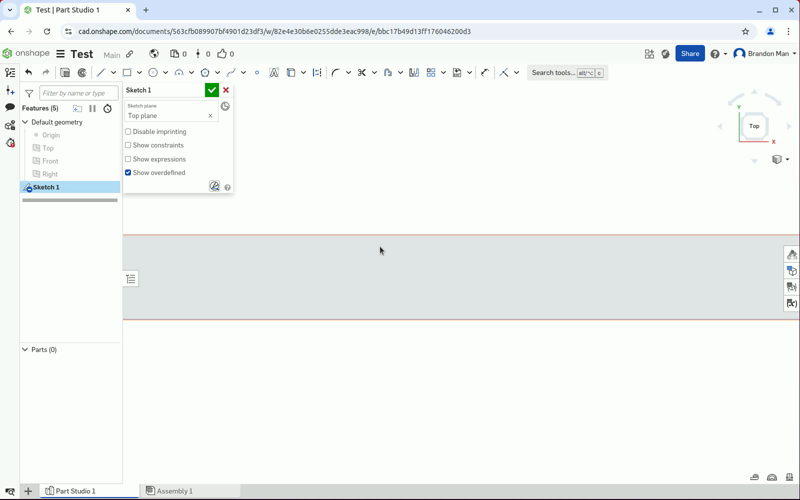
scroll(-6)
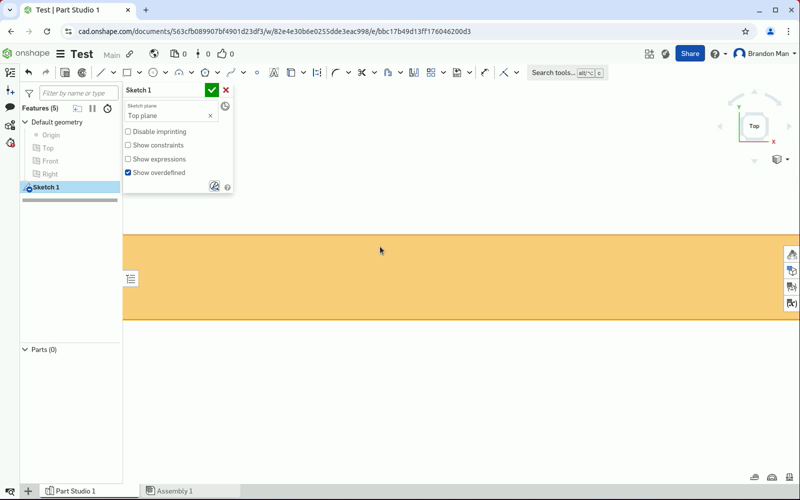
scroll(-6)
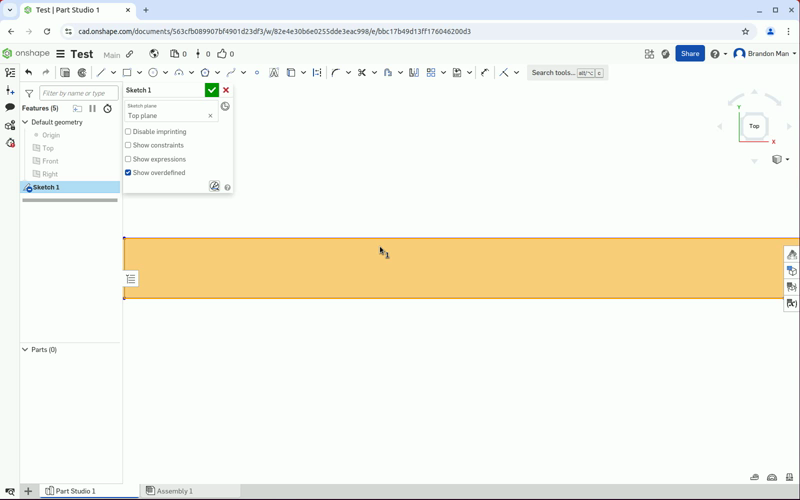
scroll(-6)
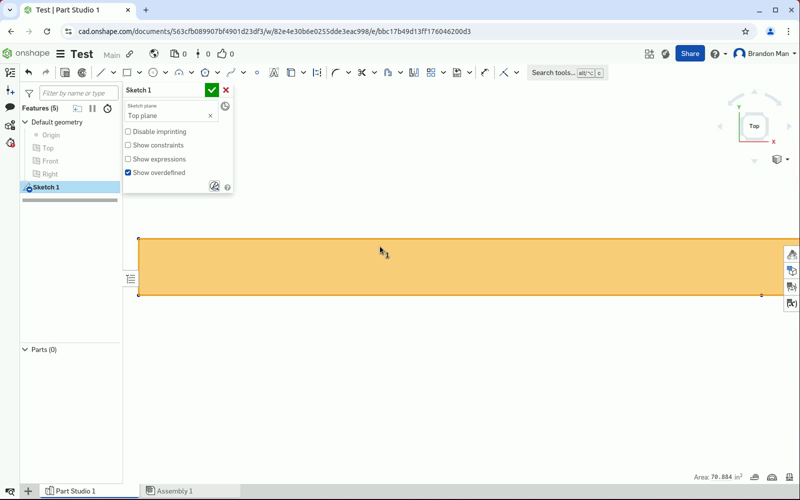
scroll(-6)
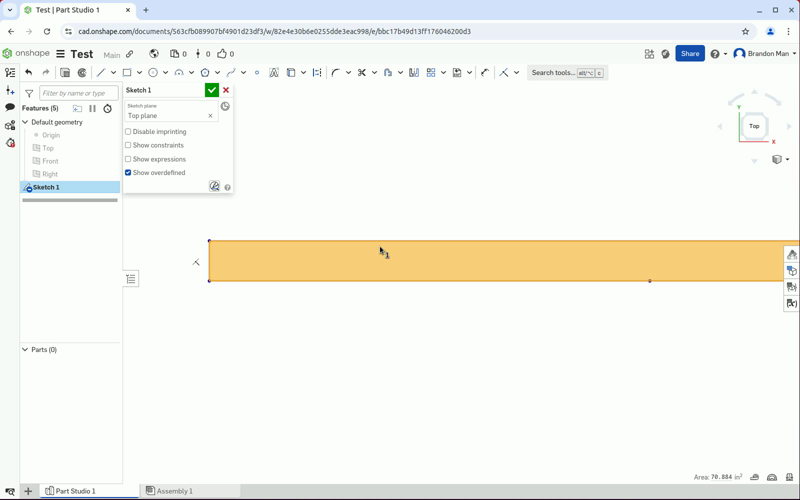
scroll(-6)
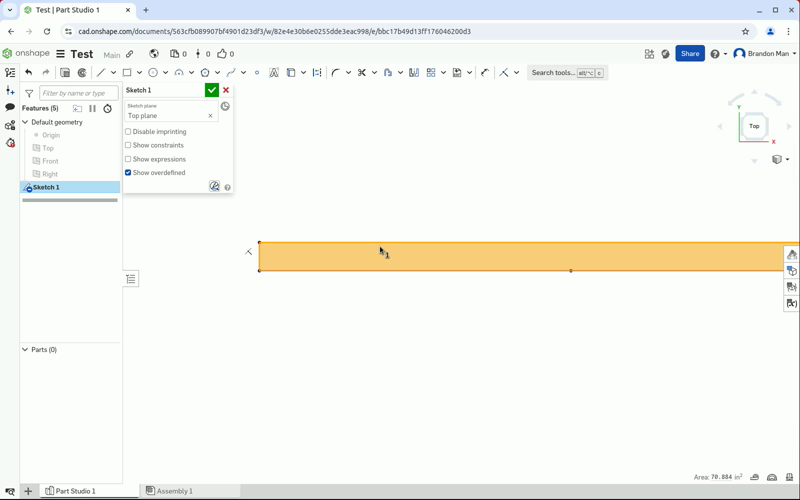
scroll(-6)
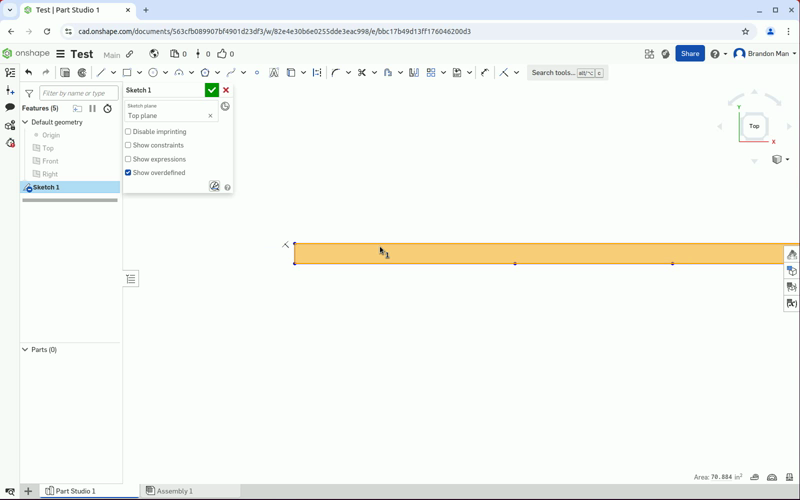
scroll(-6)
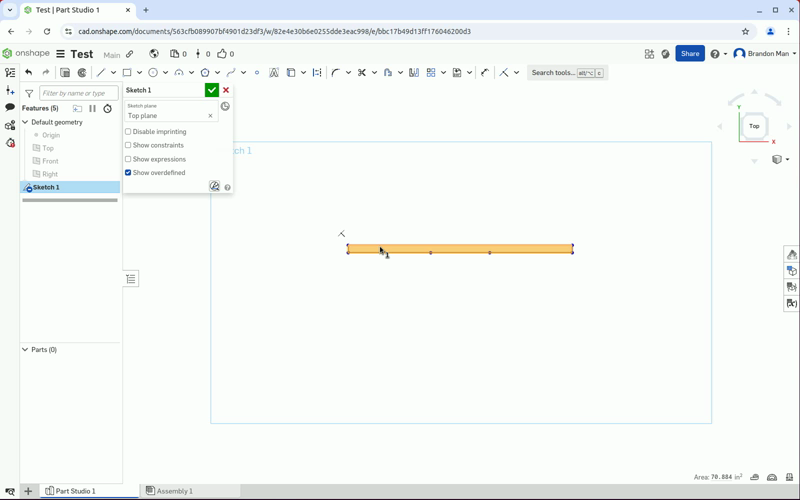
mouse_move(73, 352)
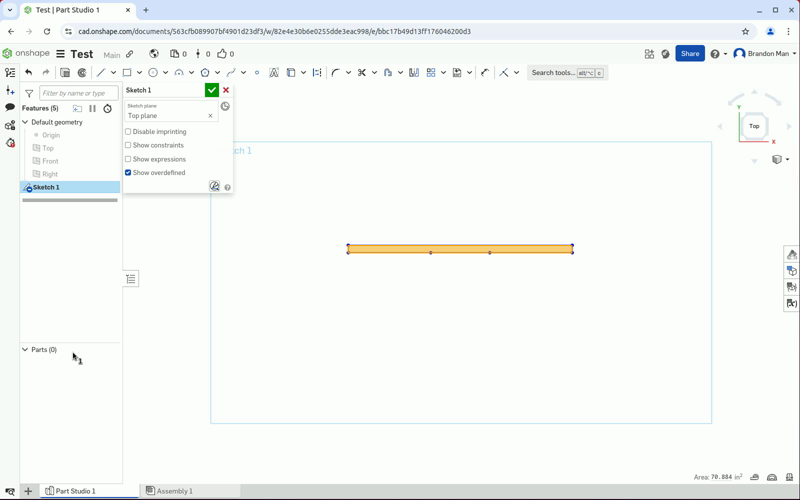
key(shift+y)
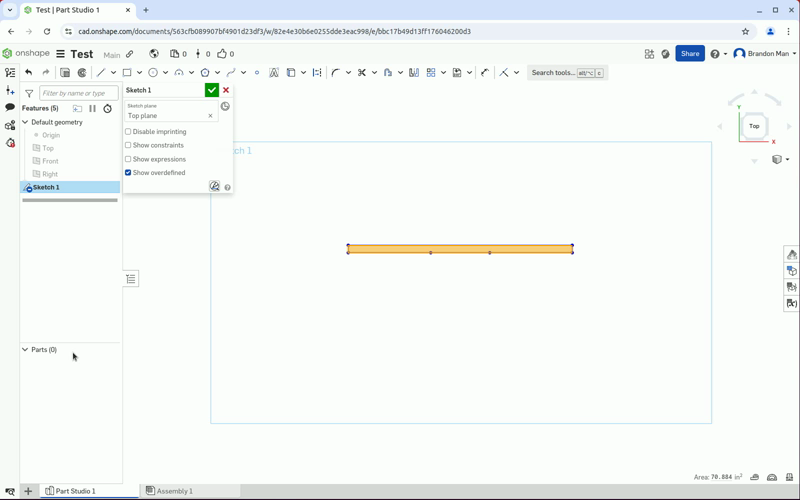
key(shift+e)
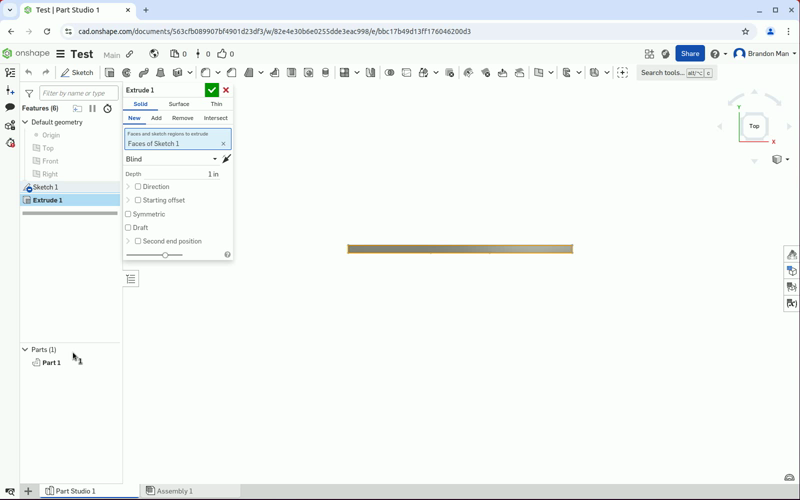
mouse_move(143, 106)
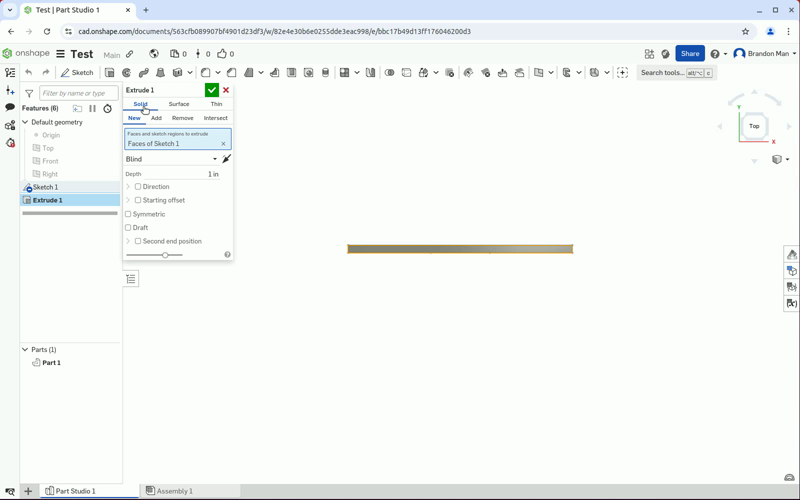
click(143, 106)
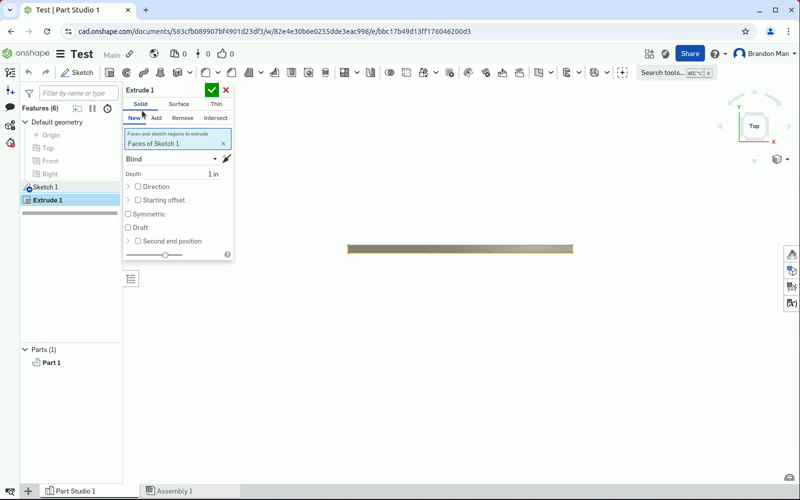
mouse_move(137, 120)
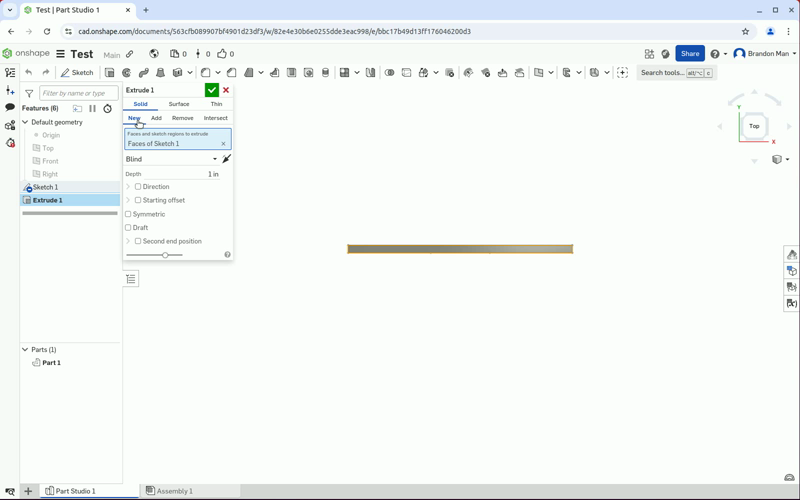
click(137, 120)
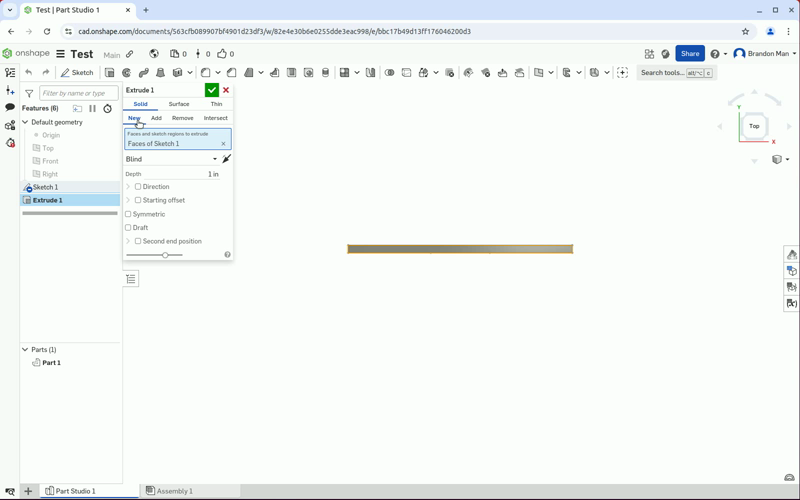
key(tab, 4)
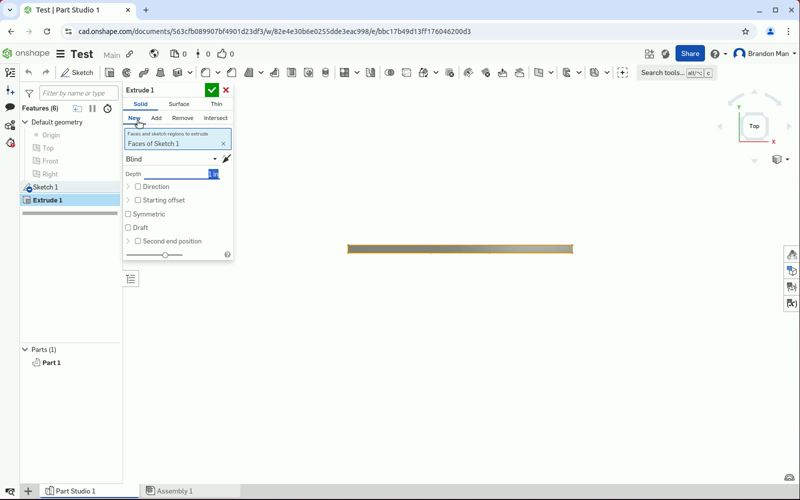
text(18.535)
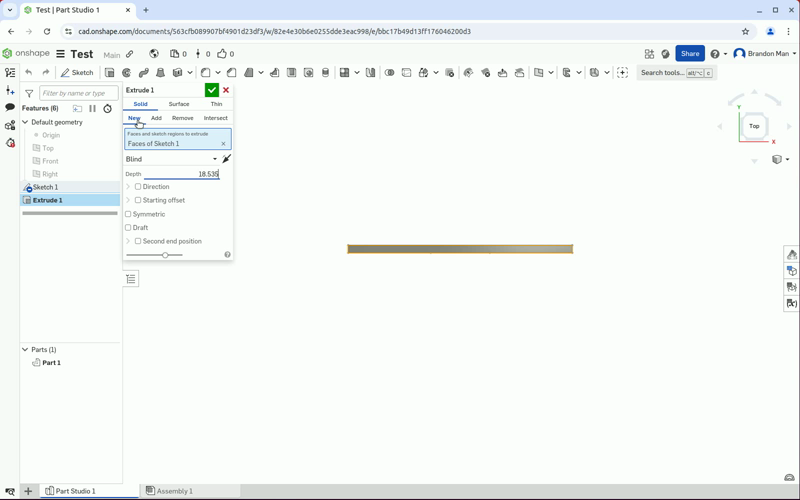
key(enter)
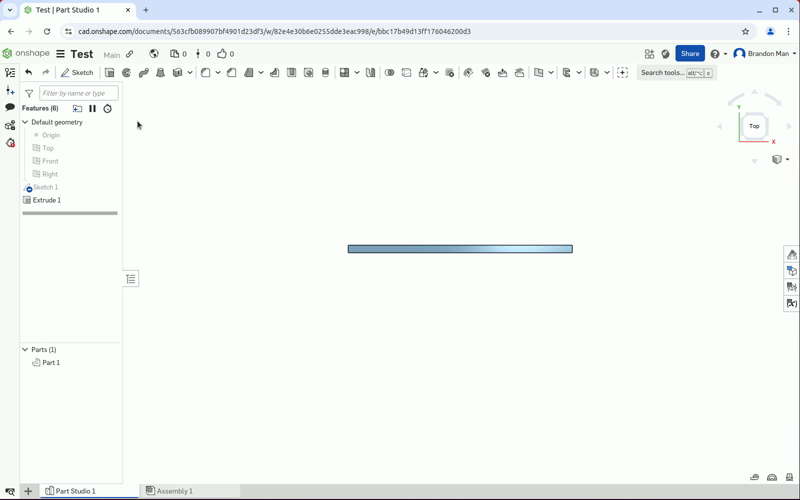
key(shift+h)
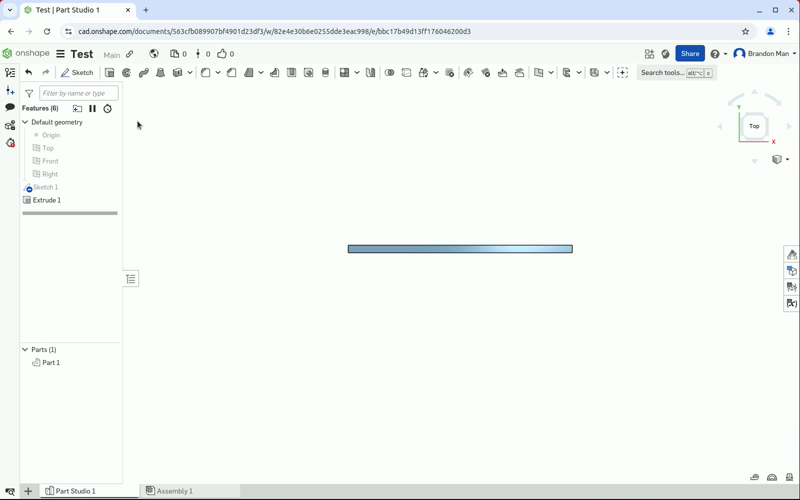
key(shift+h)
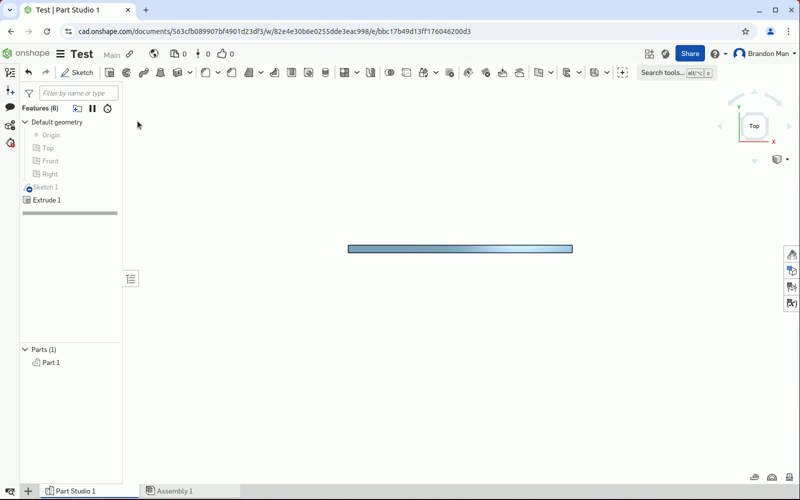
mouse_move(73, 189)
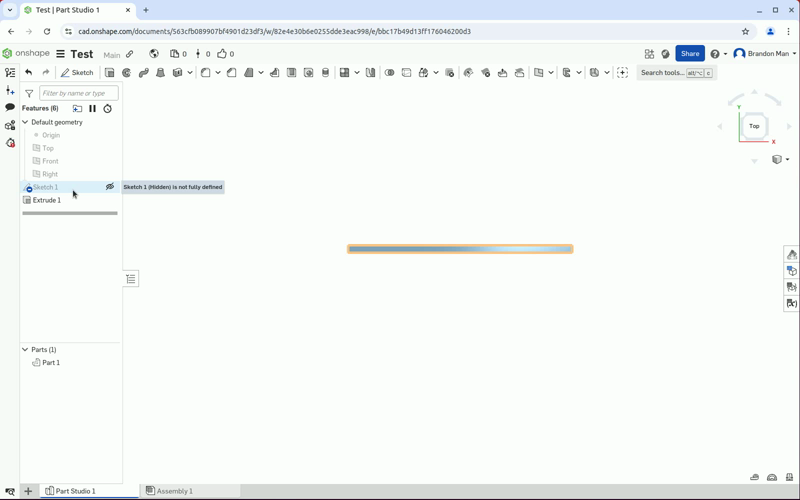
click(73, 189)
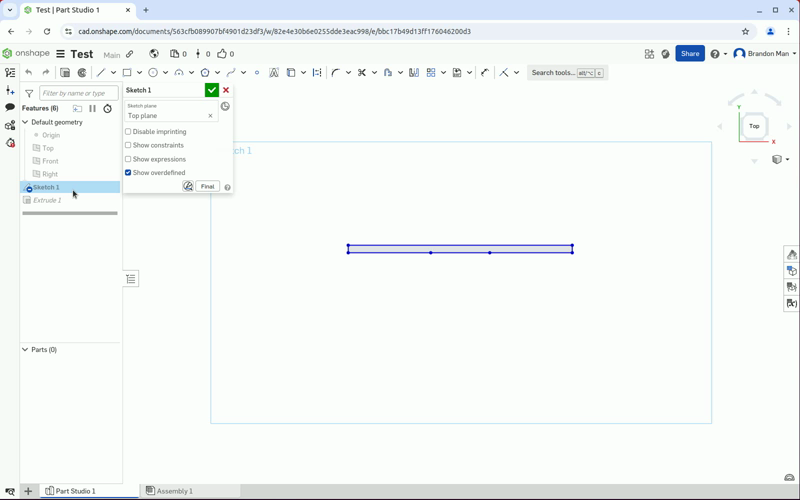
mouse_move(229, 92)
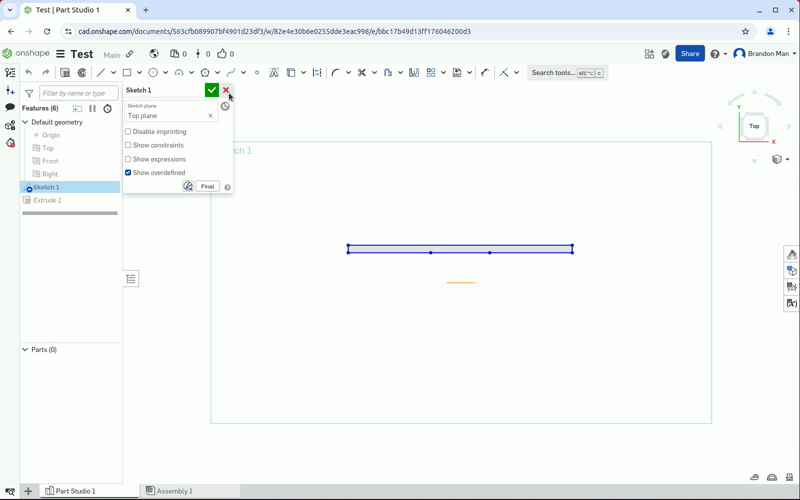
click(229, 92)
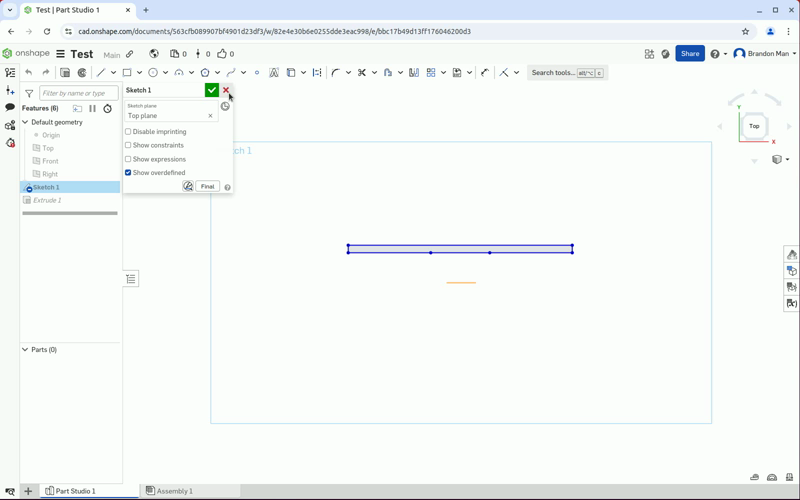
key(shift+s)
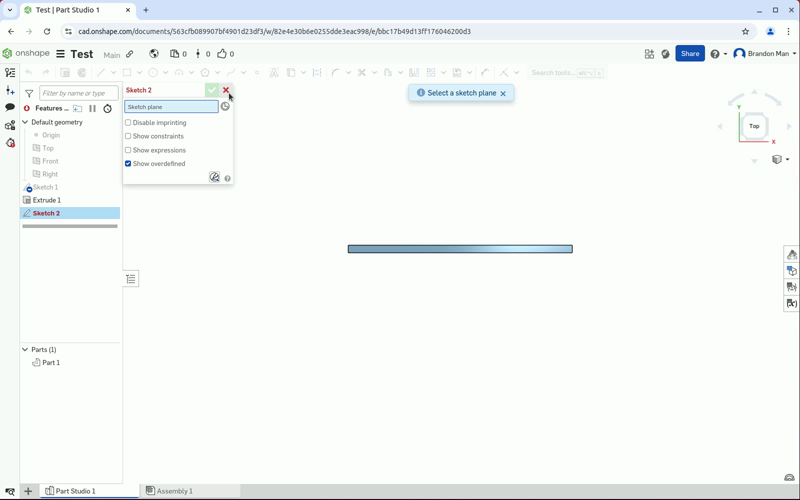
mouse_move(73, 150)
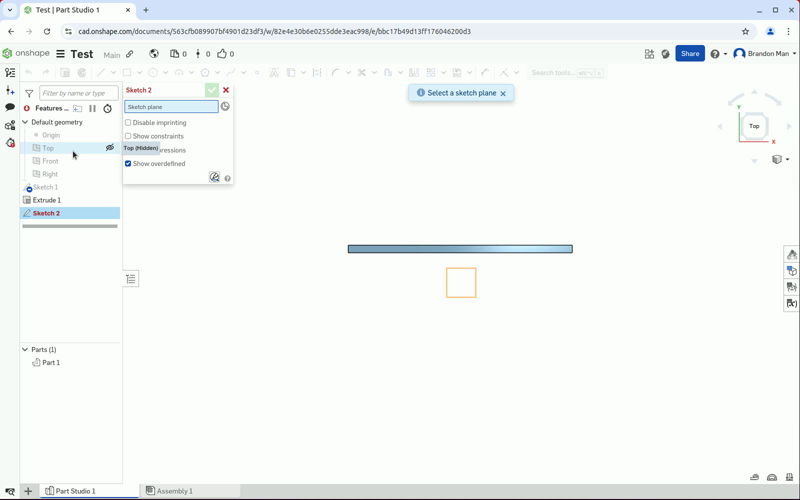
click(73, 150)
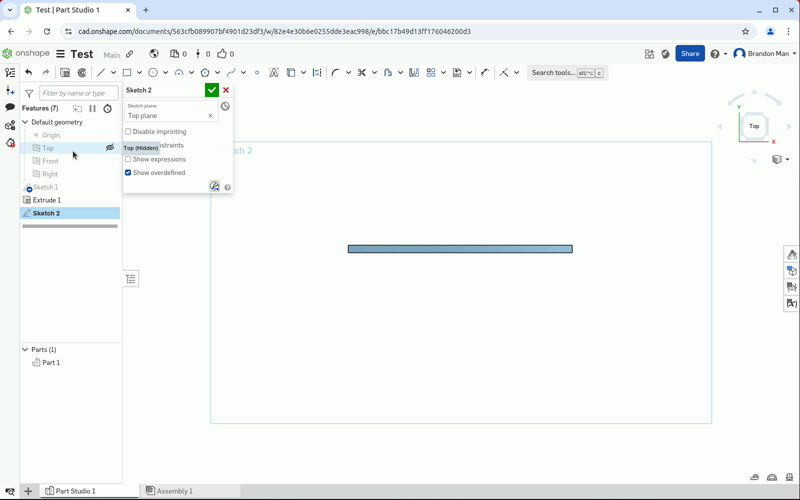
mouse_move(73, 352)
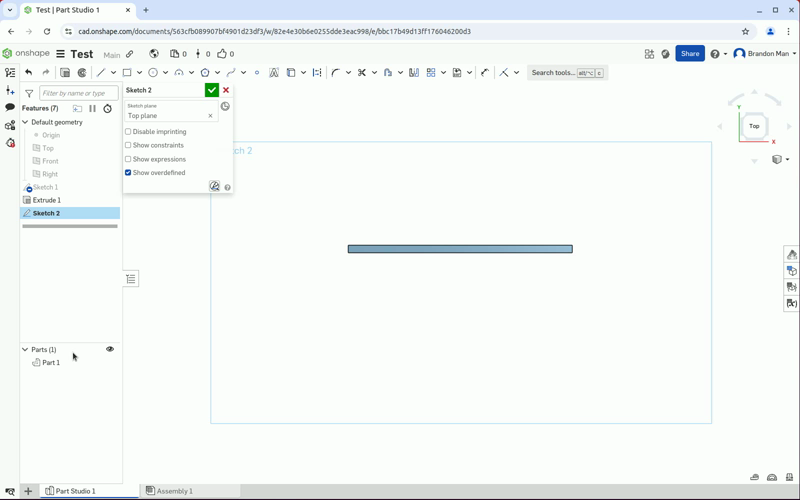
key(y)
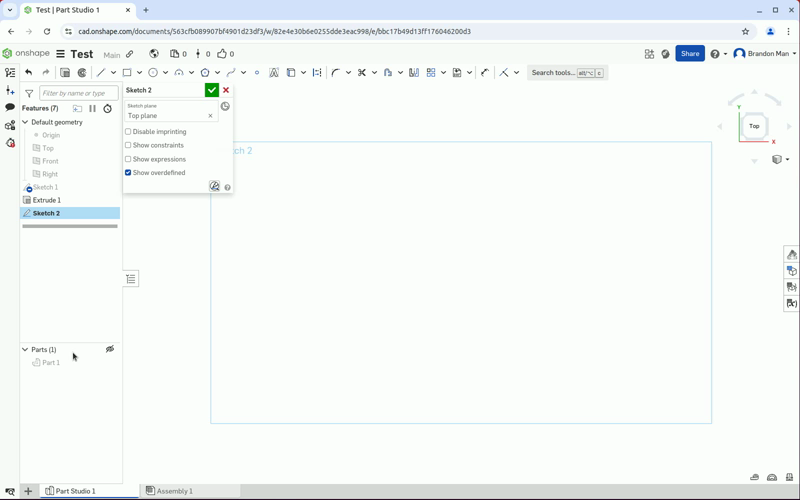
key(l)
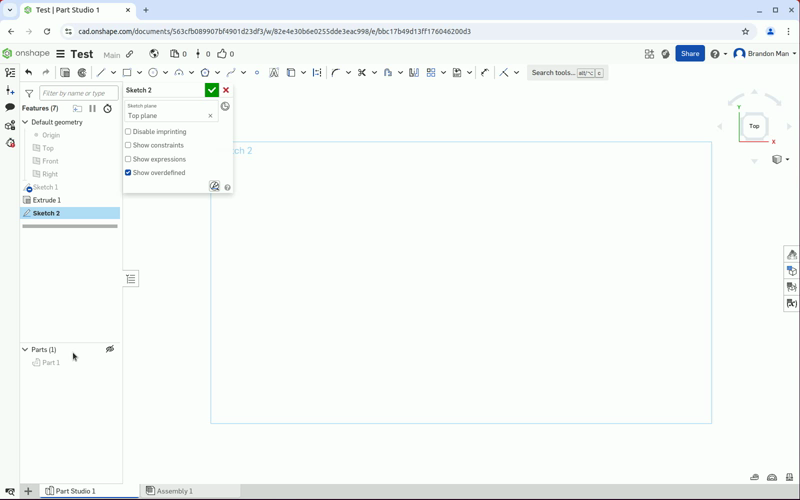
key_down(shift)
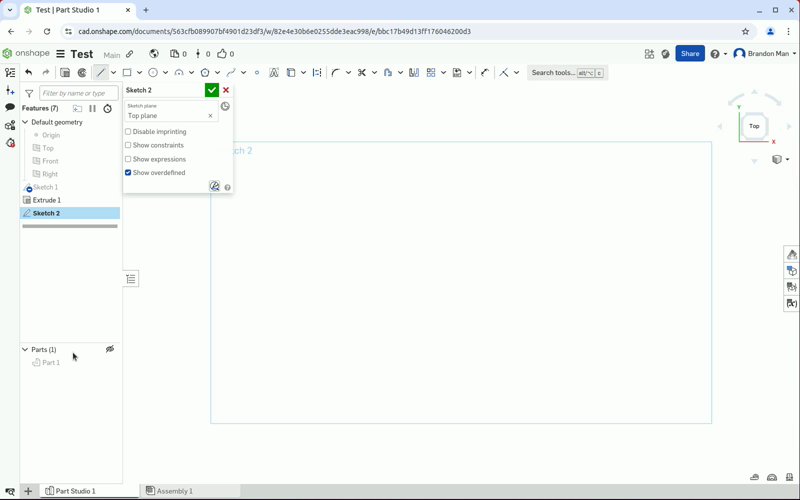
mouse_move(430, 313)
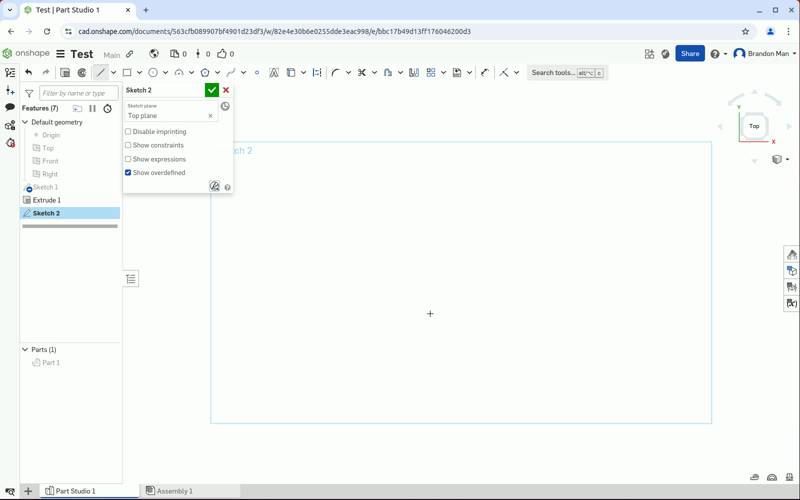
click(430, 313)
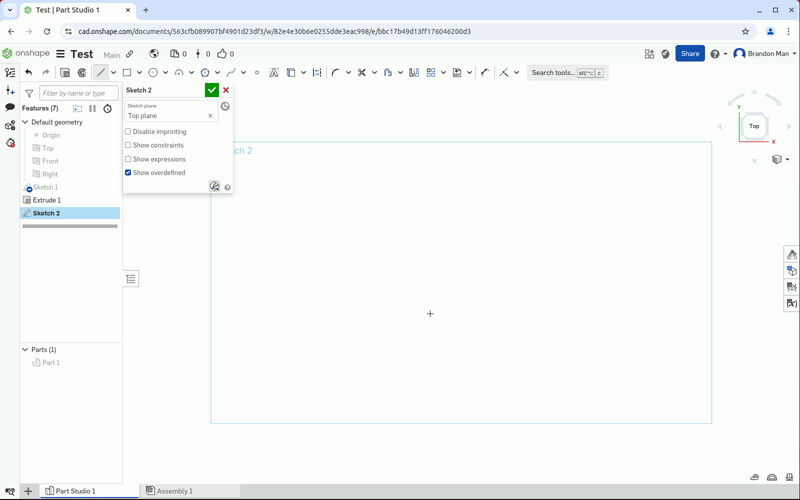
key_up(shift)
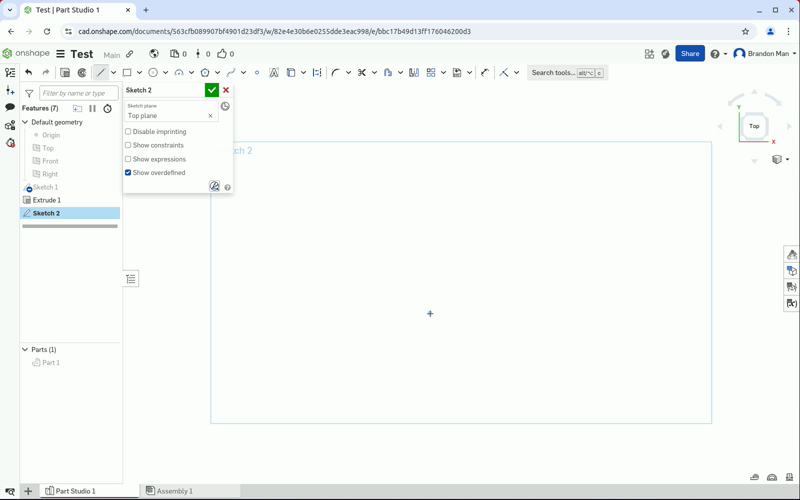
key_down(shift)
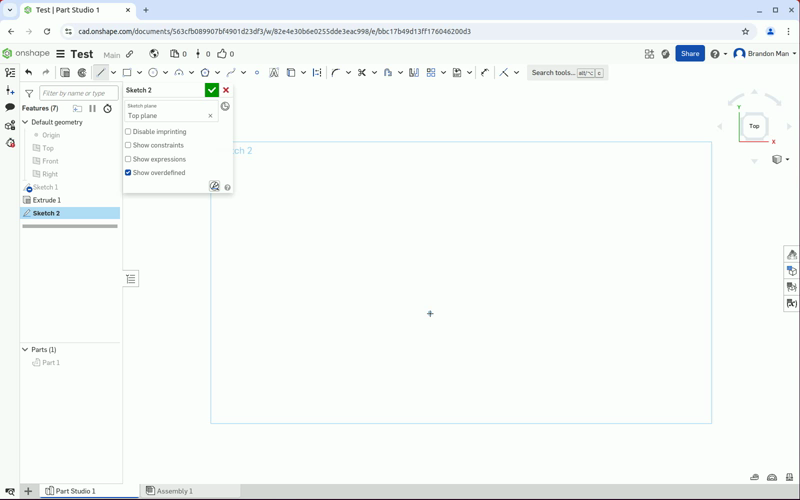
mouse_move(490, 313)
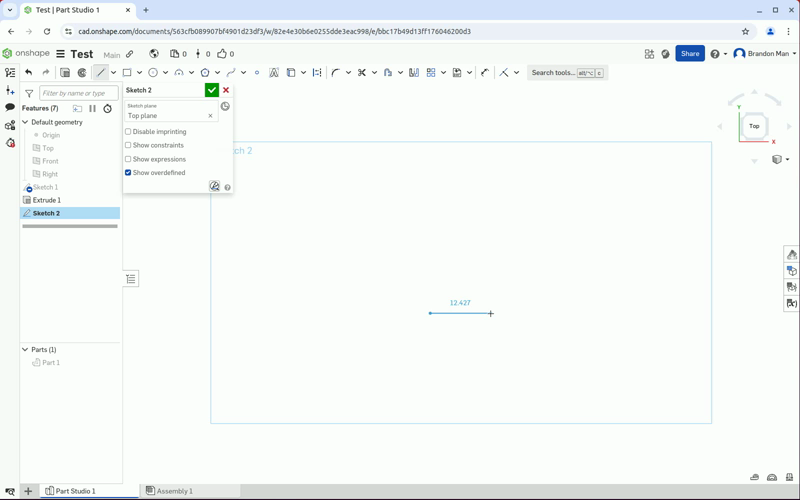
click(490, 313)
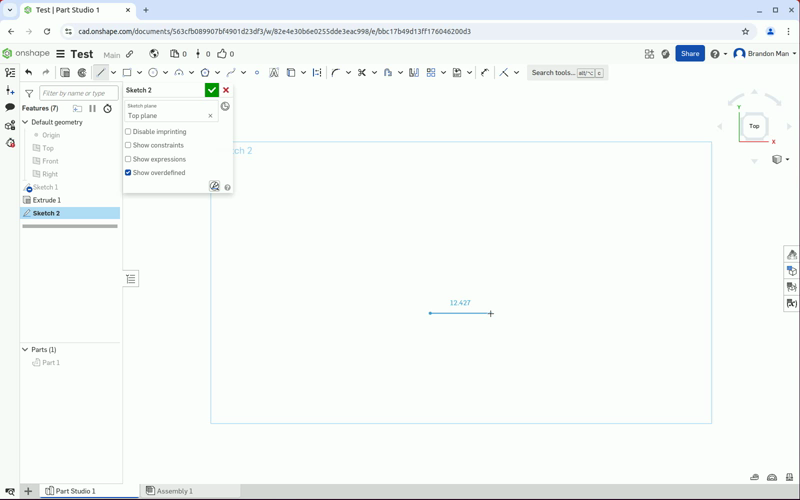
key_up(shift)
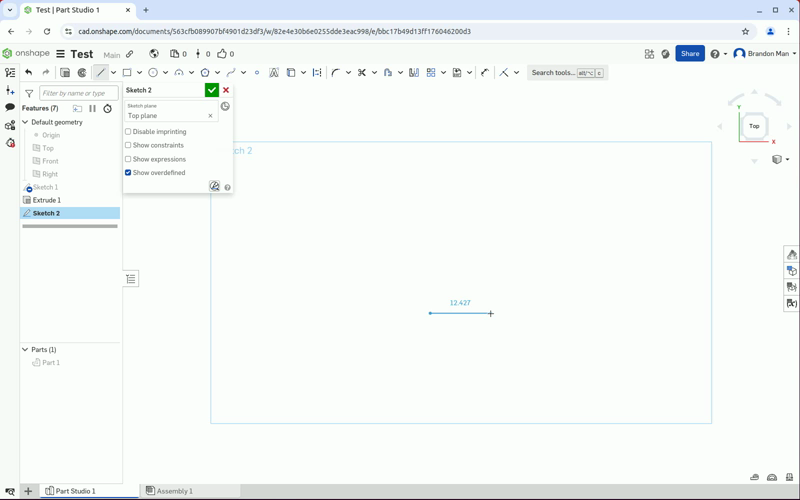
key_down(shift)
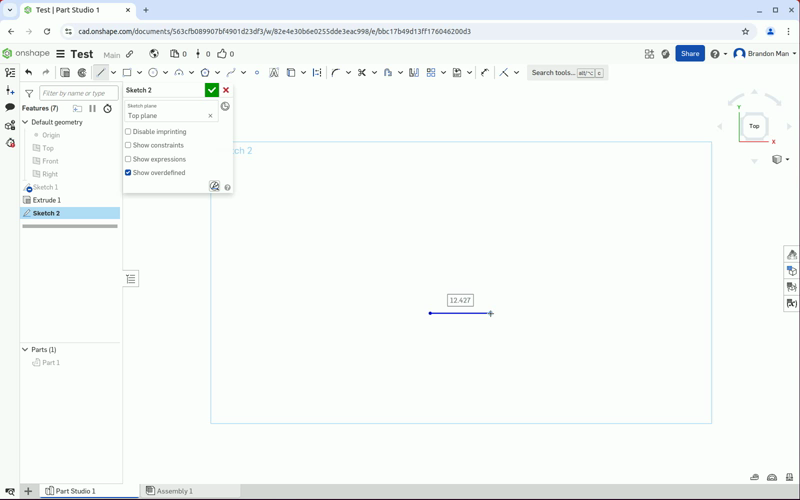
mouse_move(490, 252)
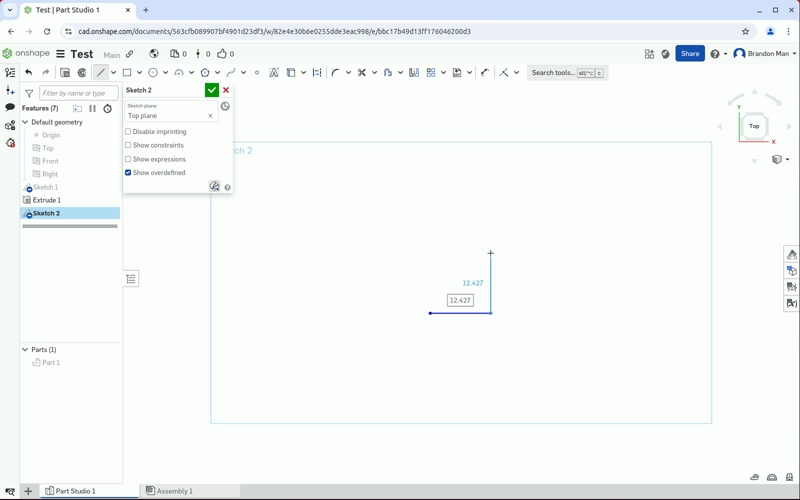
click(490, 252)
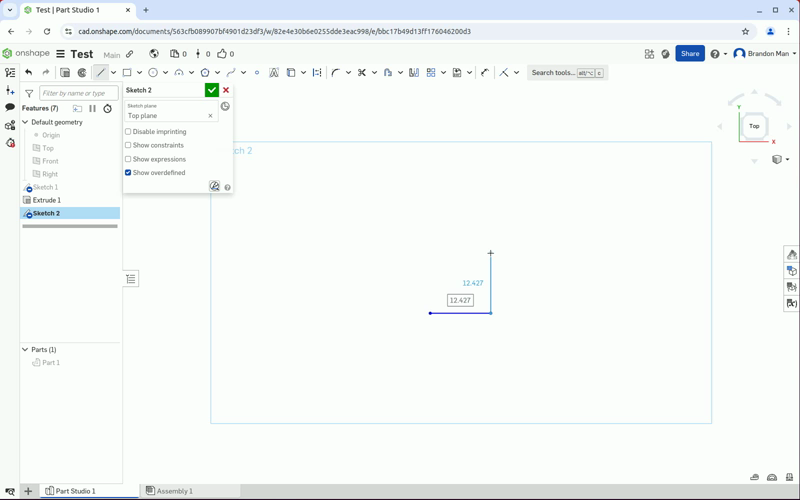
key_up(shift)
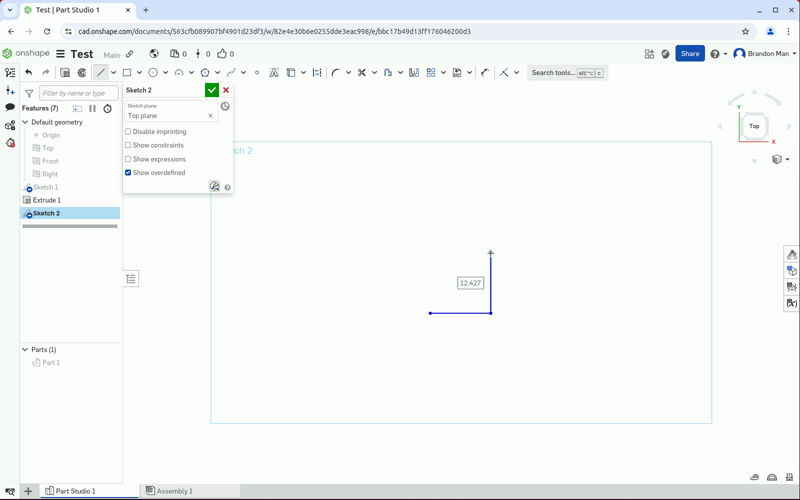
key_down(shift)
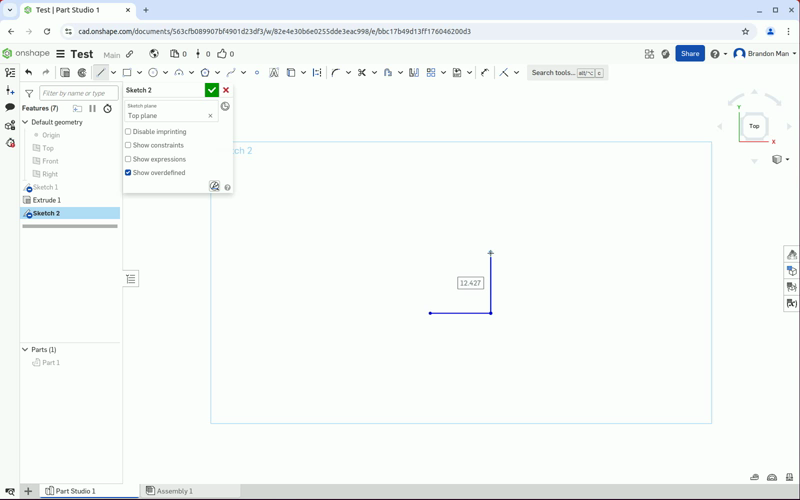
mouse_move(430, 252)
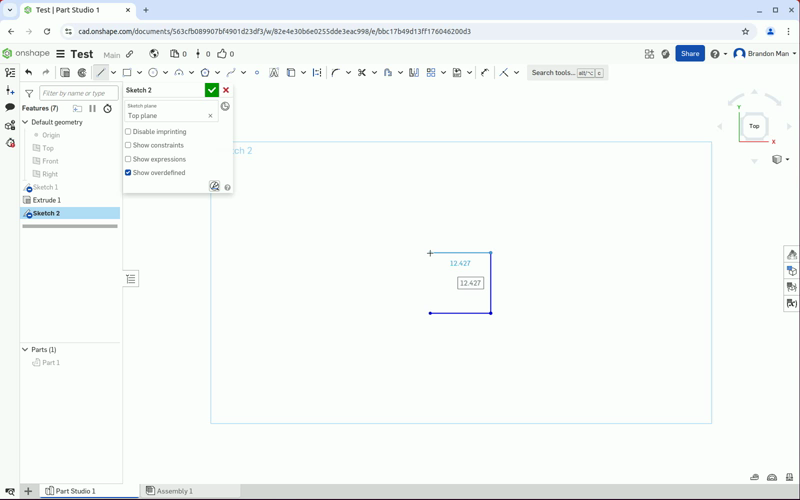
click(430, 252)
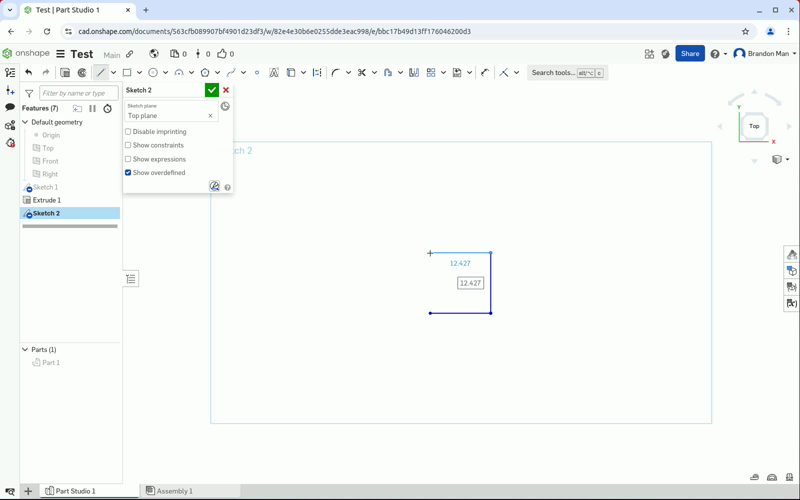
key_up(shift)
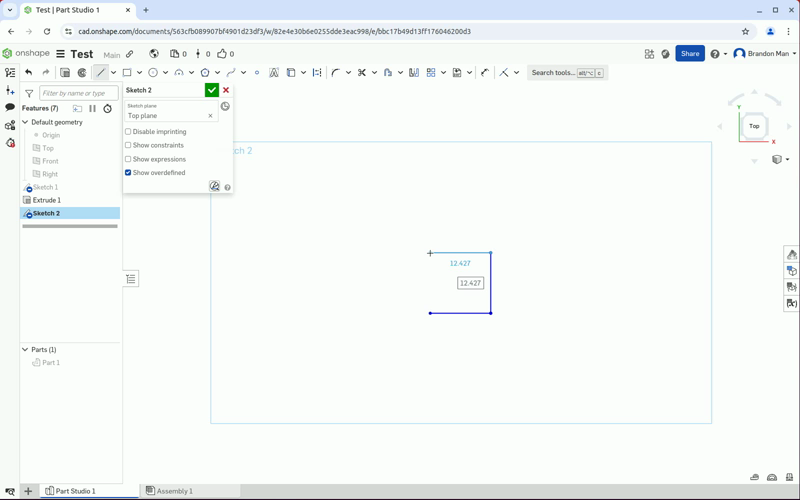
key_down(shift)
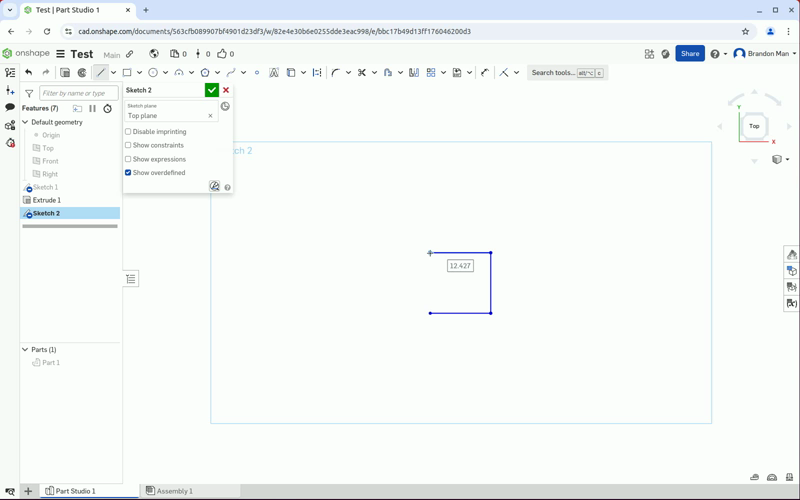
mouse_move(430, 313)
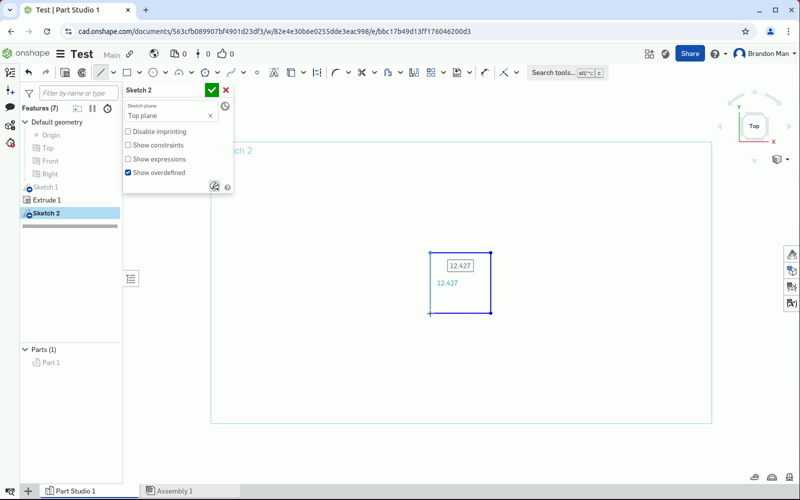
key_up(shift)
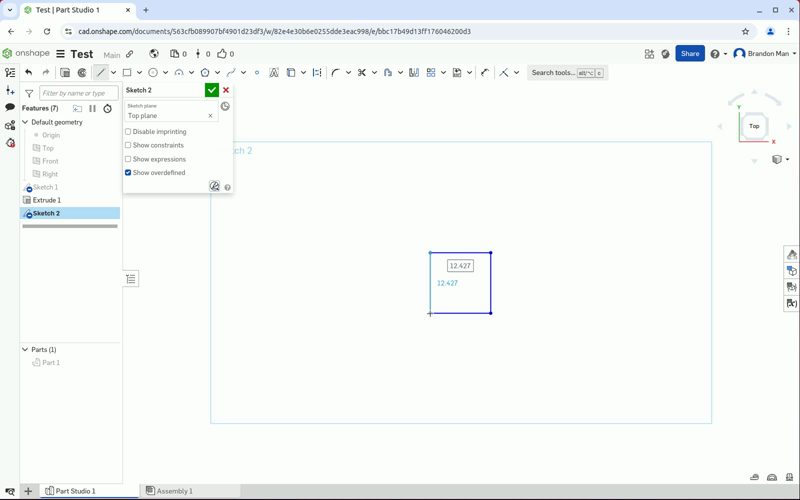
click(430, 313)
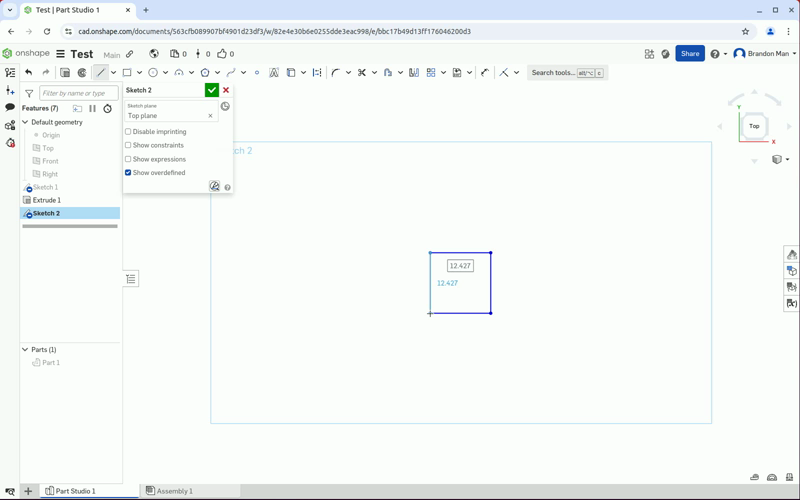
key(esc)
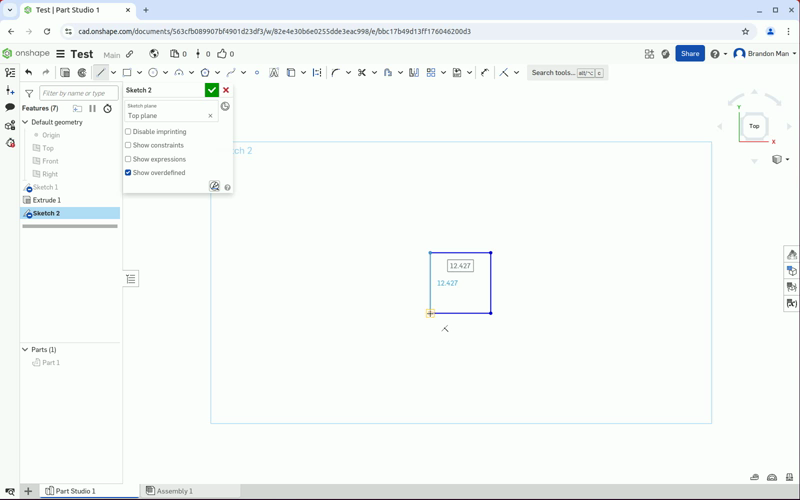
key(l)
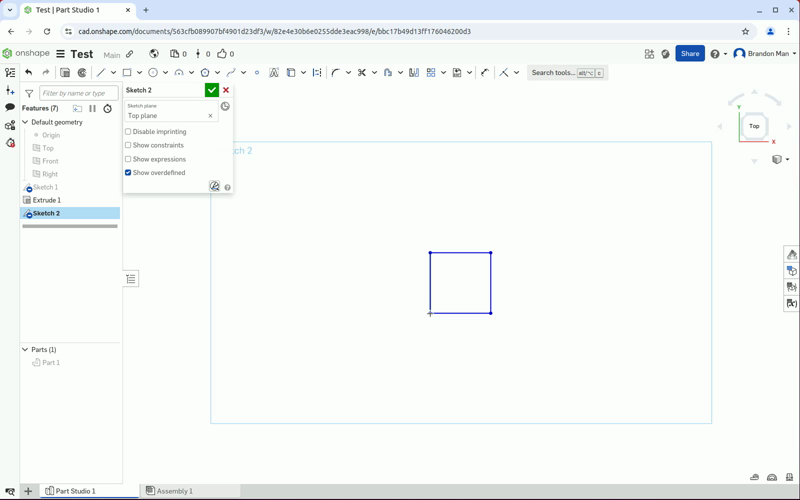
key_down(shift)
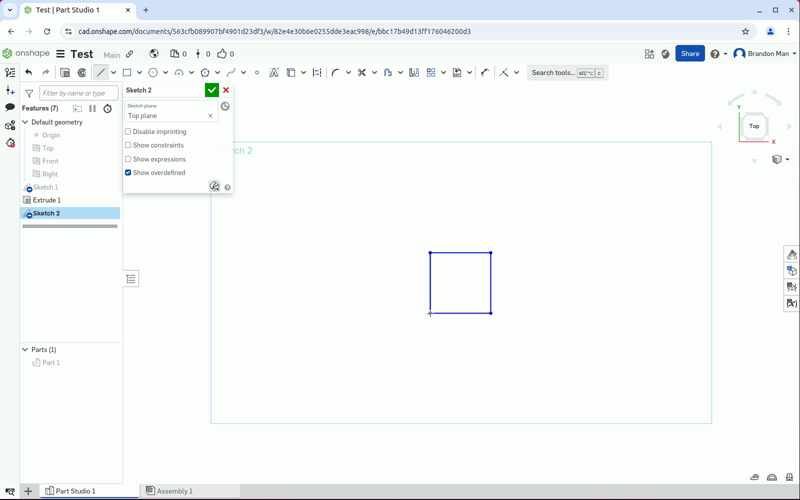
mouse_move(433, 310)
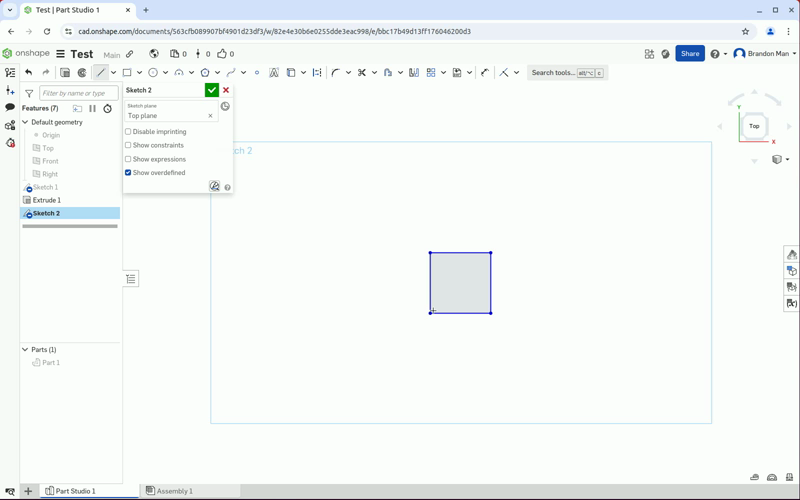
scroll(6)
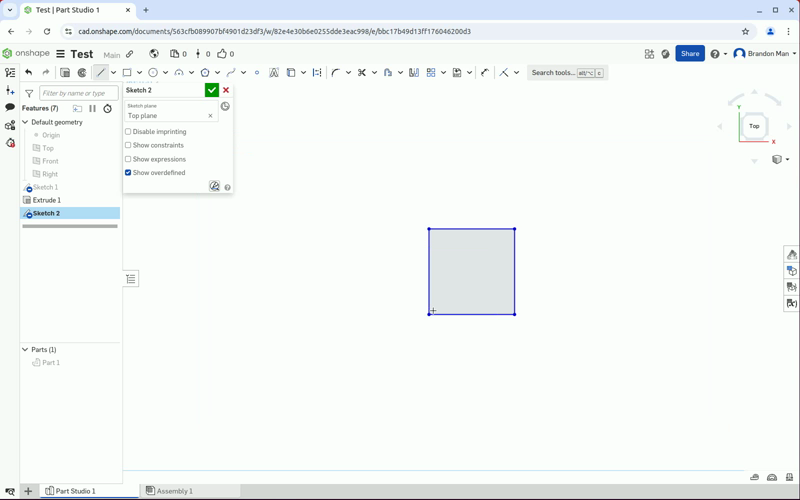
scroll(6)
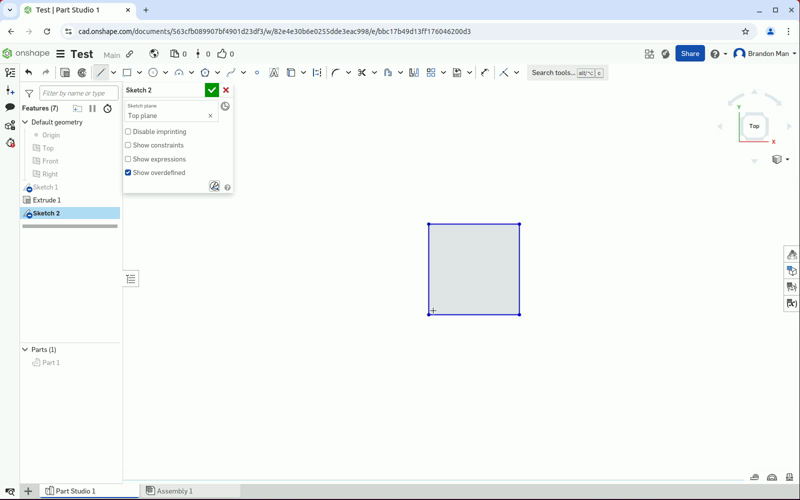
scroll(6)
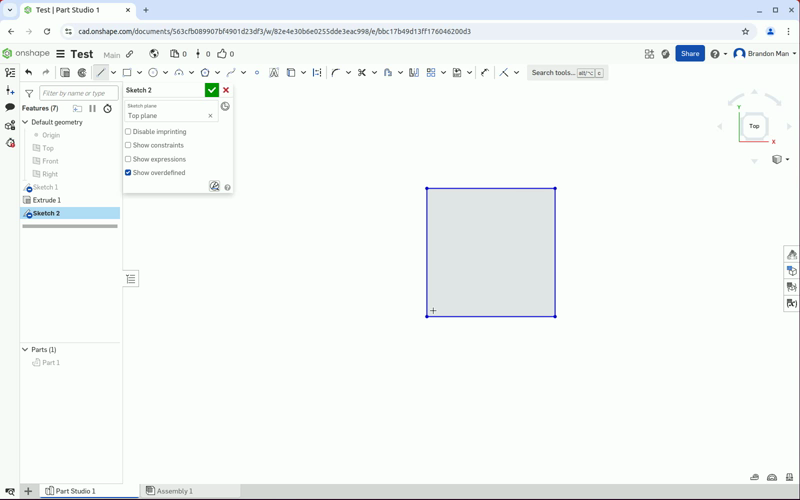
scroll(6)
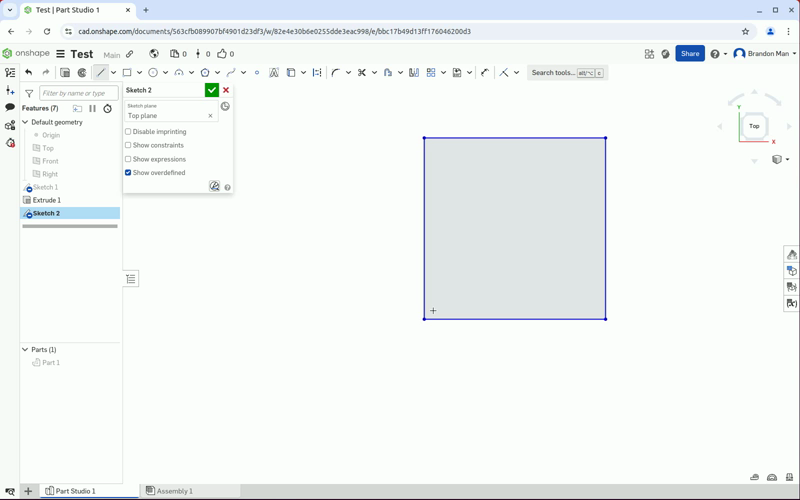
scroll(6)
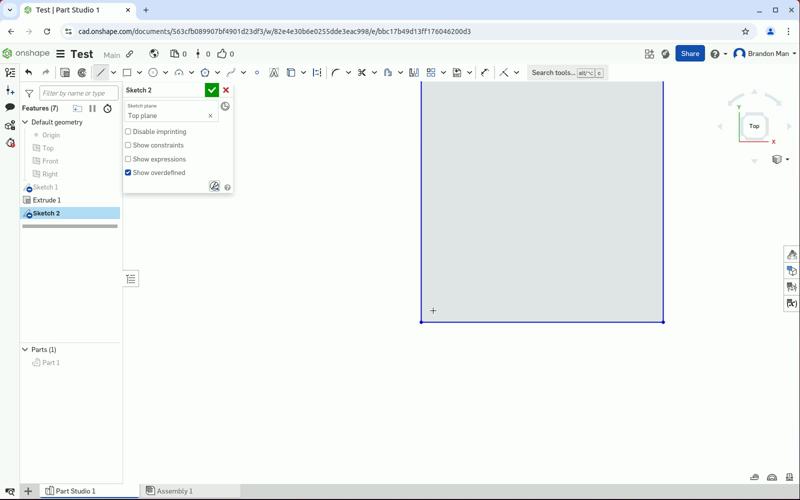
scroll(6)
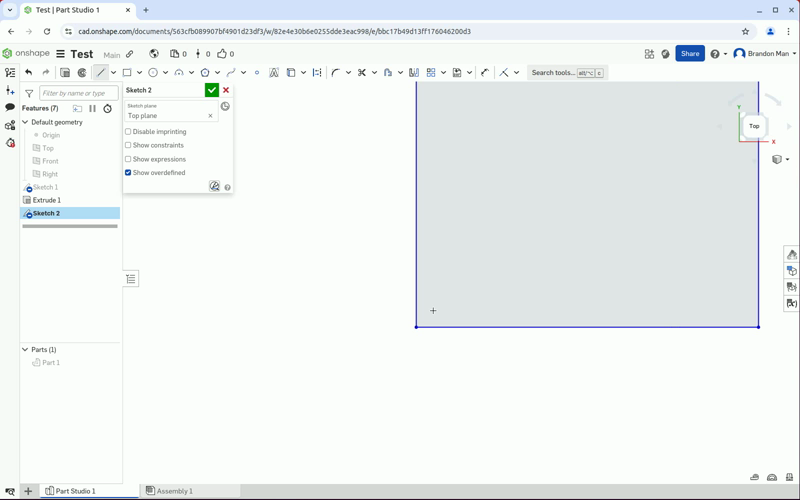
scroll(6)
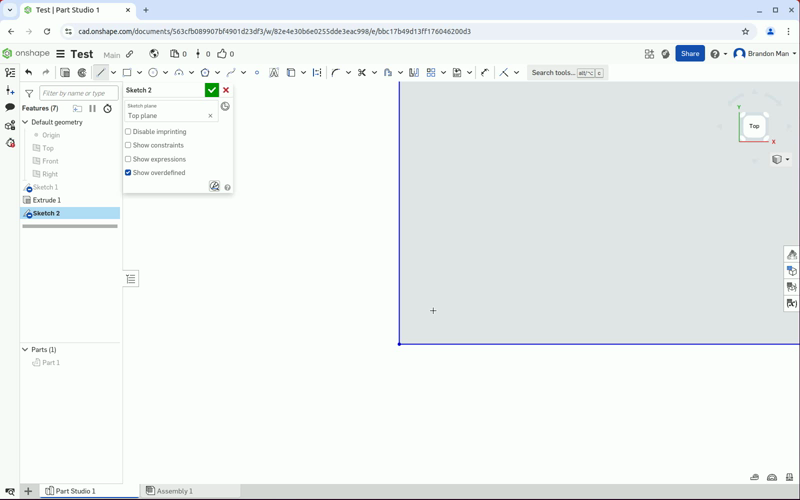
click(433, 310)
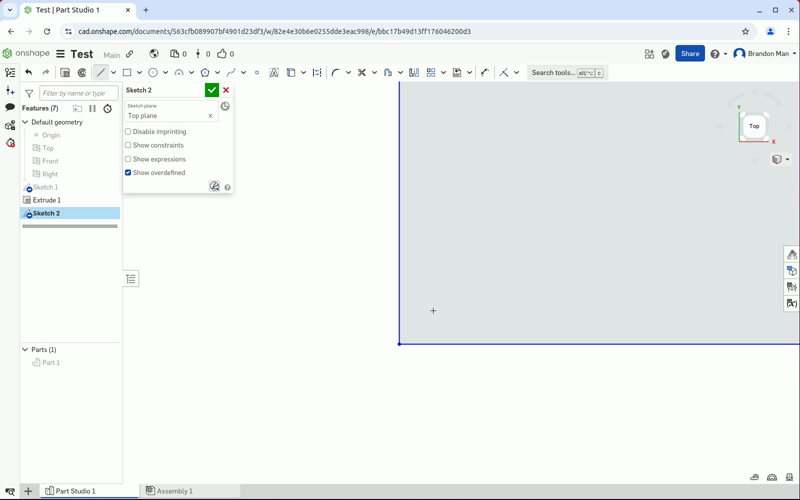
scroll(-6)
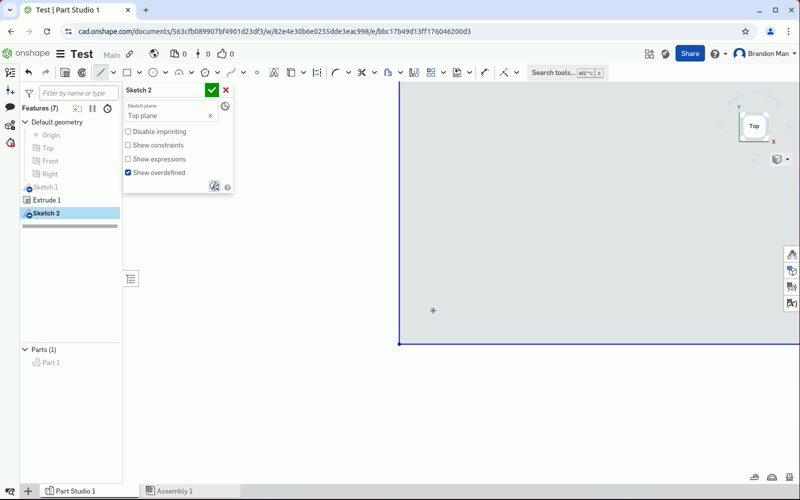
scroll(-6)
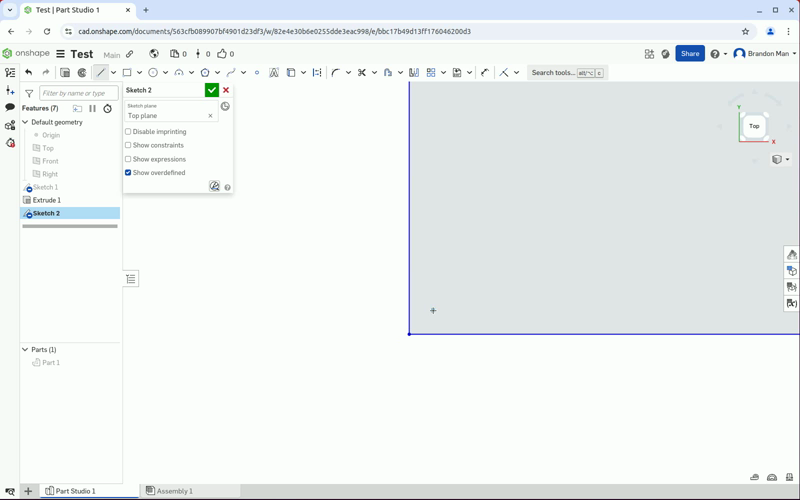
scroll(-6)
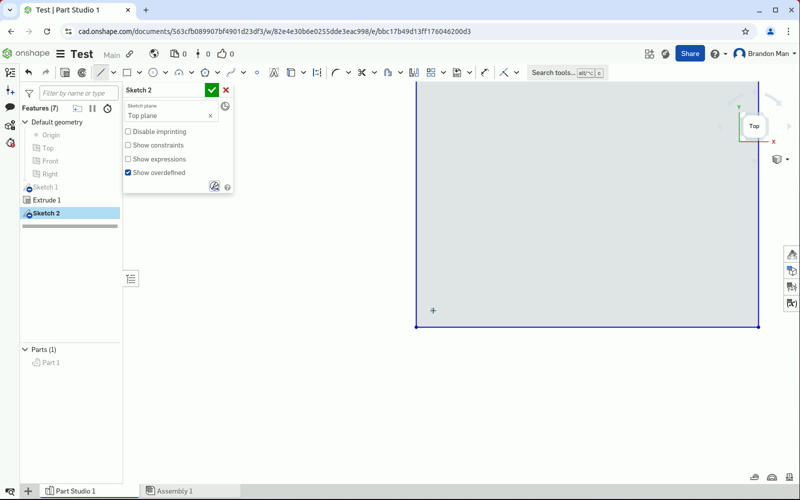
scroll(-6)
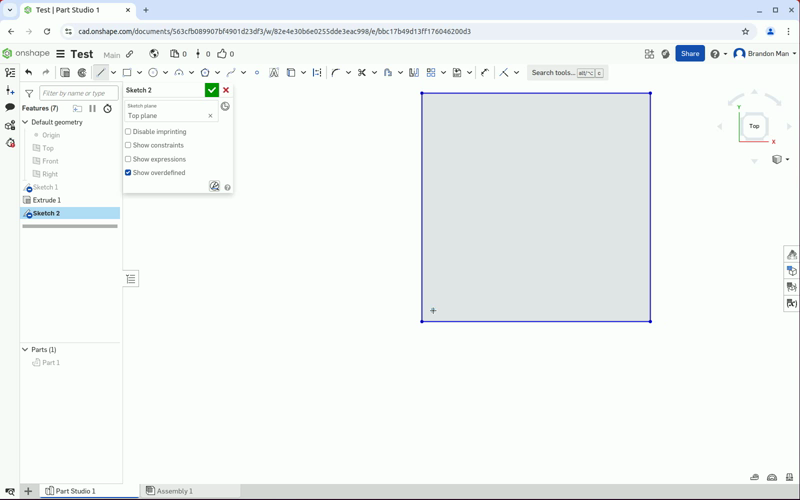
scroll(-6)
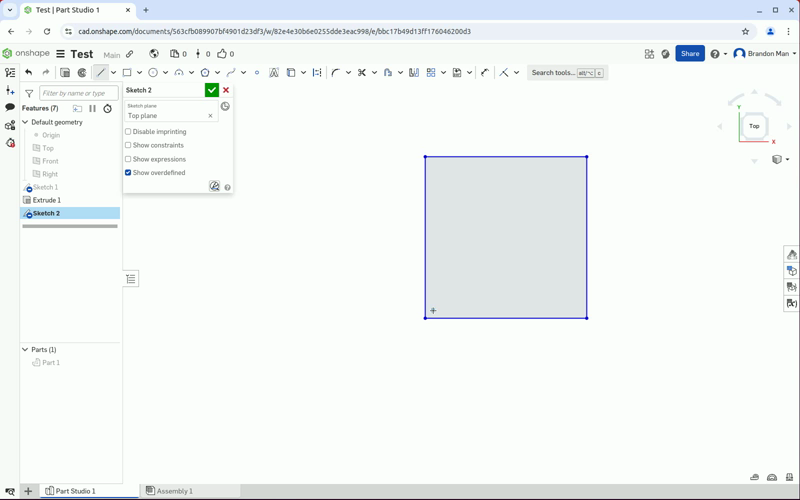
scroll(-6)
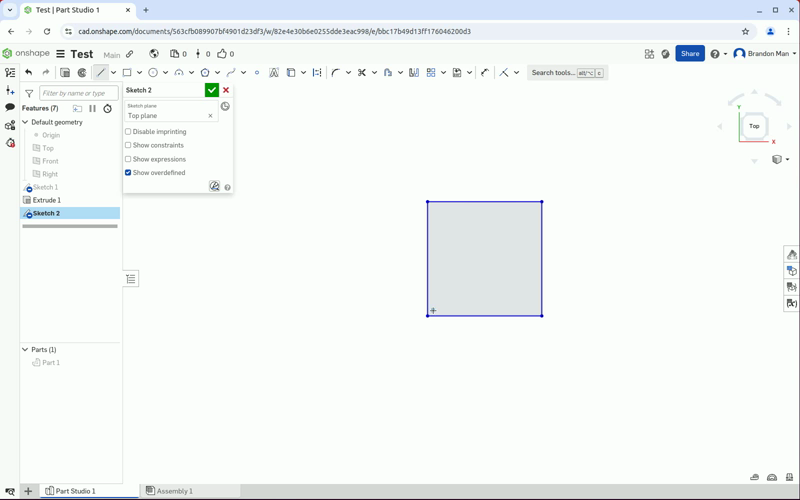
scroll(-6)
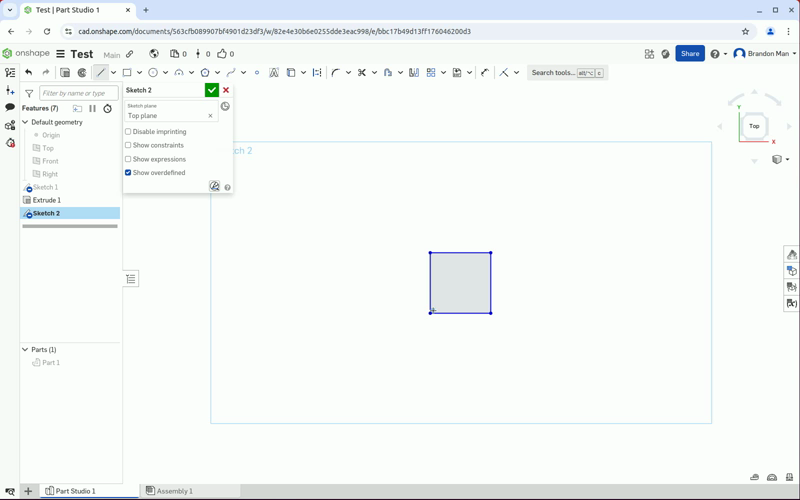
key_up(shift)
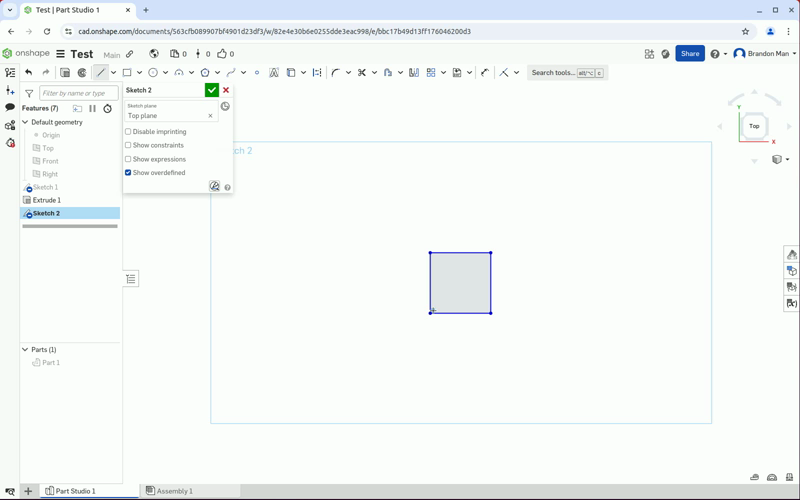
key_down(shift)
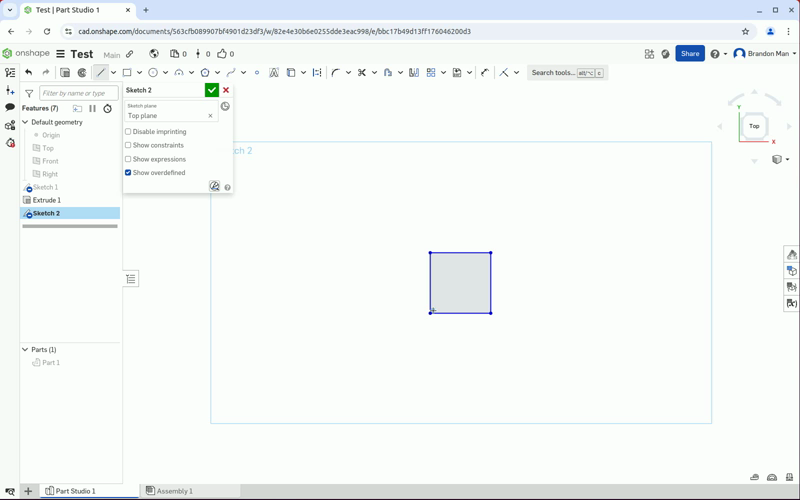
mouse_move(463, 310)
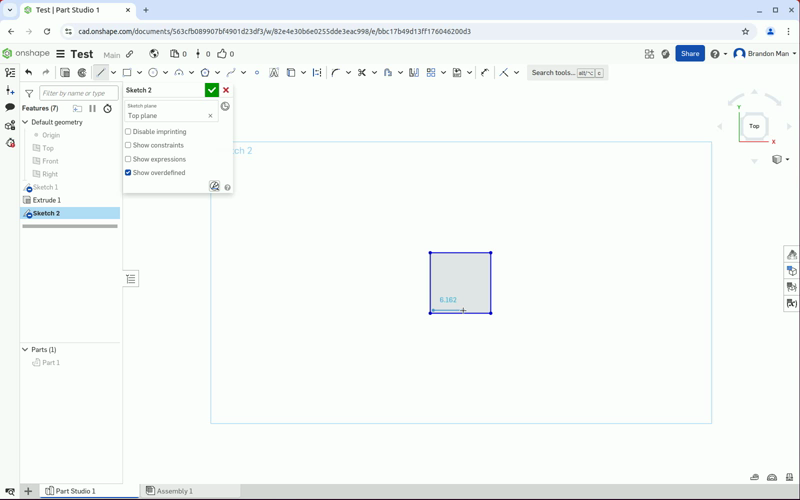
mouse_move(487, 310)
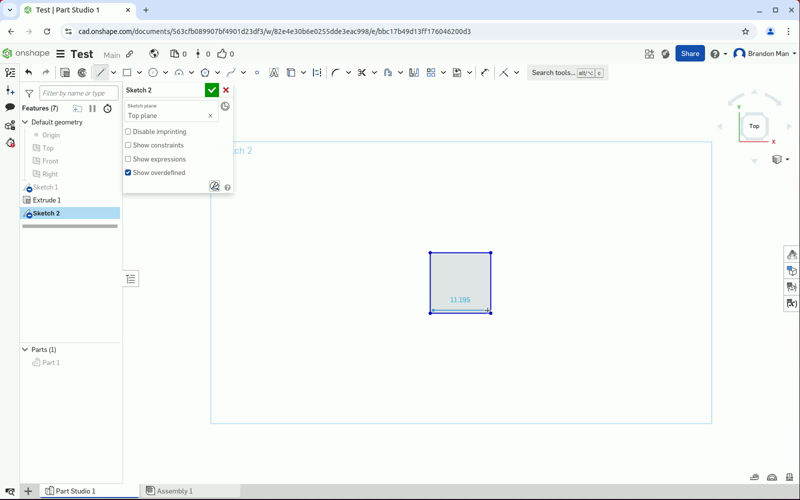
scroll(6)
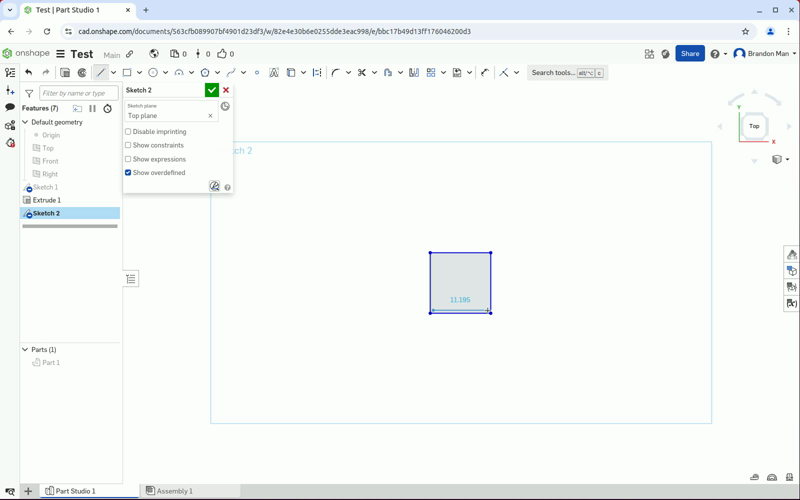
scroll(6)
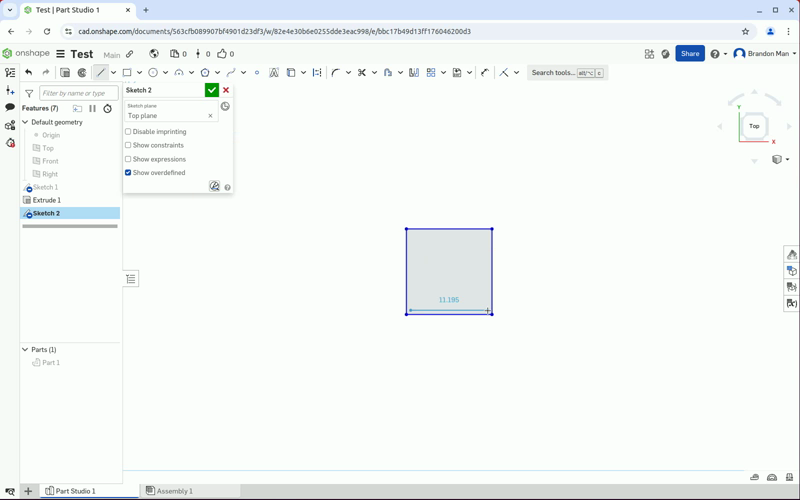
scroll(6)
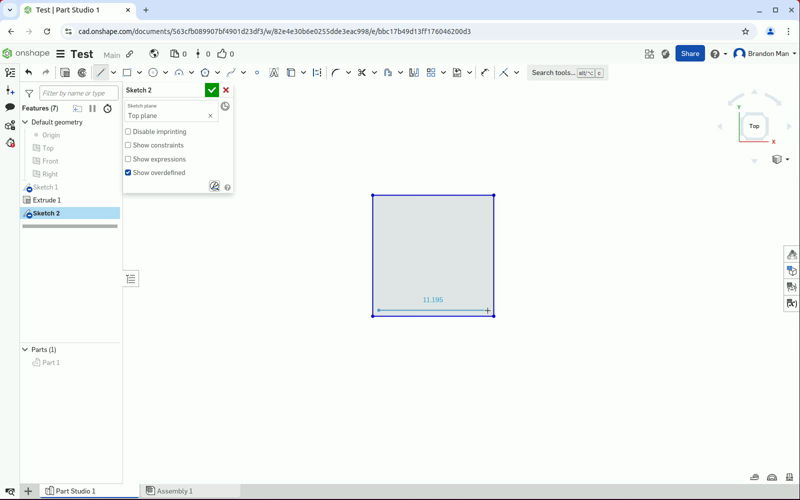
scroll(6)
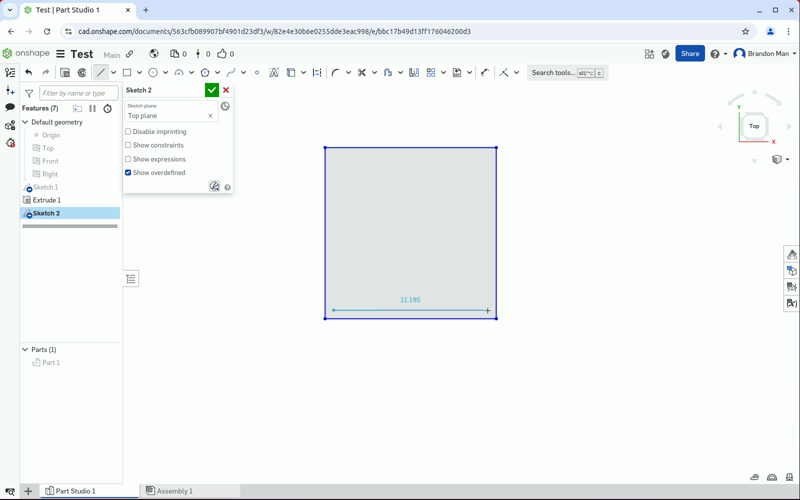
scroll(6)
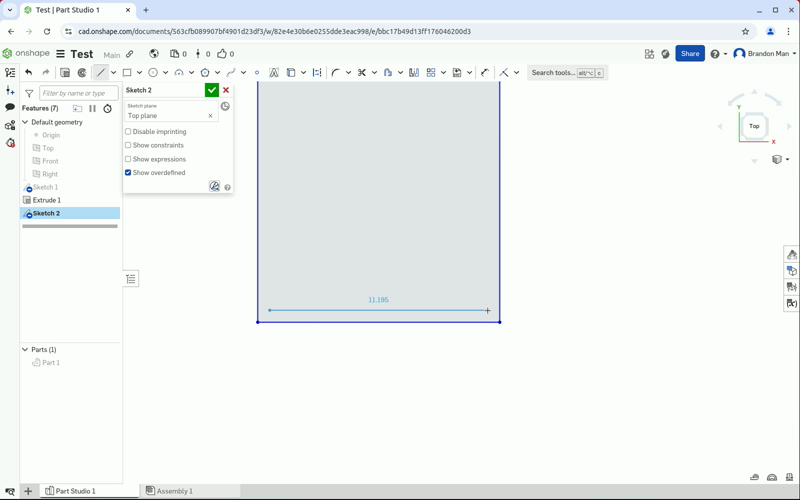
scroll(6)
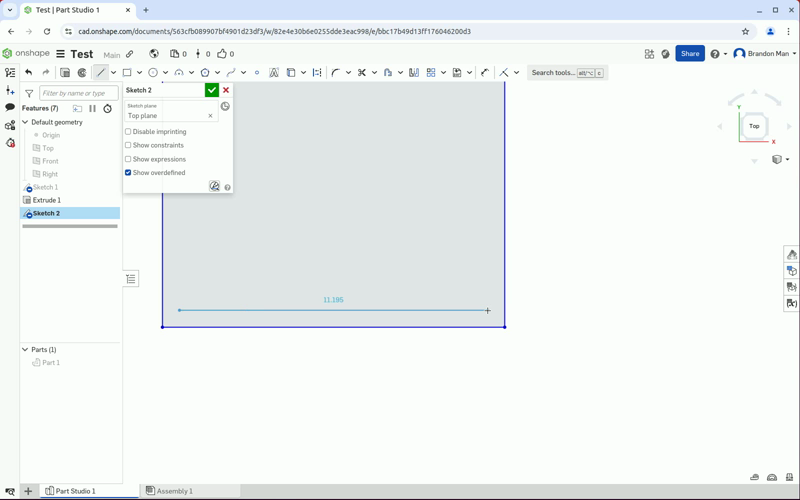
scroll(6)
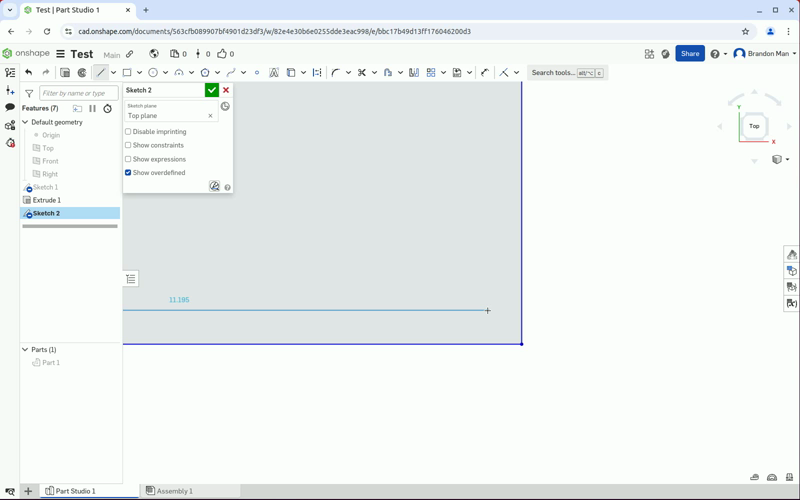
click(487, 310)
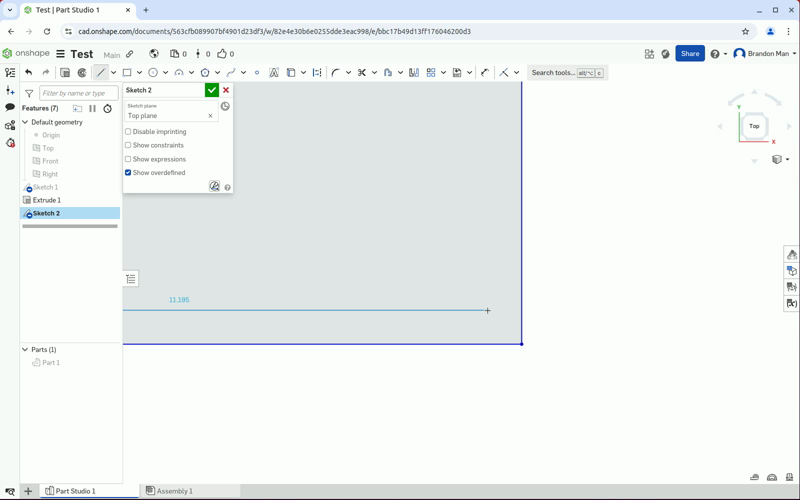
scroll(-6)
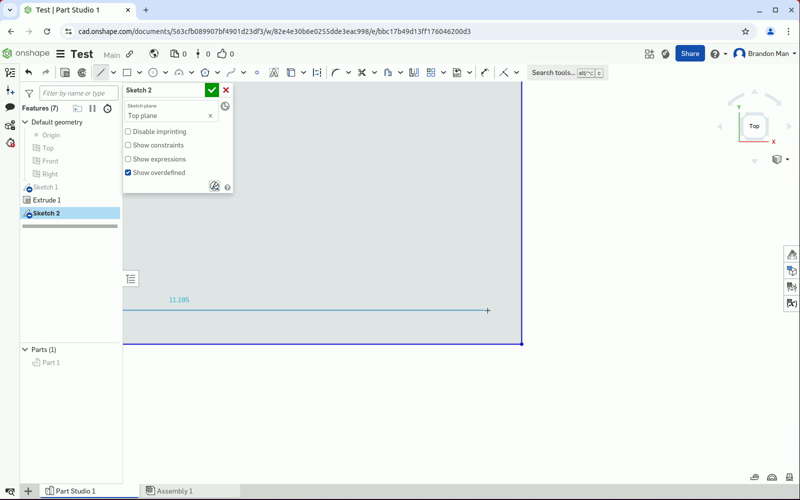
scroll(-6)
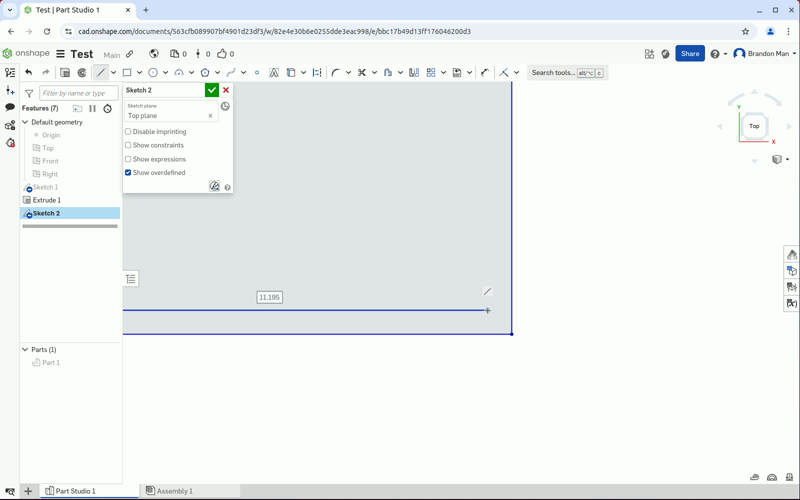
scroll(-6)
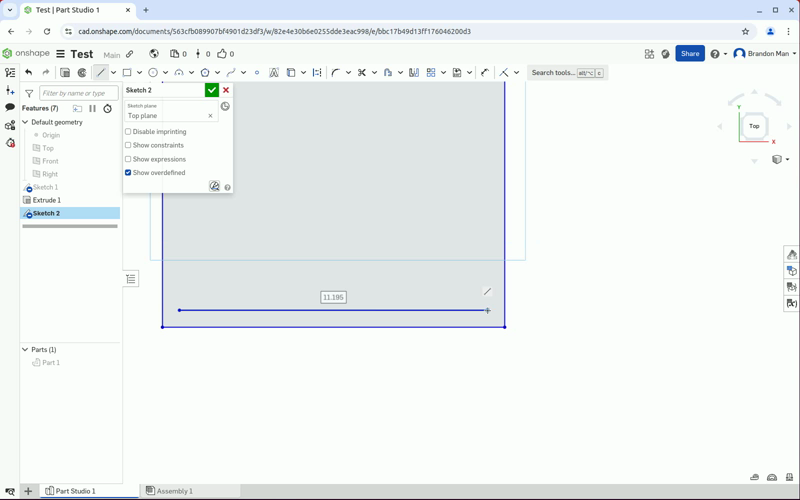
scroll(-6)
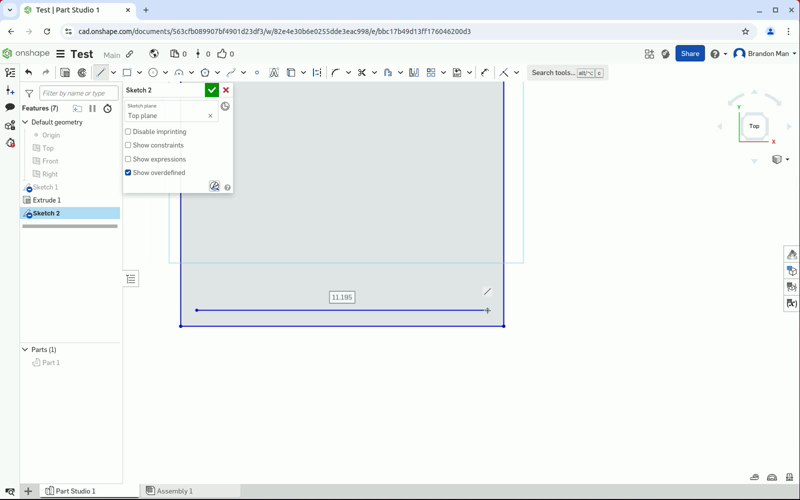
scroll(-6)
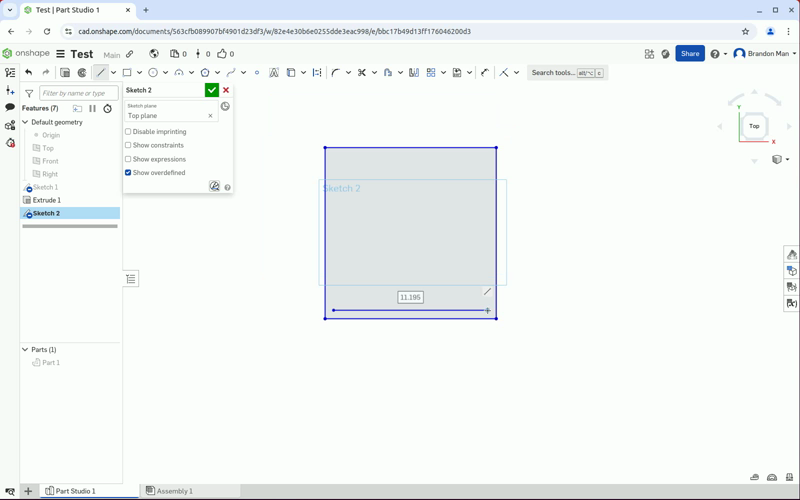
scroll(-6)
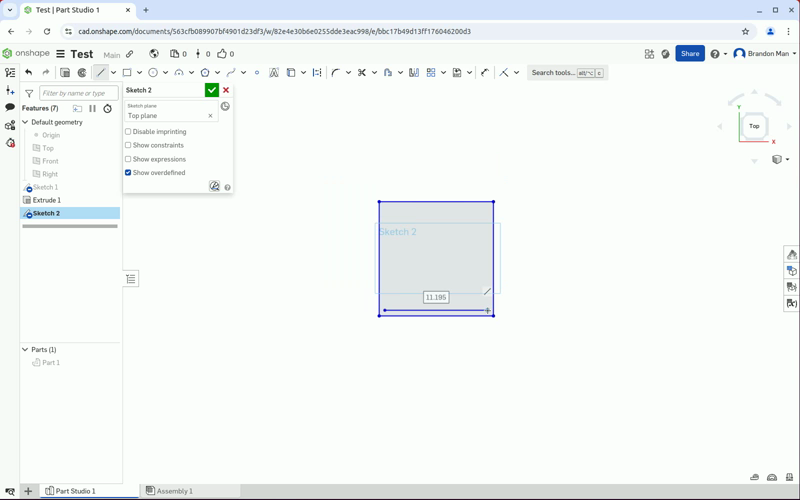
scroll(-6)
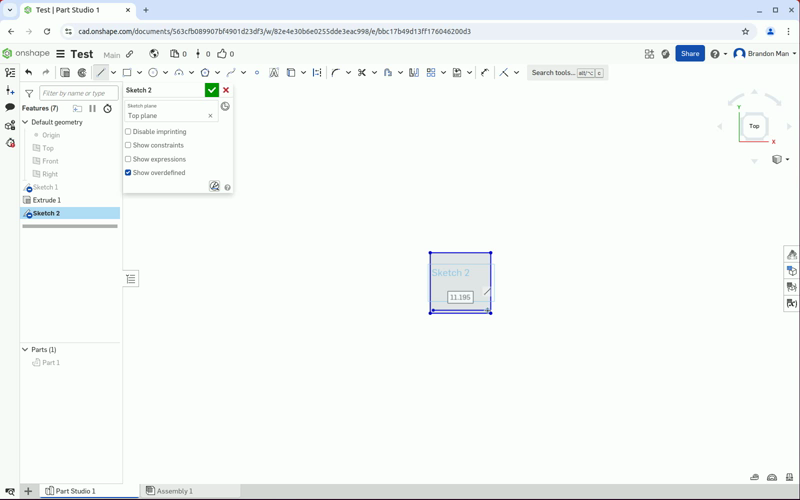
key_up(shift)
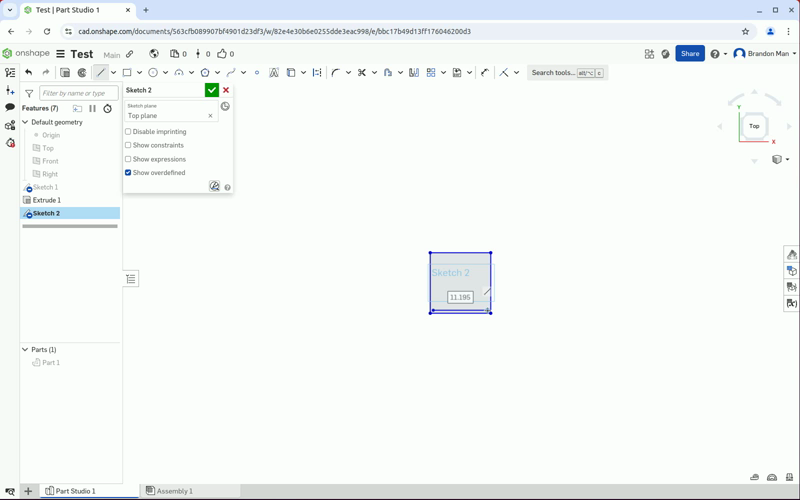
key_down(shift)
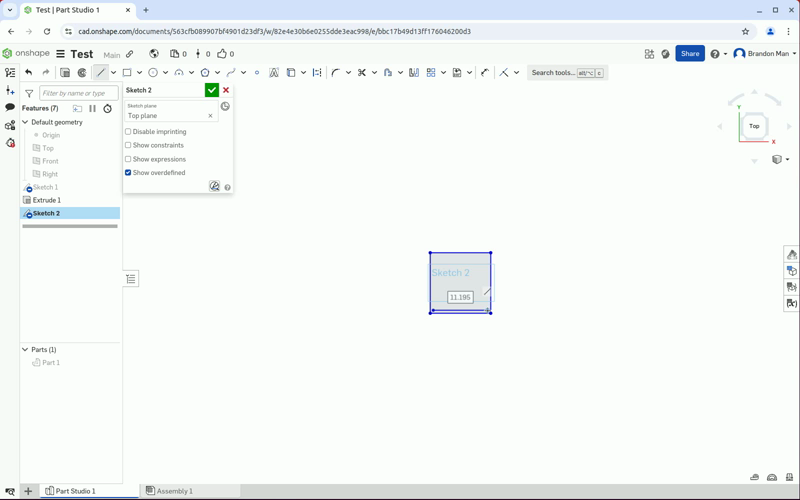
mouse_move(517, 310)
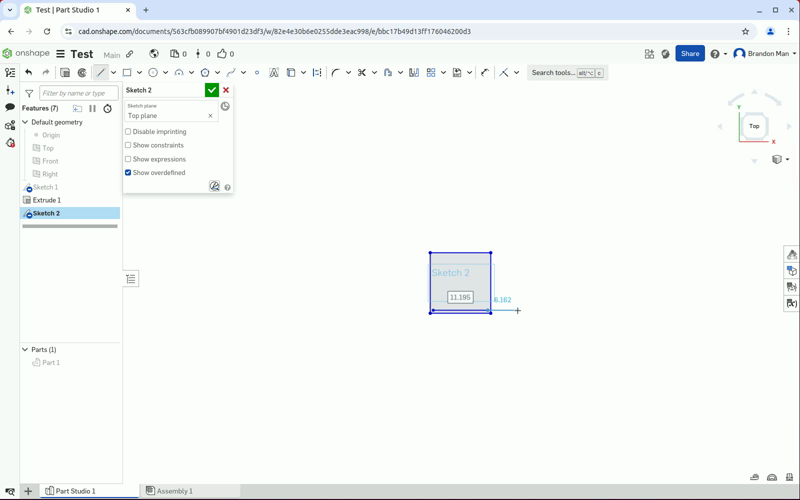
mouse_move(487, 256)
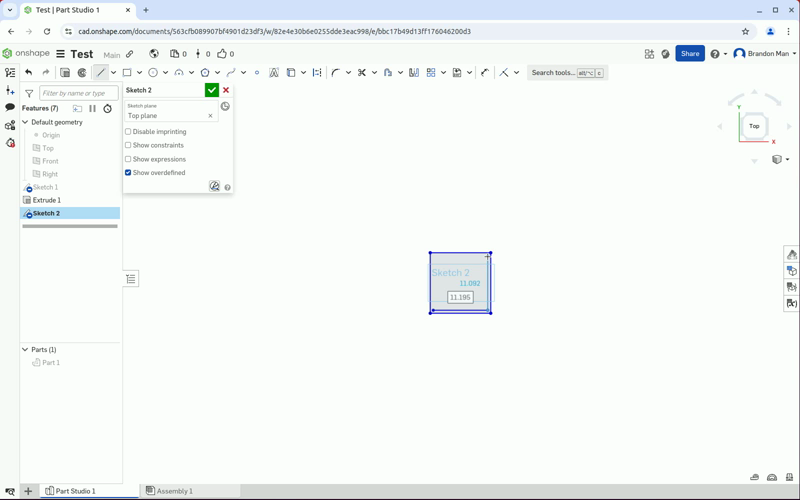
click(487, 256)
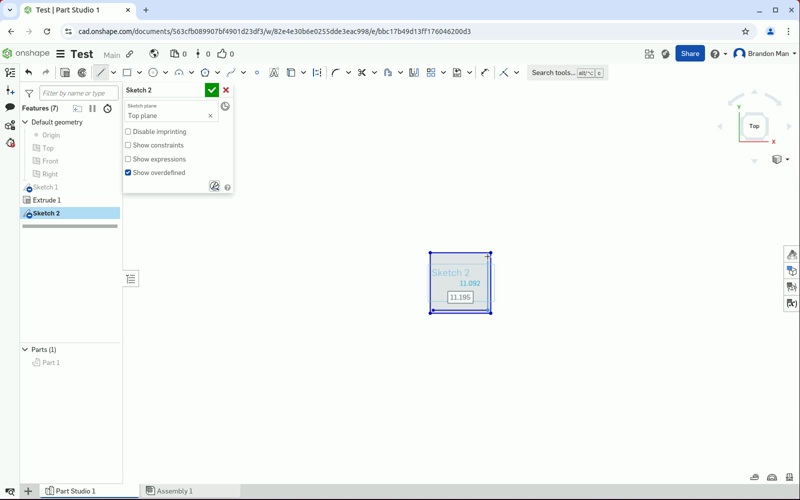
key_up(shift)
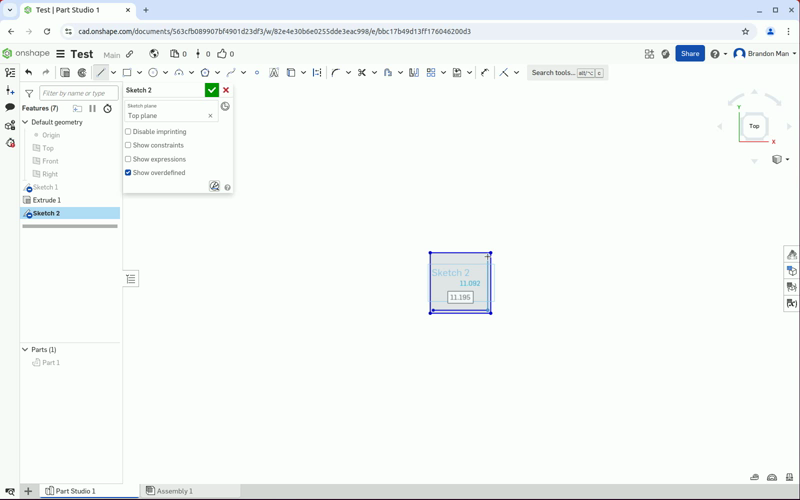
key_down(shift)
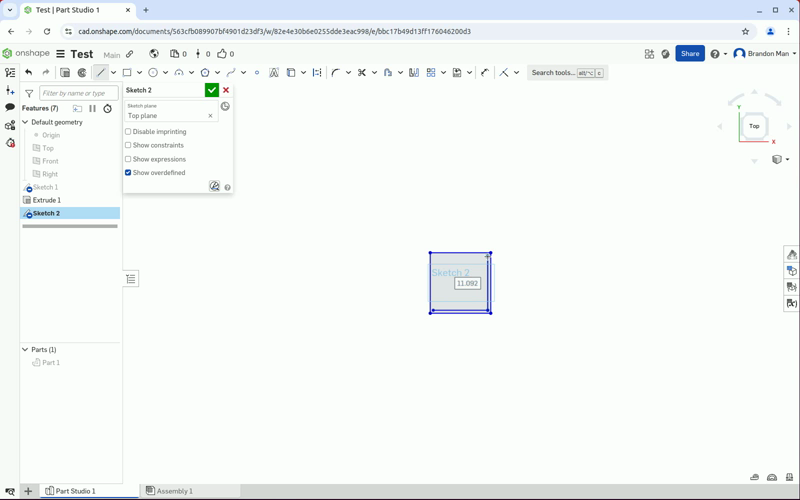
mouse_move(517, 256)
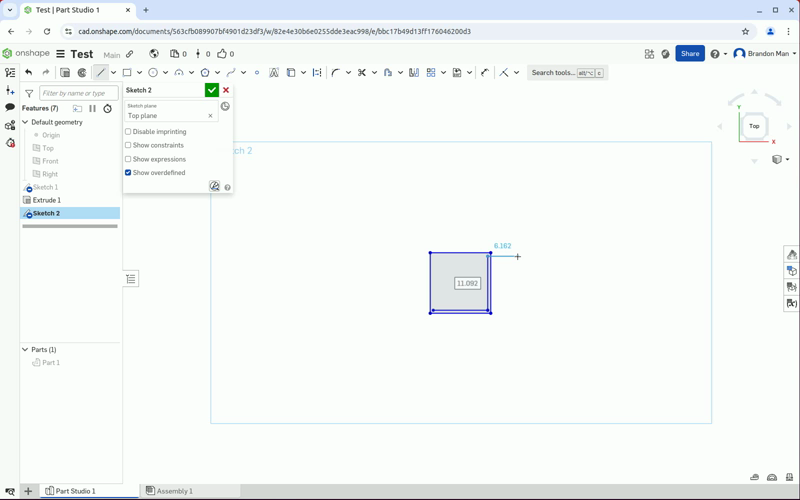
mouse_move(433, 256)
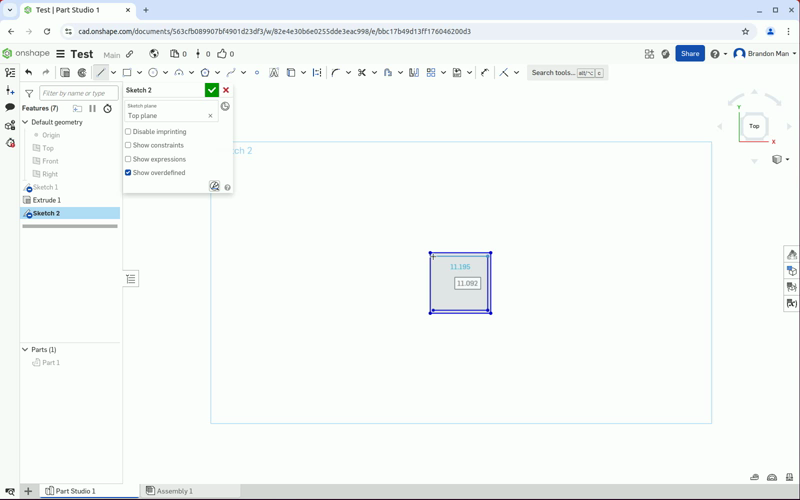
click(433, 256)
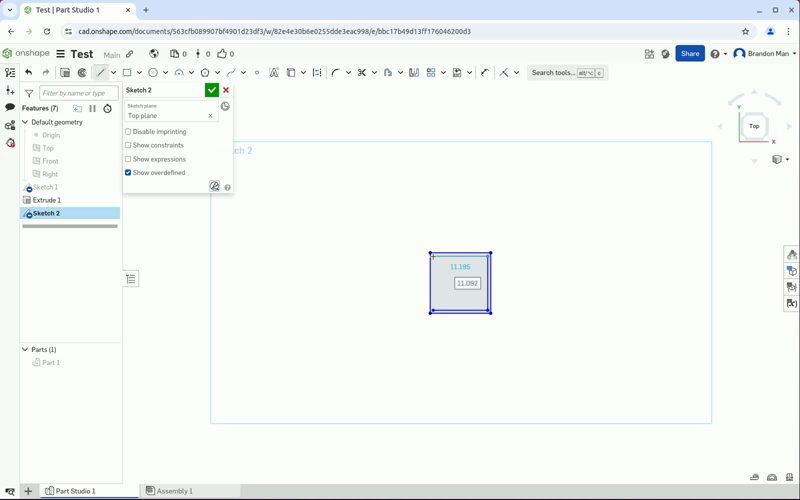
key_up(shift)
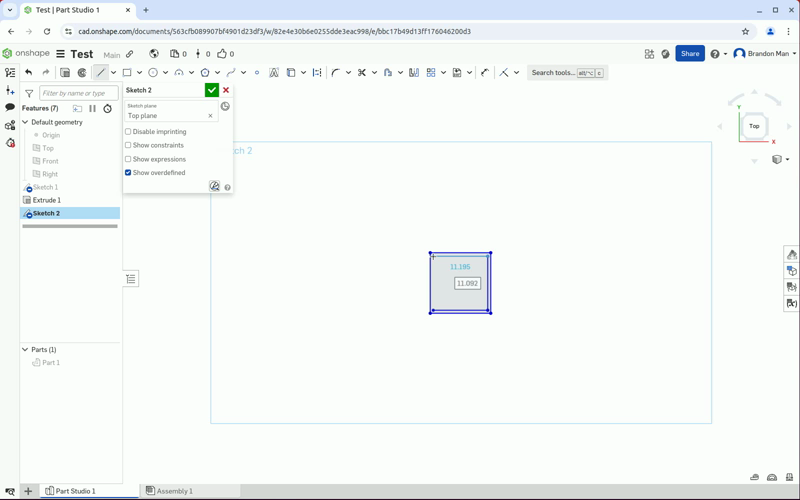
mouse_move(463, 256)
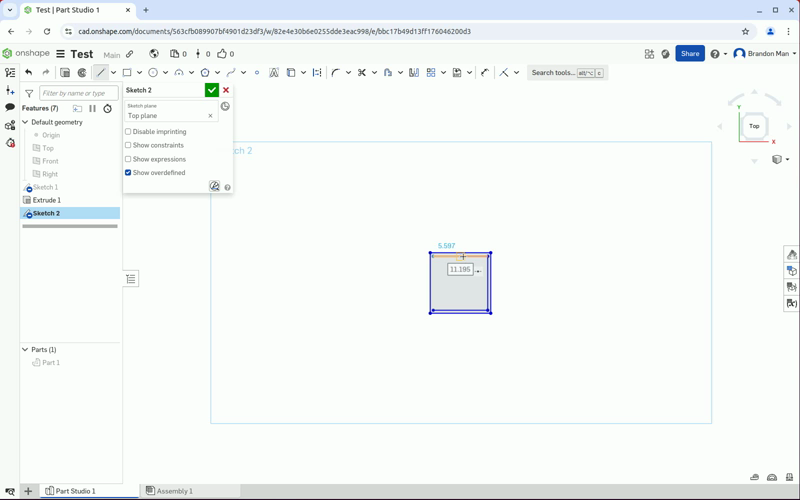
key_down(shift)
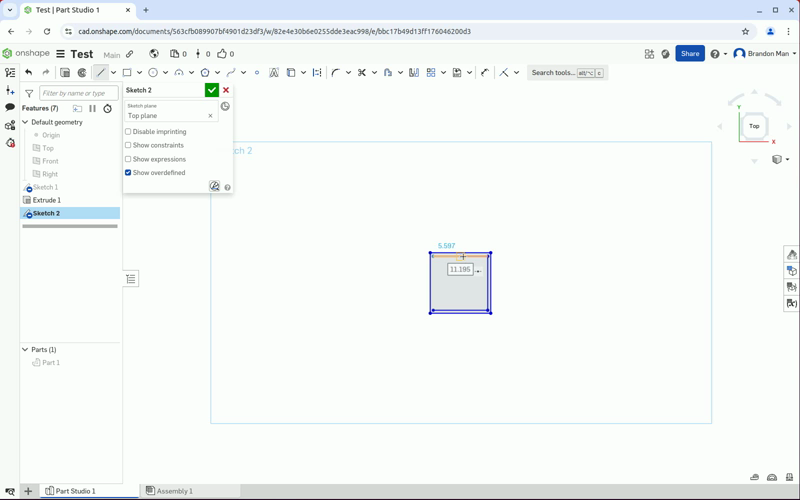
mouse_move(433, 310)
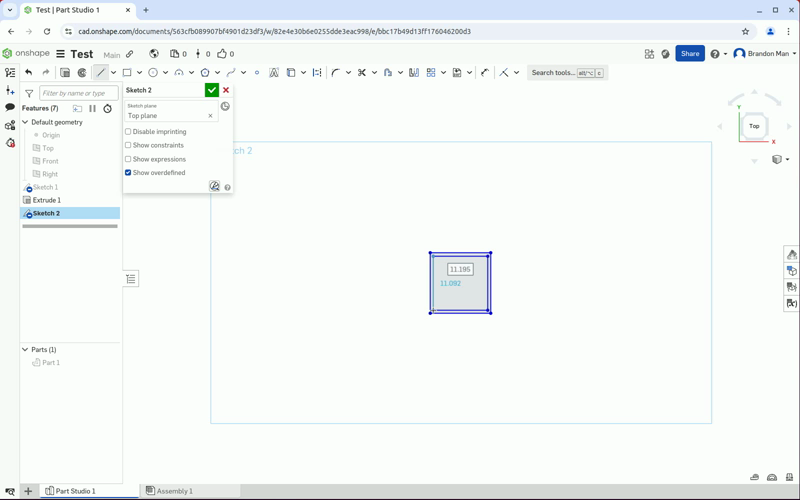
scroll(6)
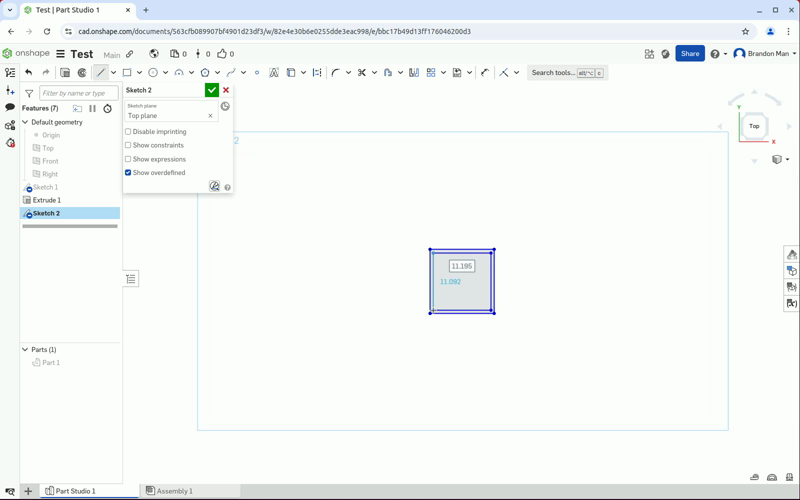
scroll(6)
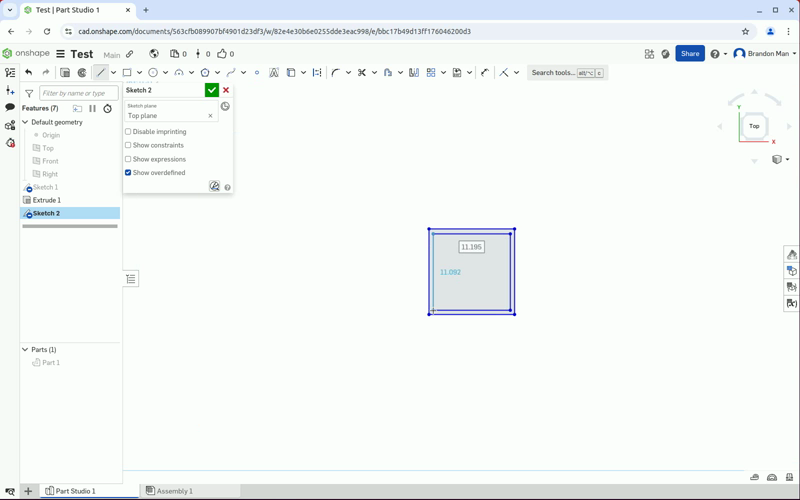
scroll(6)
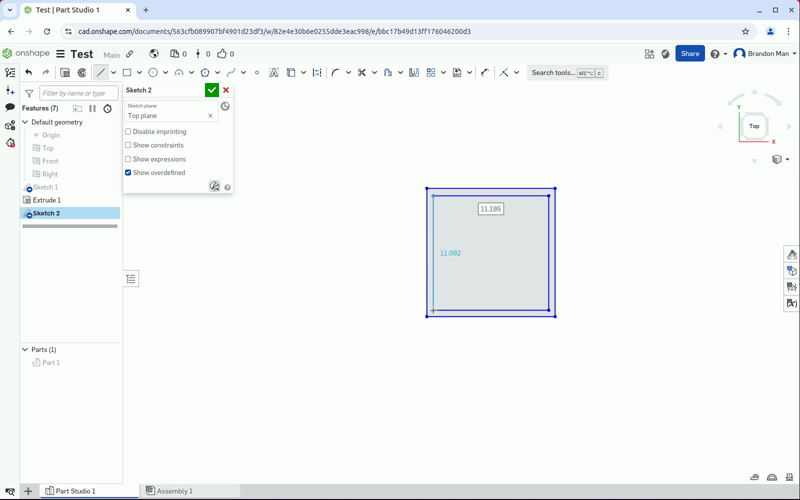
scroll(6)
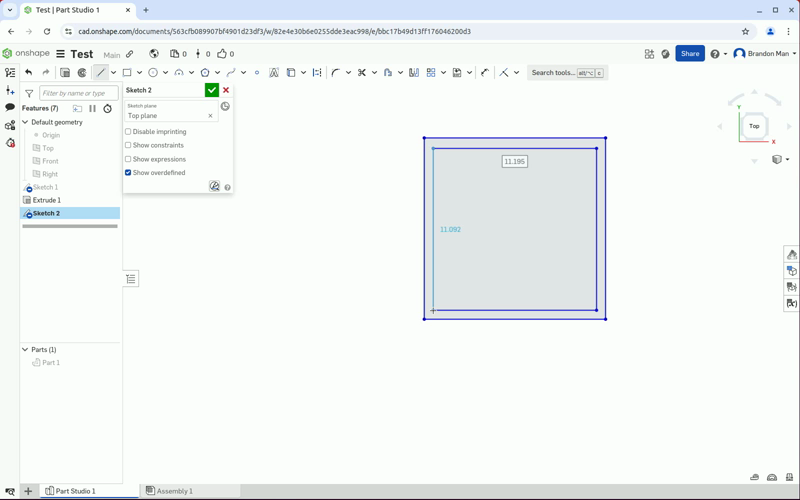
scroll(6)
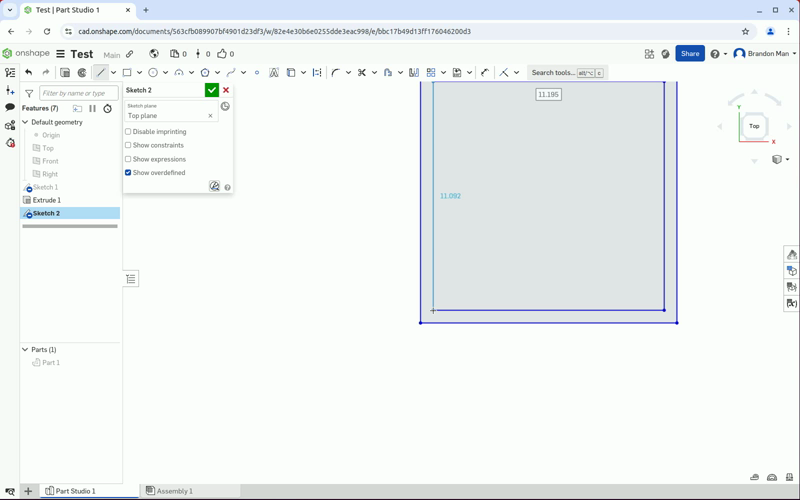
scroll(6)
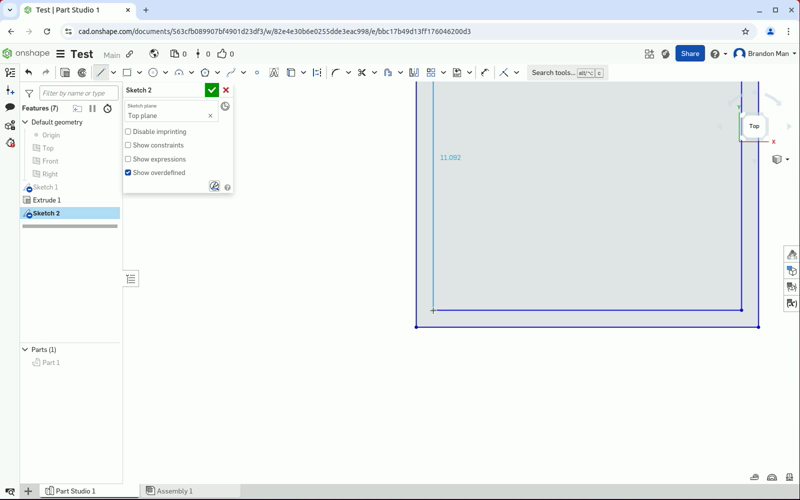
scroll(6)
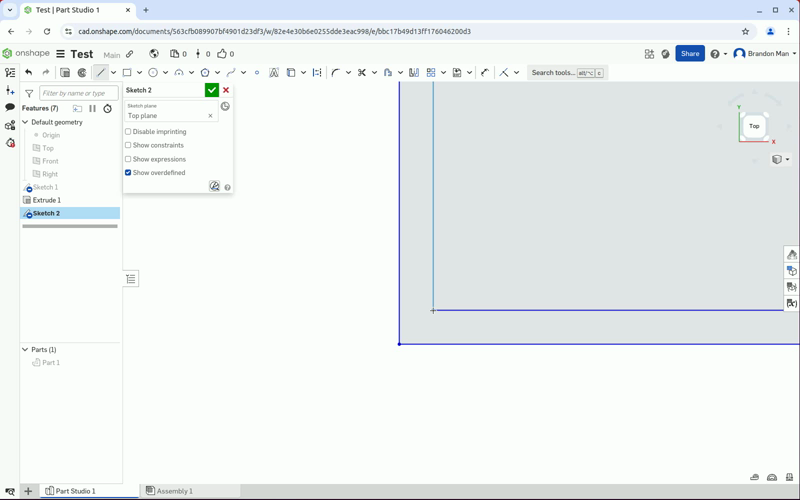
key_up(shift)
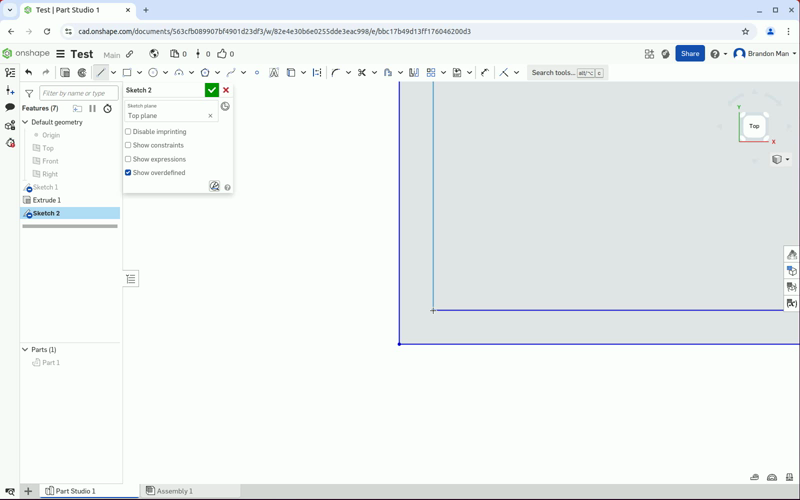
click(433, 310)
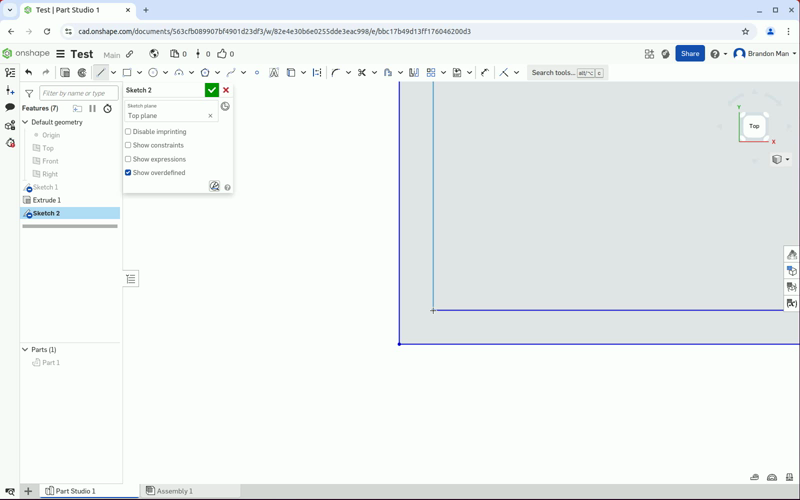
scroll(-6)
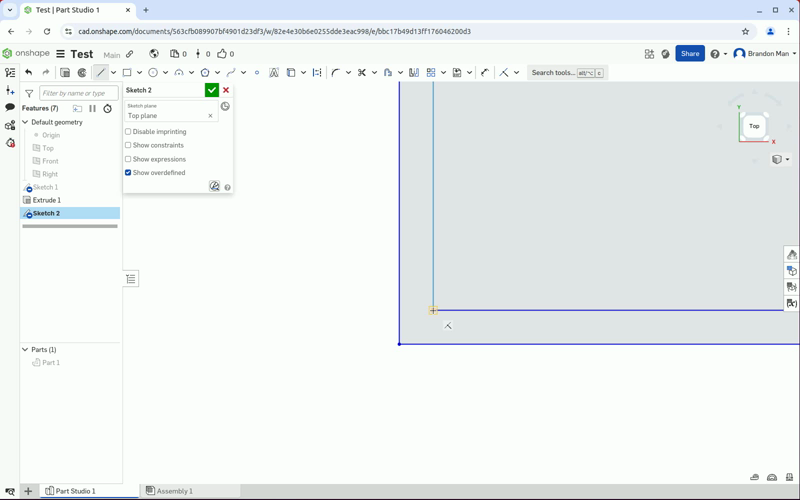
scroll(-6)
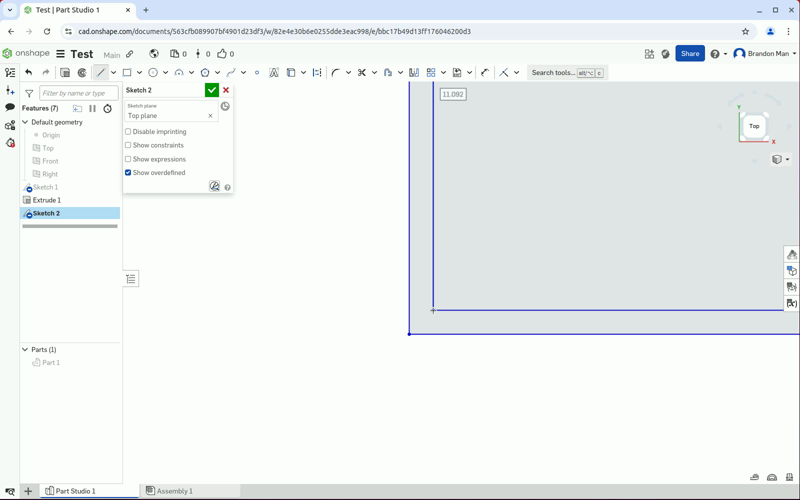
scroll(-6)
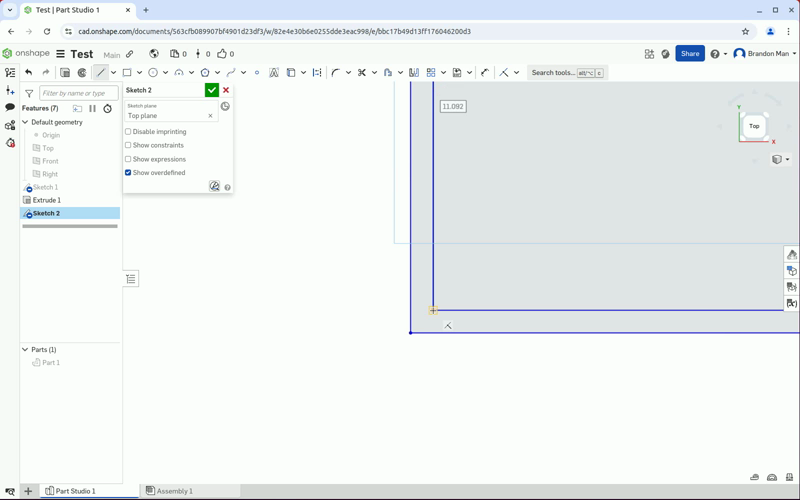
scroll(-6)
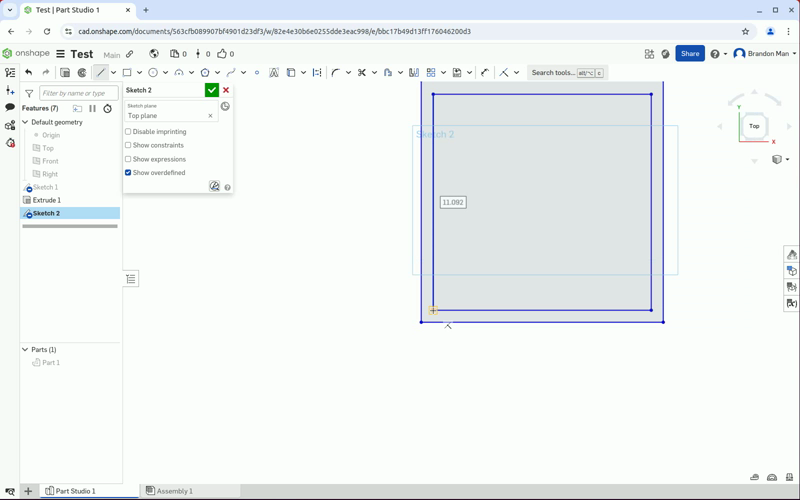
scroll(-6)
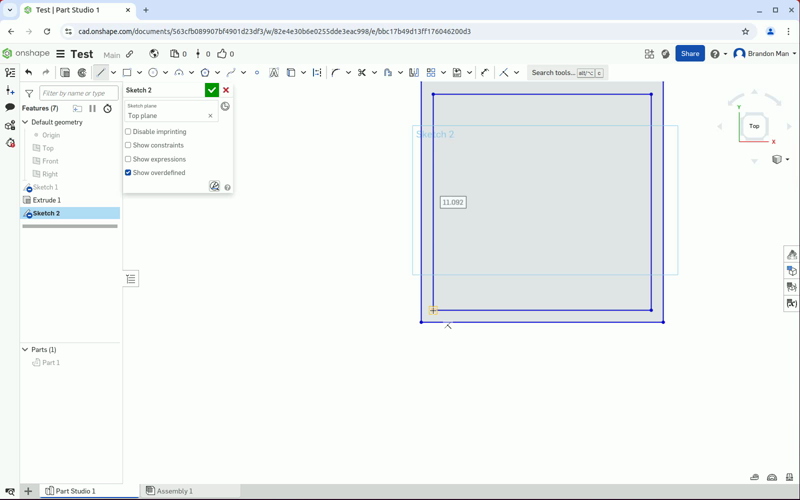
scroll(-6)
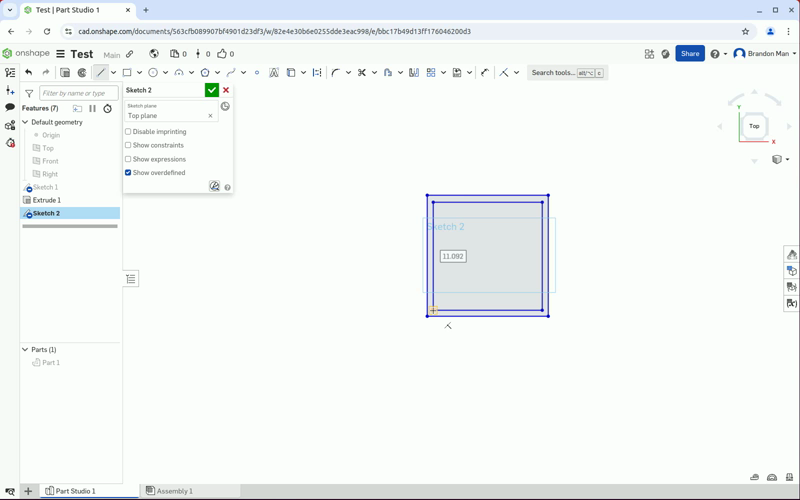
scroll(-6)
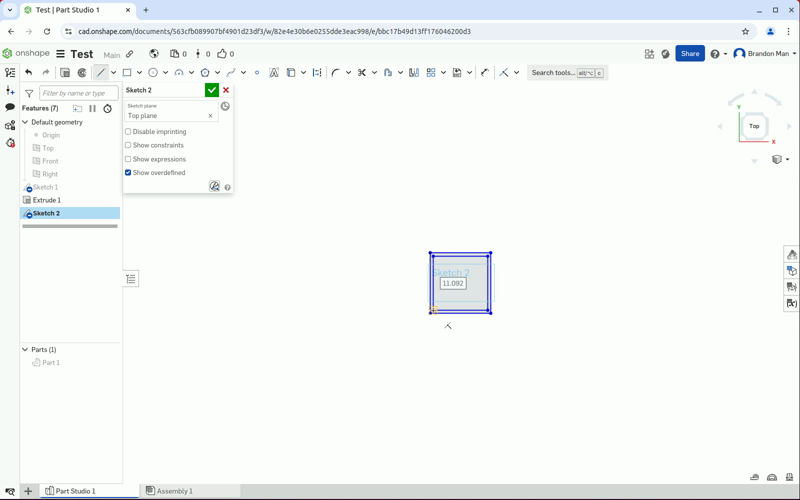
key(esc)
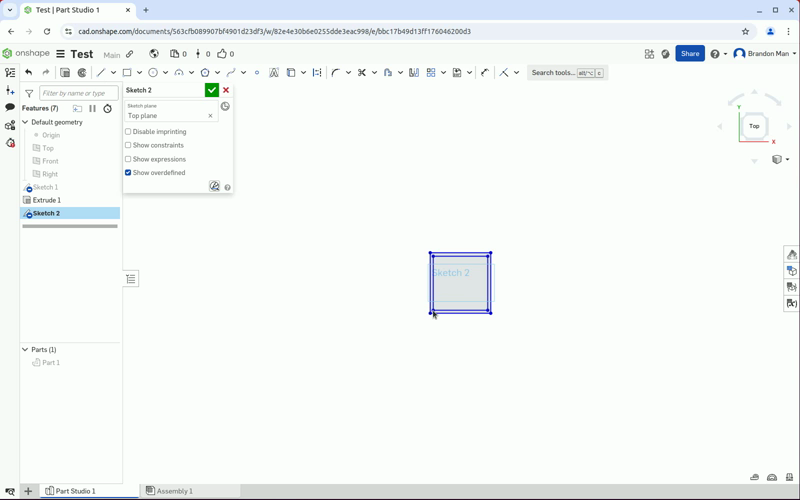
mouse_move(430, 272)
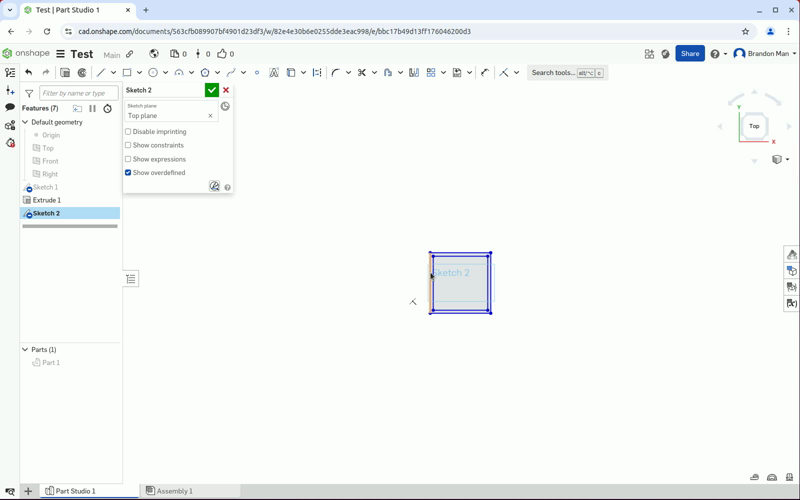
scroll(6)
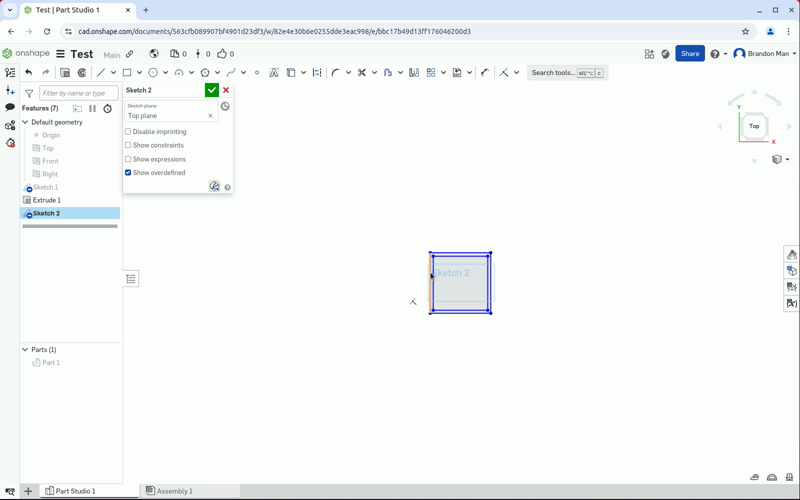
scroll(6)
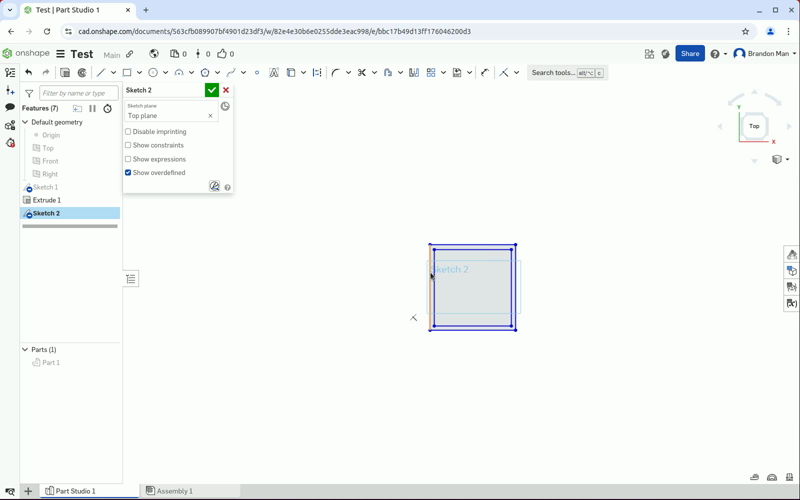
scroll(6)
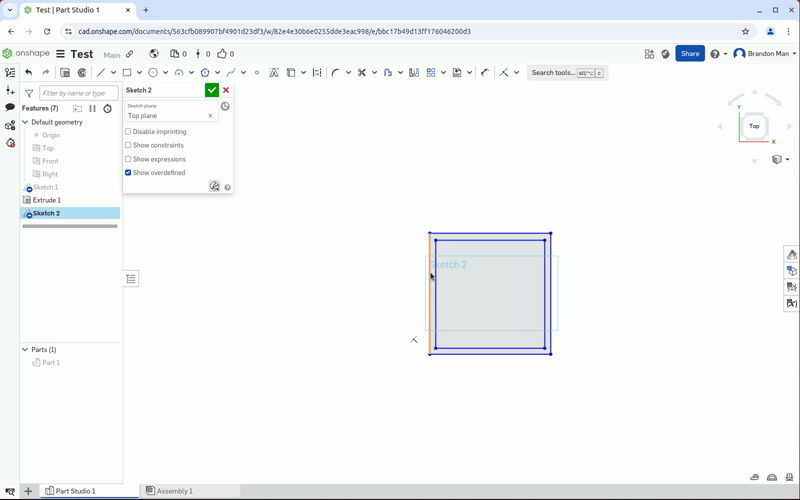
scroll(6)
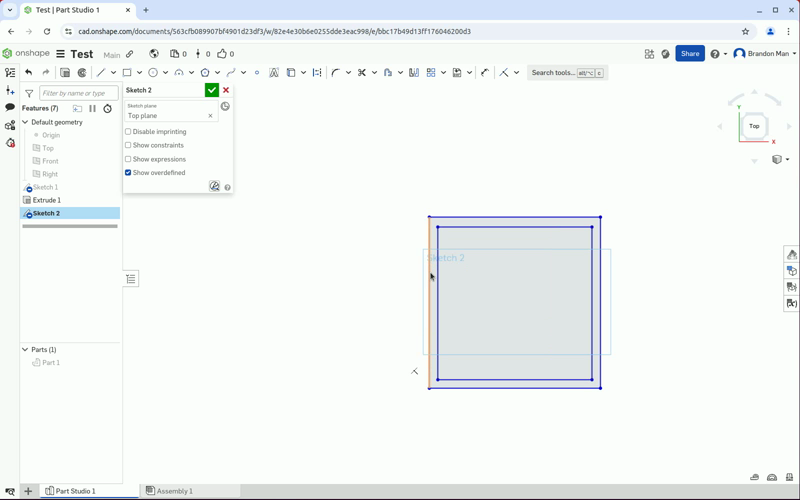
scroll(6)
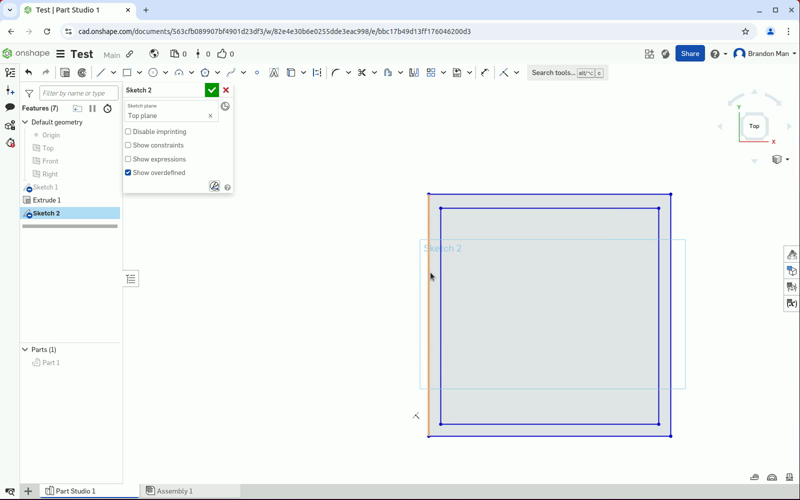
scroll(6)
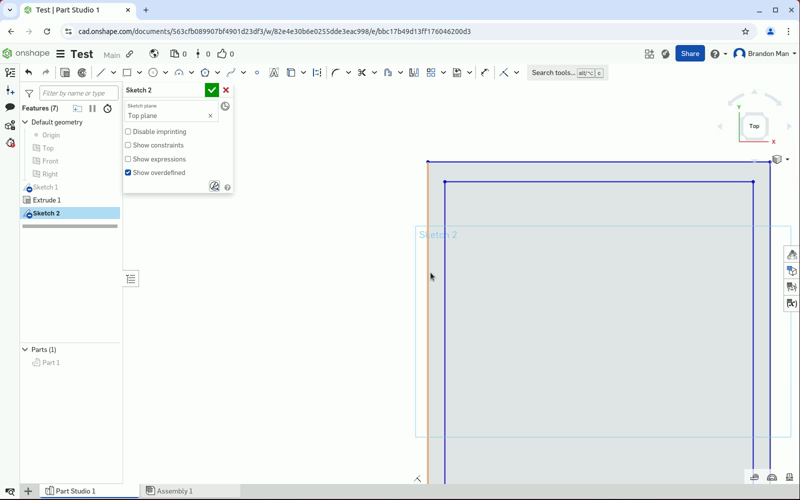
scroll(6)
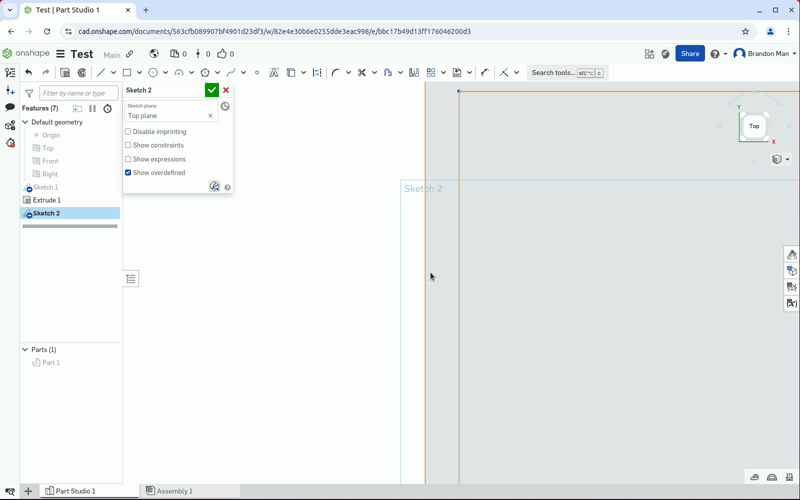
click(430, 272)
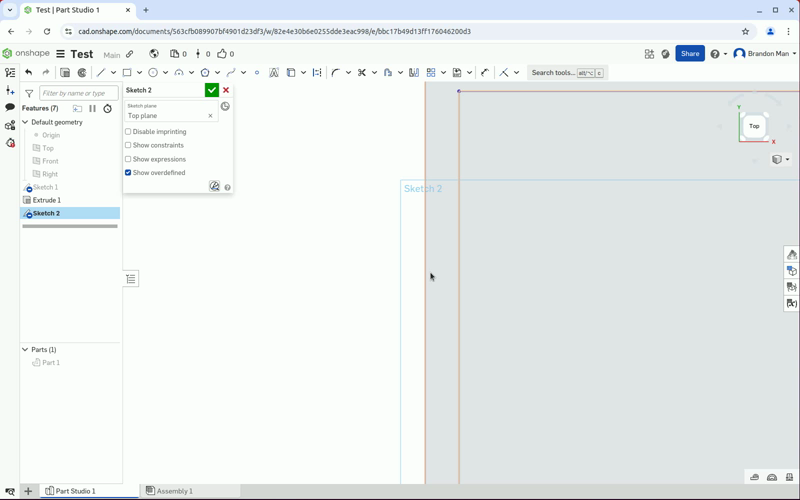
scroll(-6)
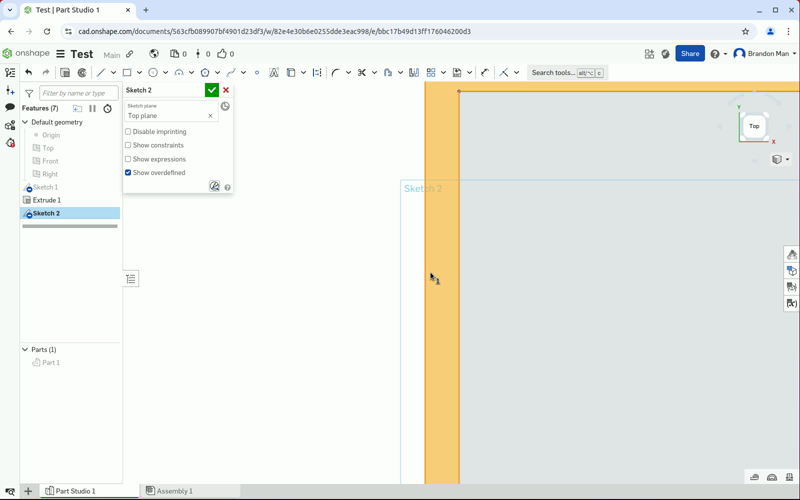
scroll(-6)
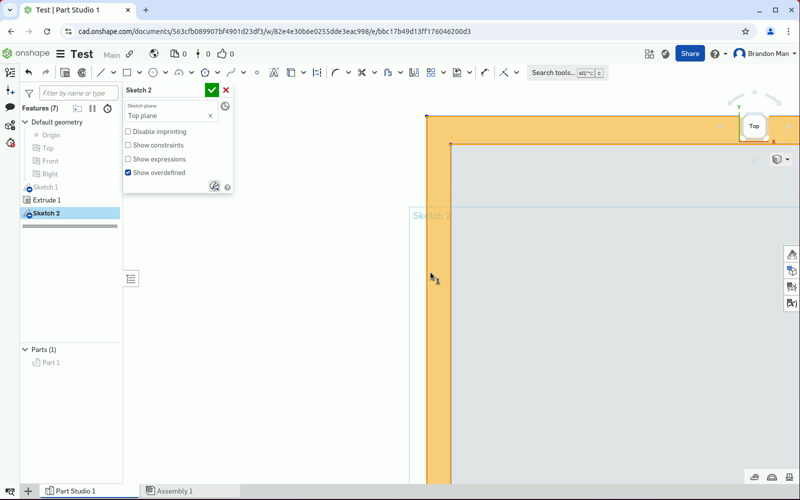
scroll(-6)
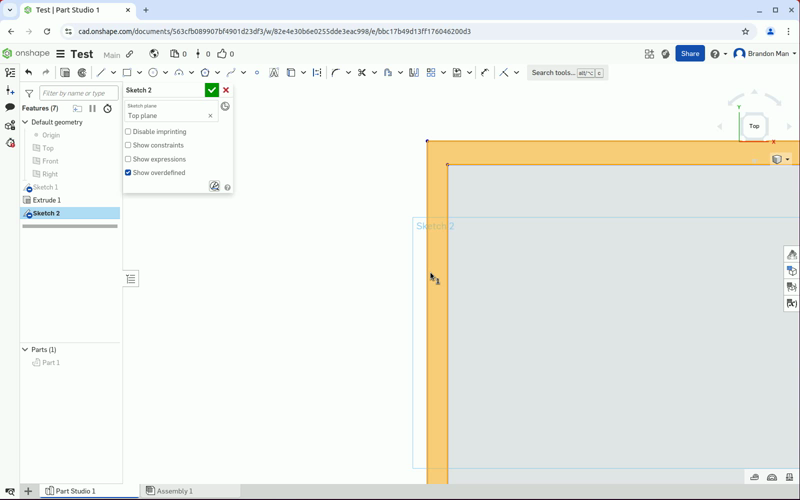
scroll(-6)
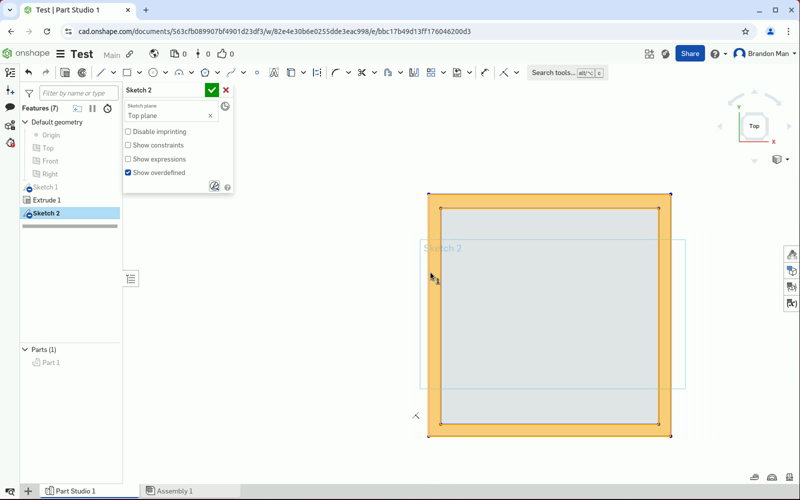
scroll(-6)
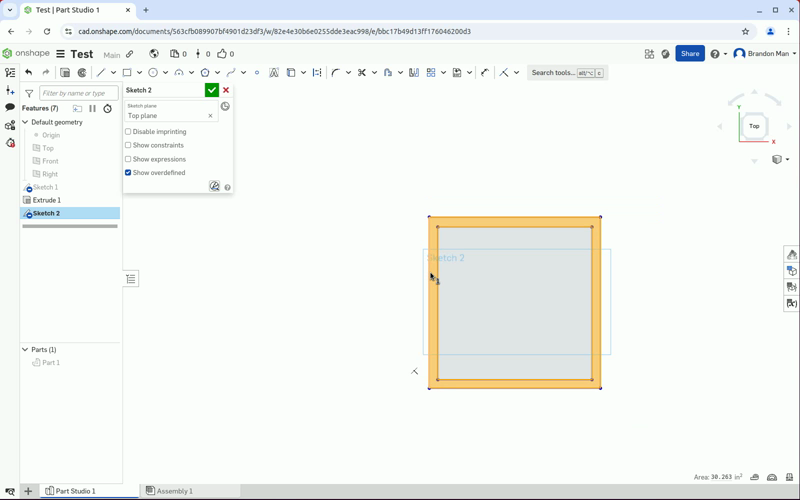
scroll(-6)
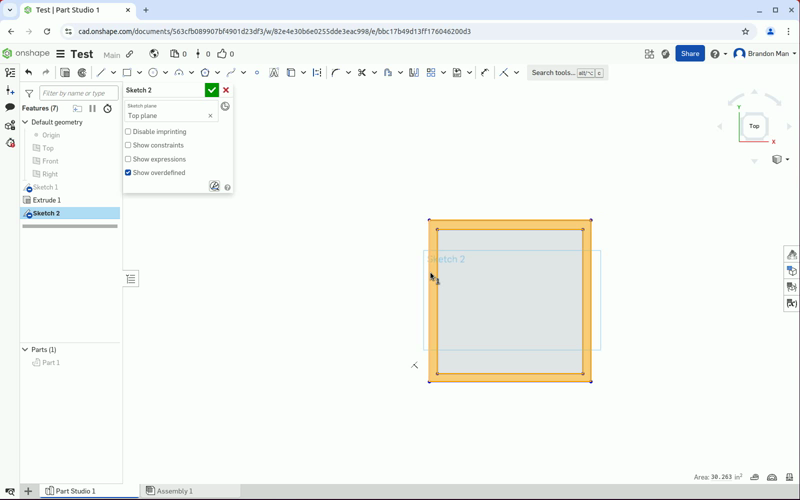
scroll(-6)
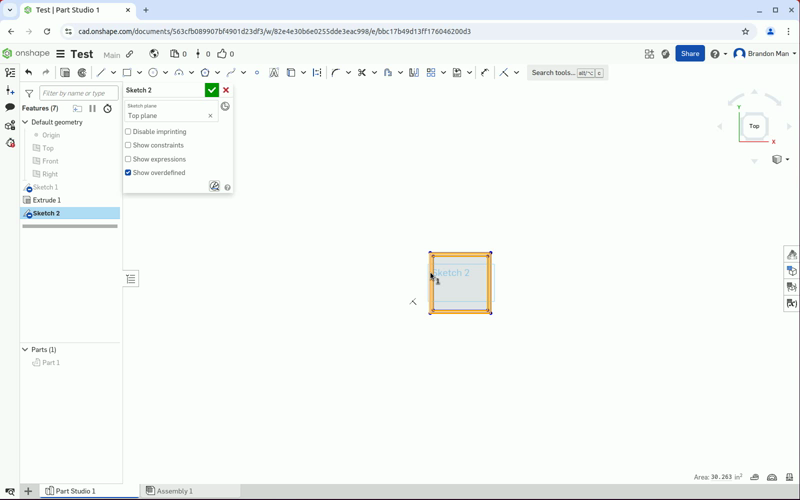
mouse_move(73, 352)
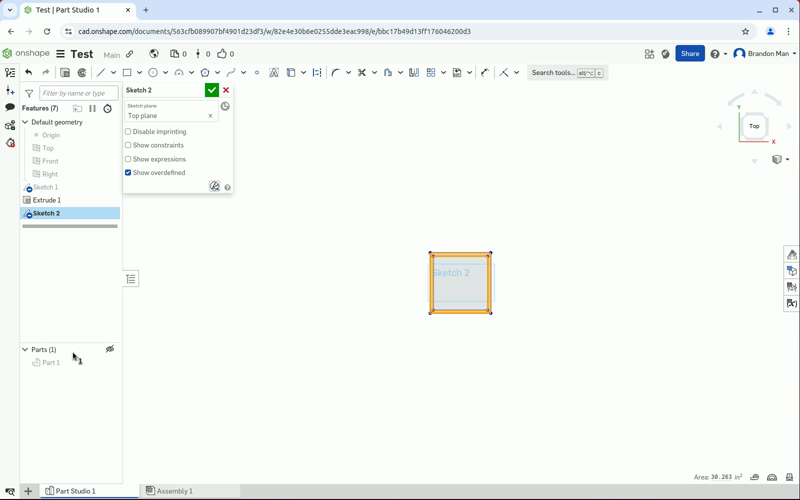
key(shift+y)
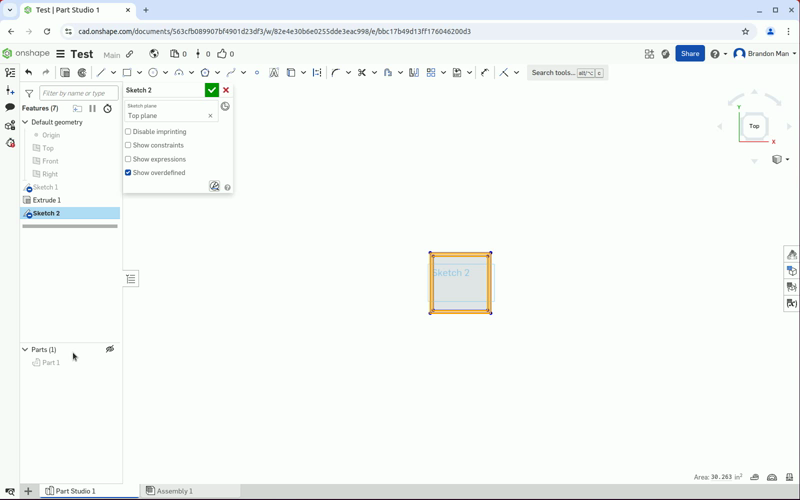
key(shift+e)
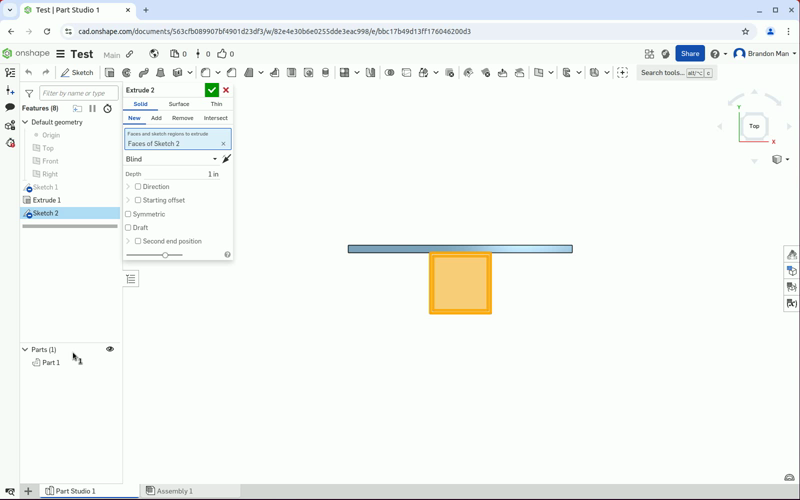
mouse_move(143, 106)
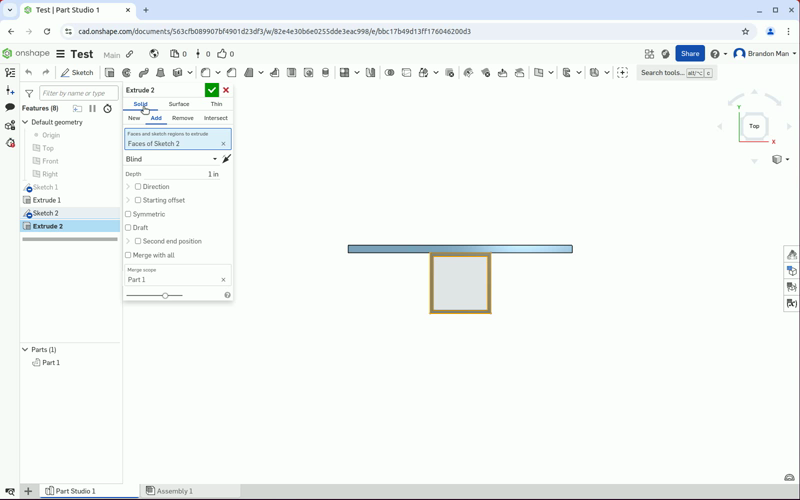
click(143, 106)
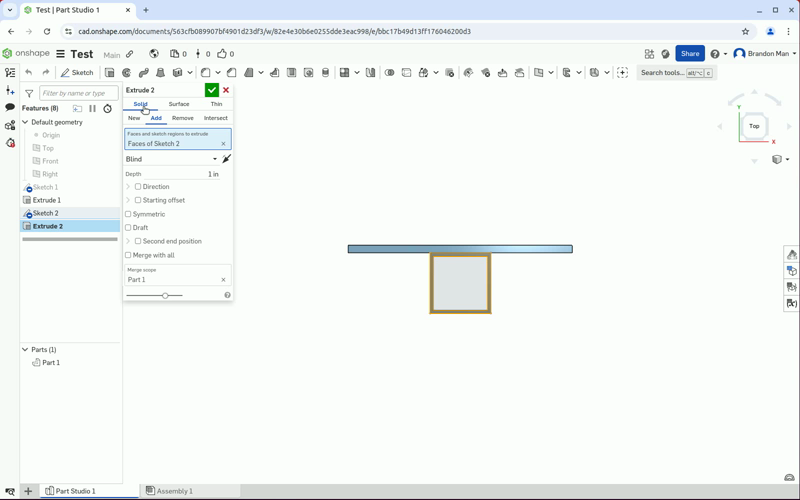
mouse_move(137, 120)
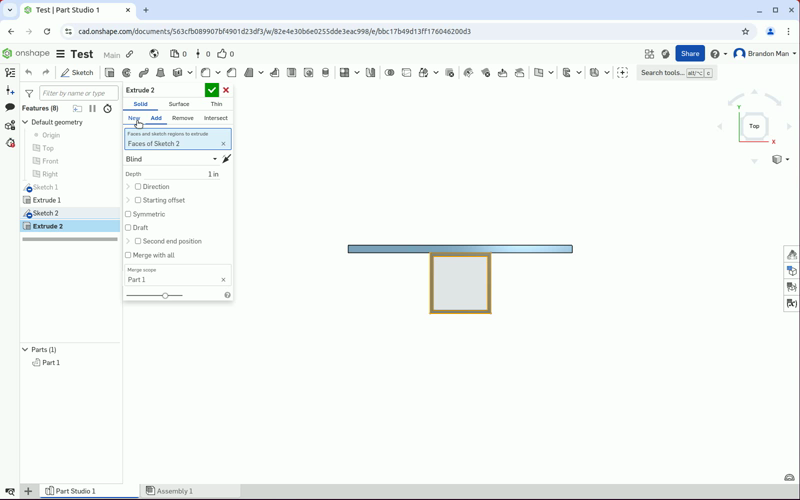
click(137, 120)
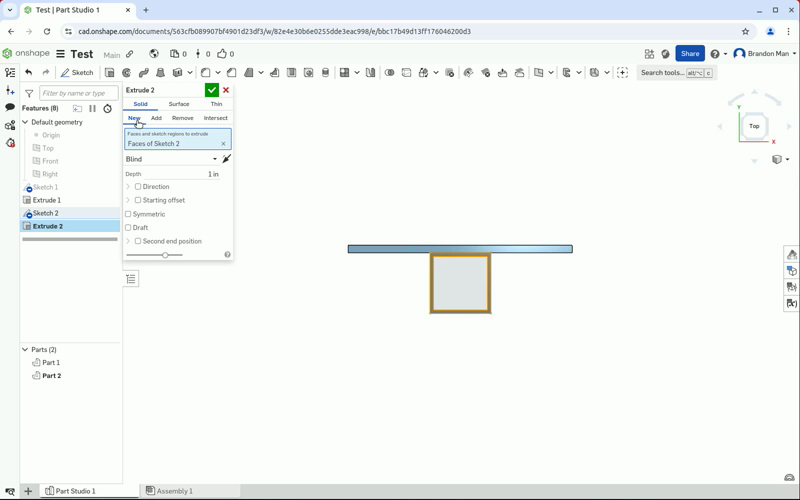
key(tab, 4)
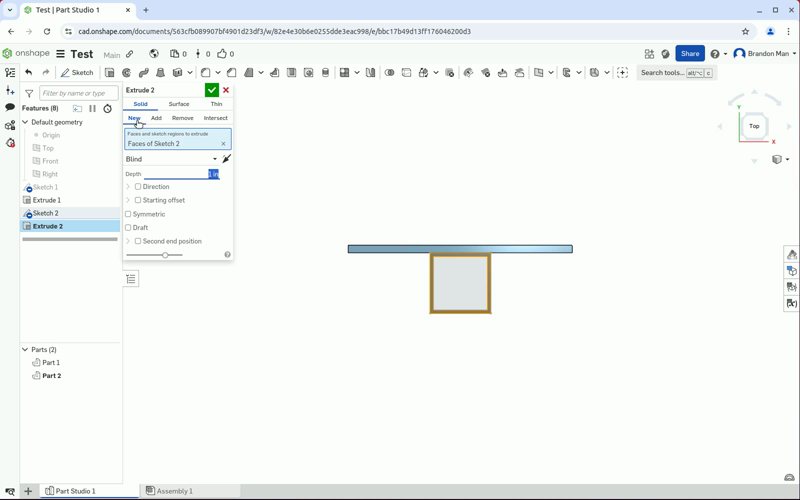
text(18.535)
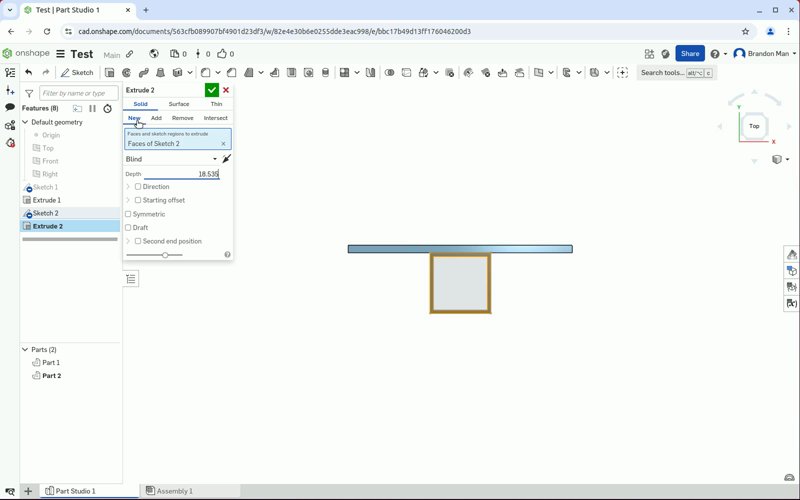
key(enter)
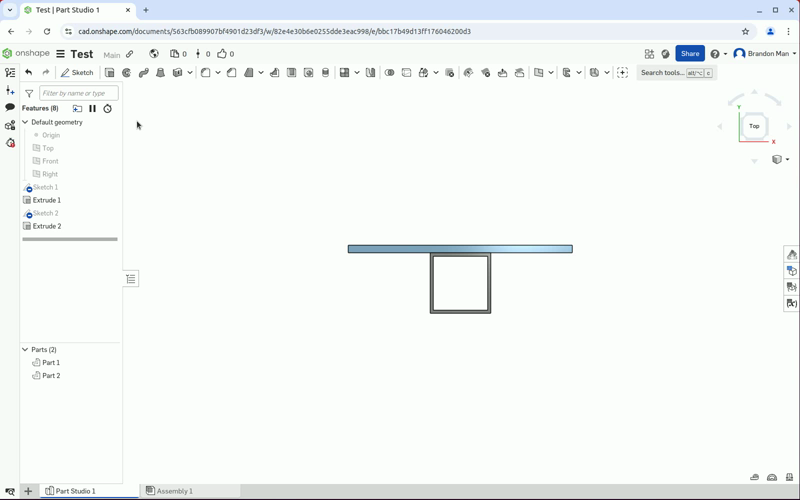
key(shift+h)
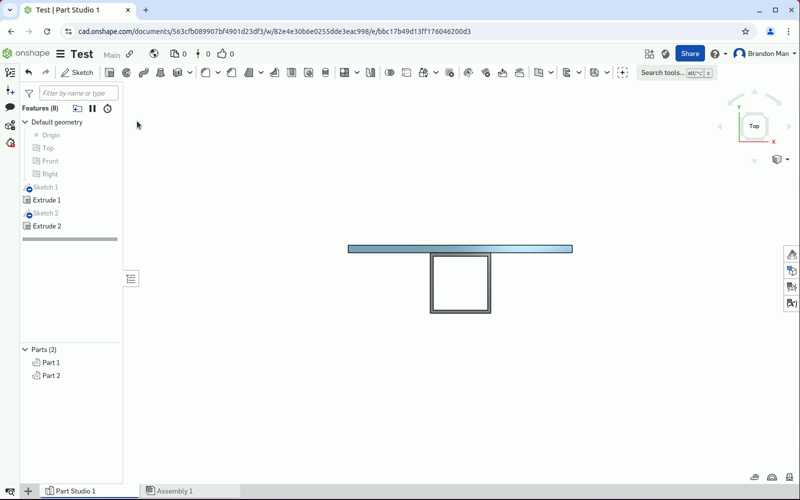
key(shift+h)
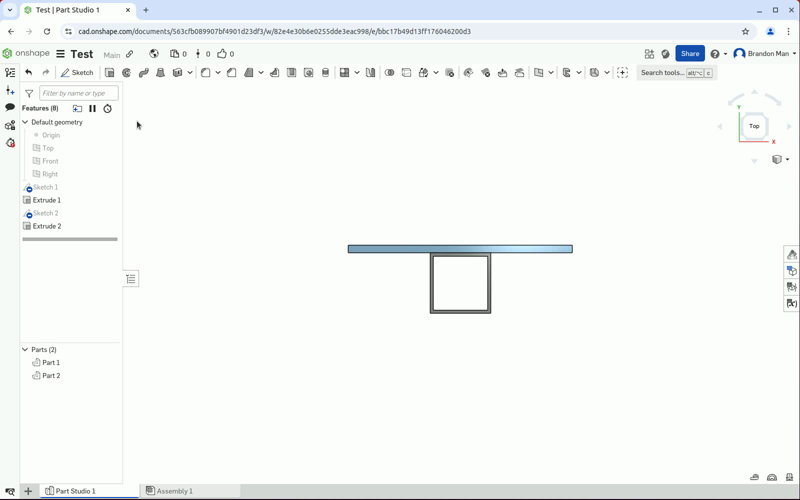
key(shift+7)
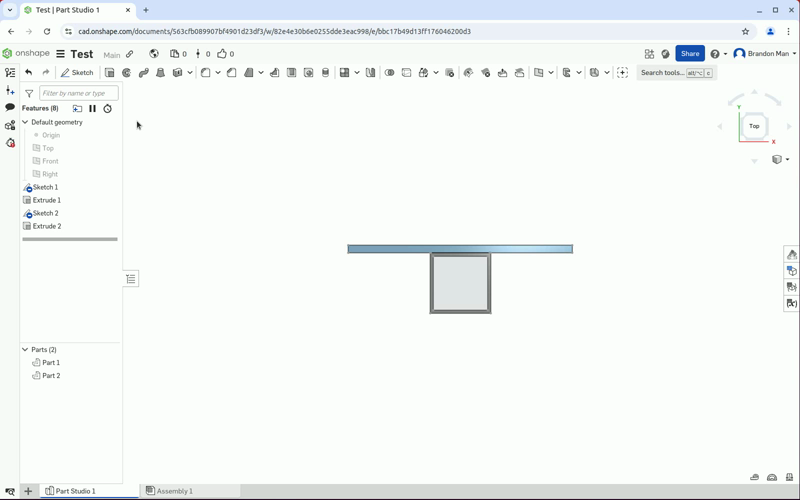
key(up, 3)
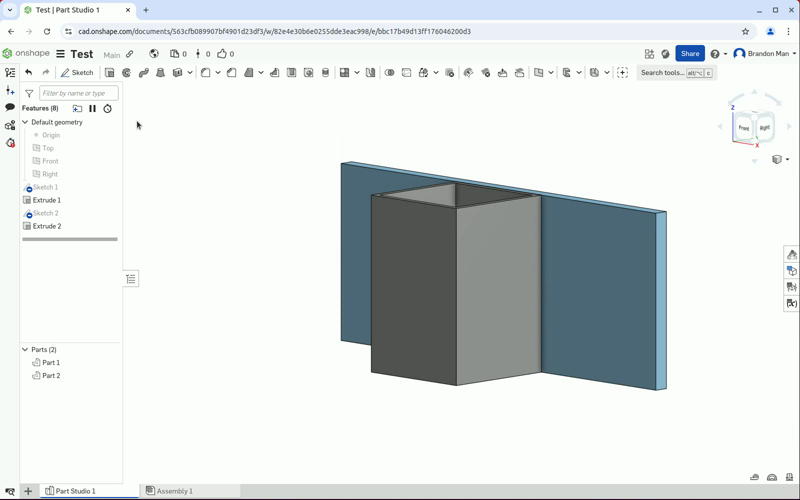
key(left, 3)
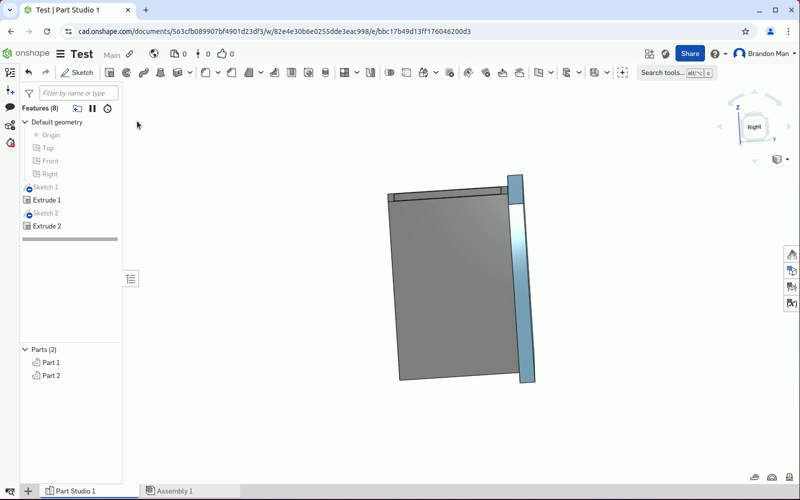
key(right, 3)
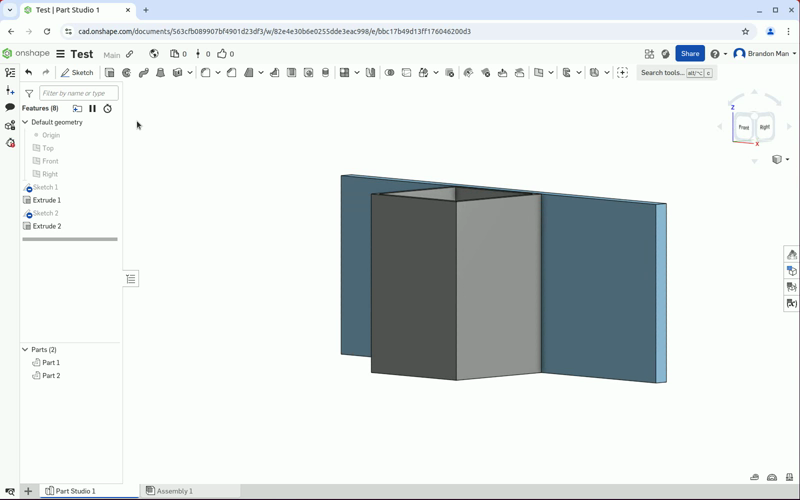
key(down, 3)
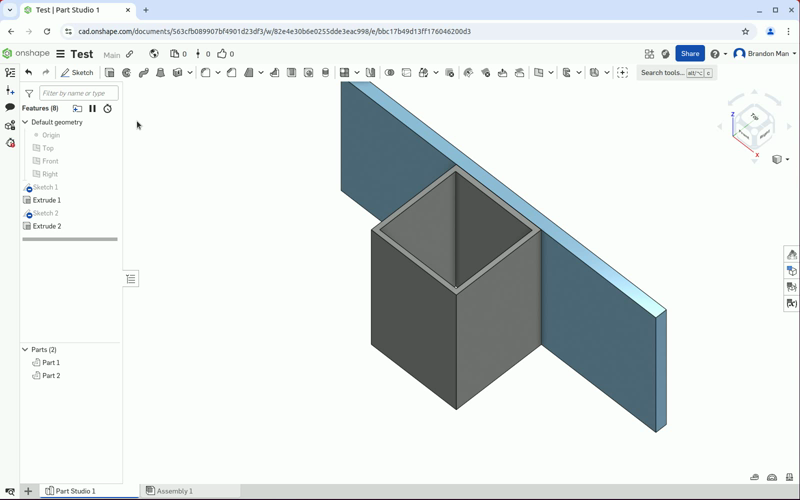
mouse_move(73, 189)
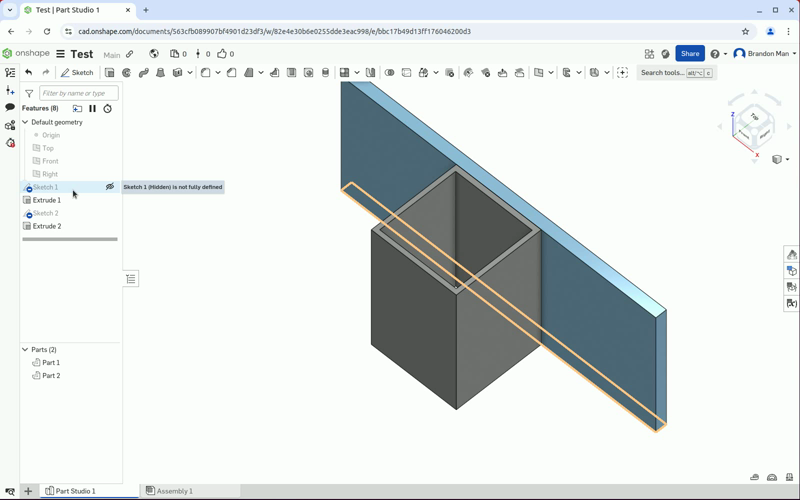
click(73, 189)